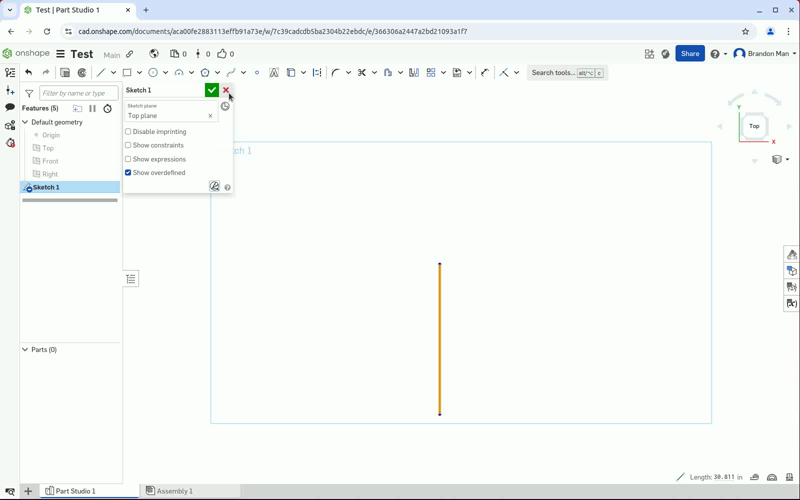
key(shift+h)
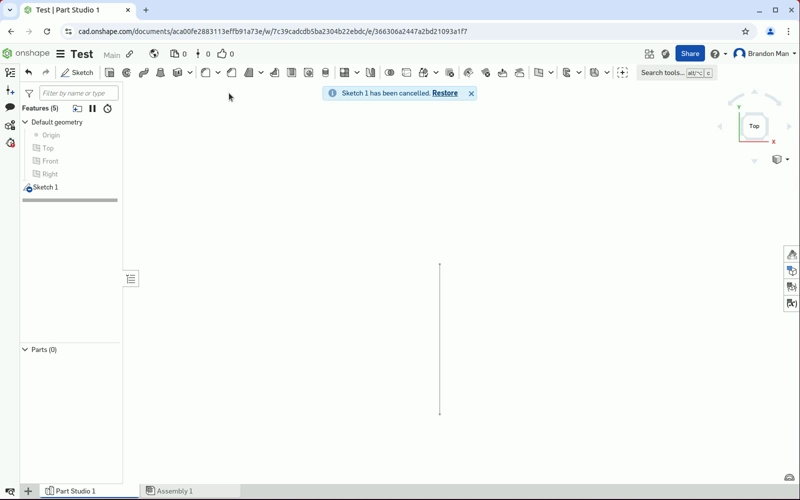
mouse_move(73, 352)
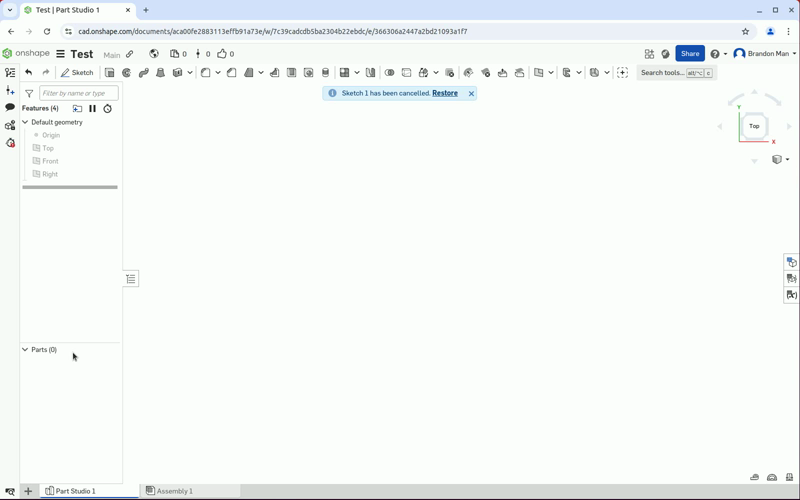
key(y)
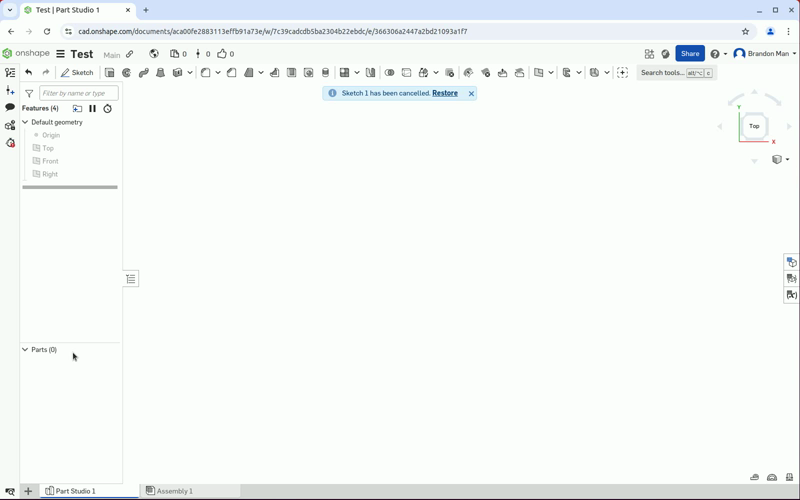
key(shift+p)
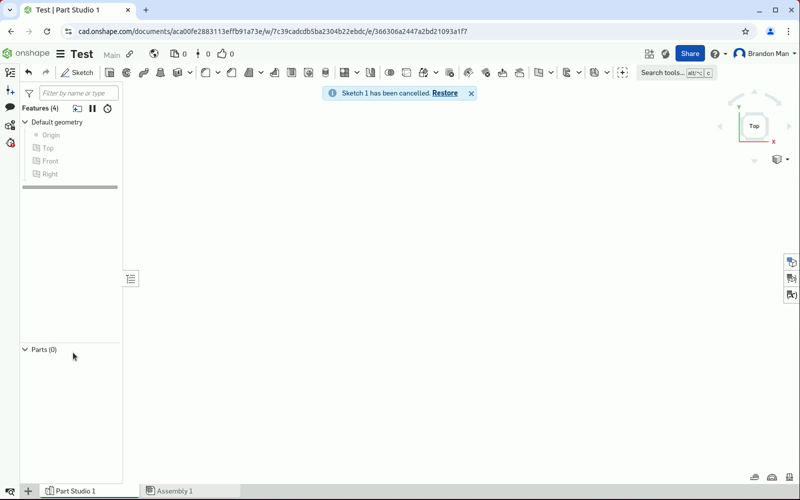
key(space)
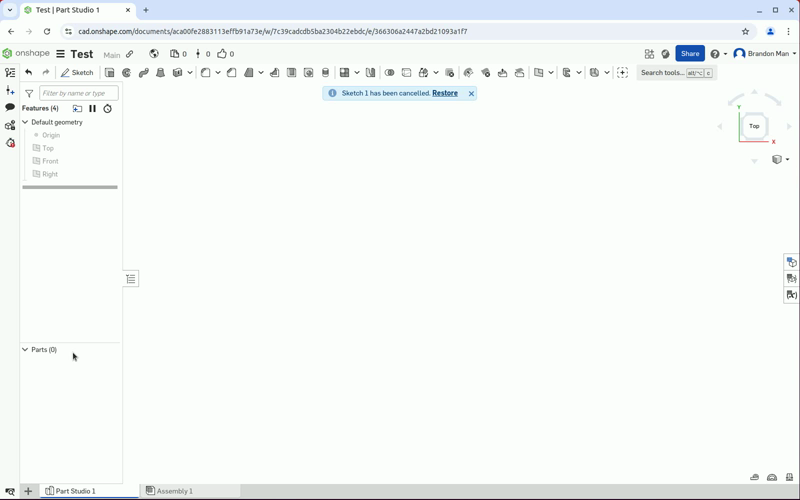
key_down(shift)
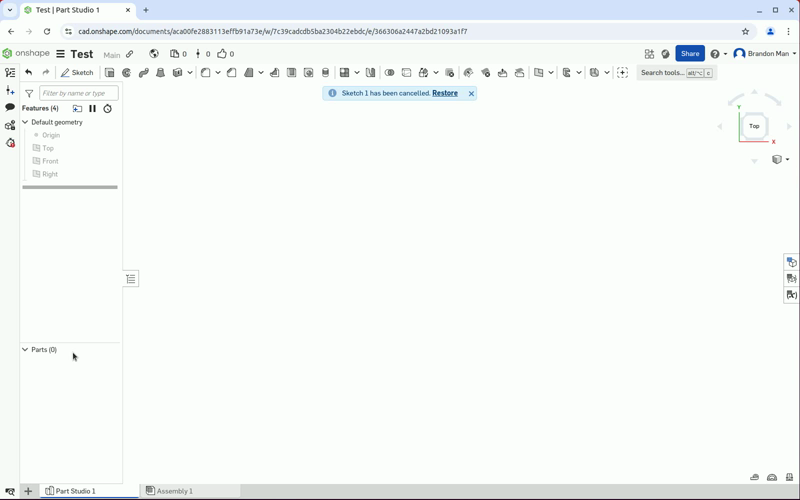
key(up)
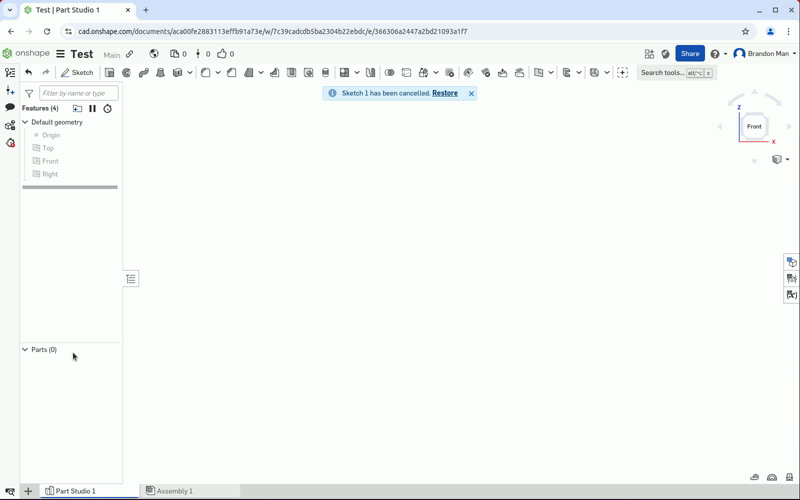
key_up(shift)
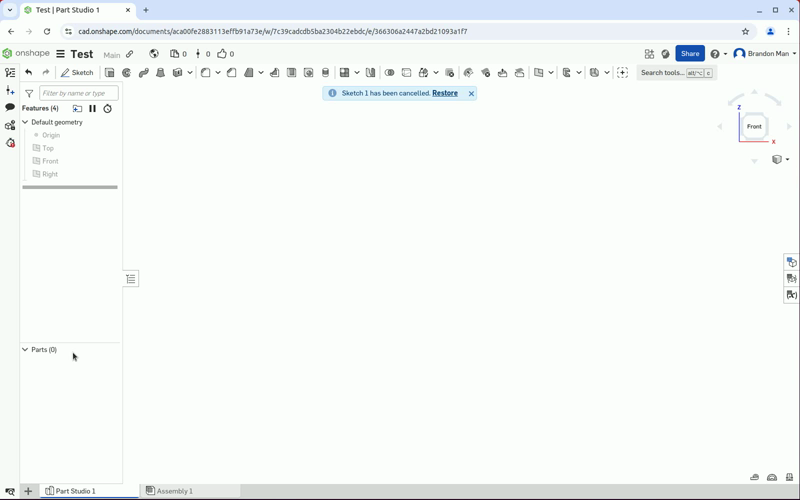
mouse_move(73, 352)
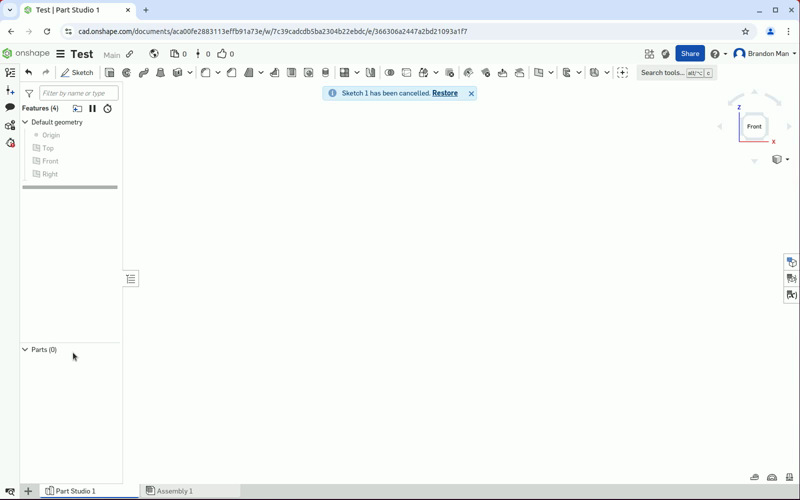
key(shift+y)
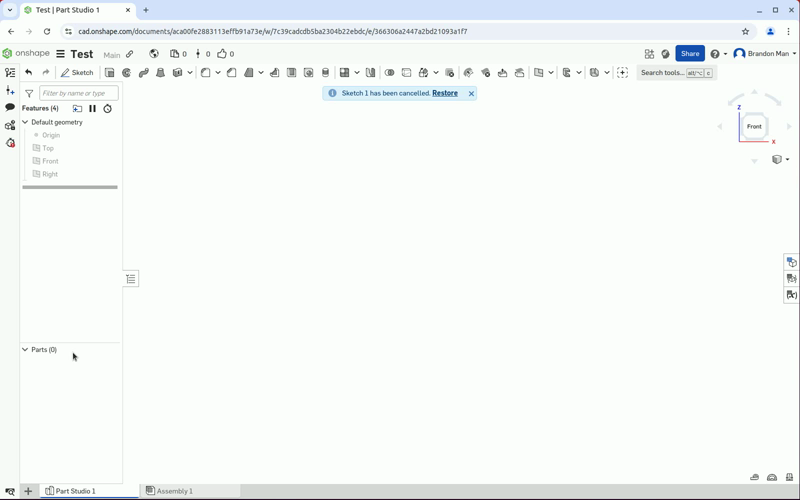
key(shift+s)
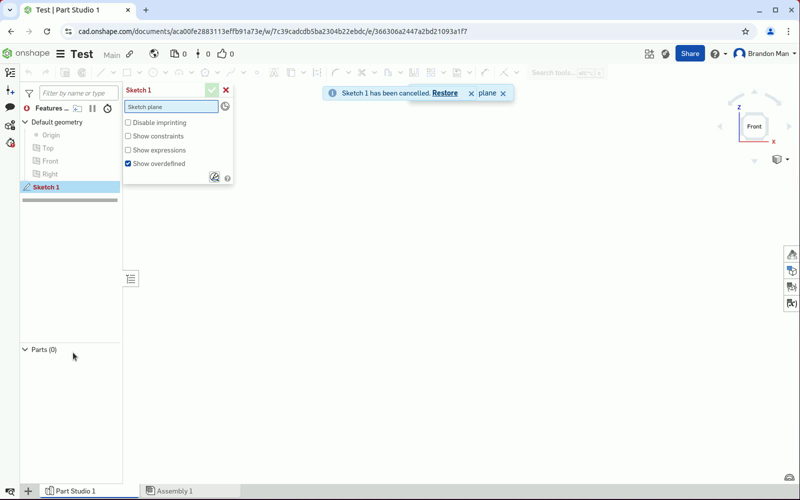
mouse_move(73, 163)
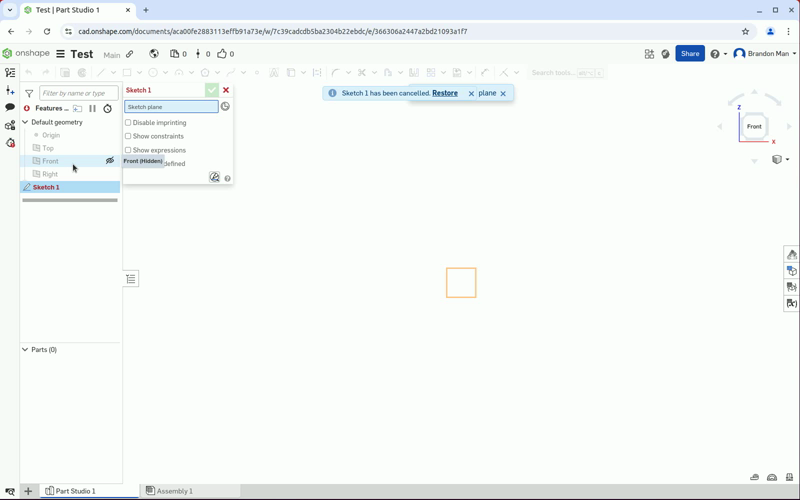
click(73, 163)
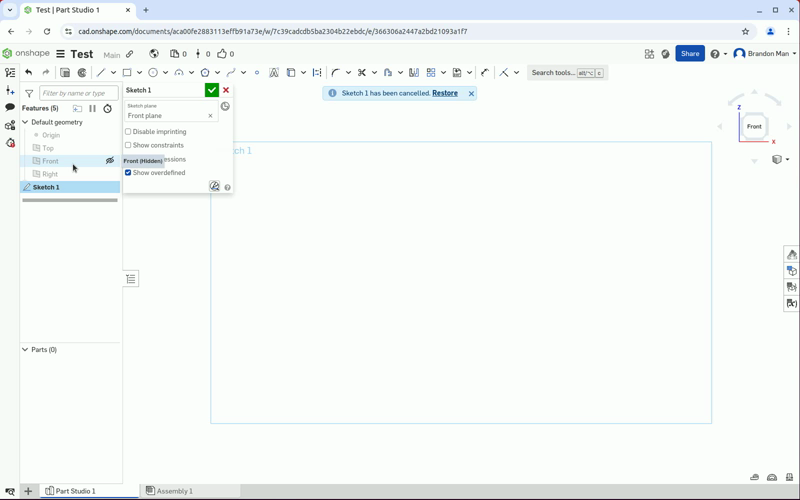
mouse_move(73, 352)
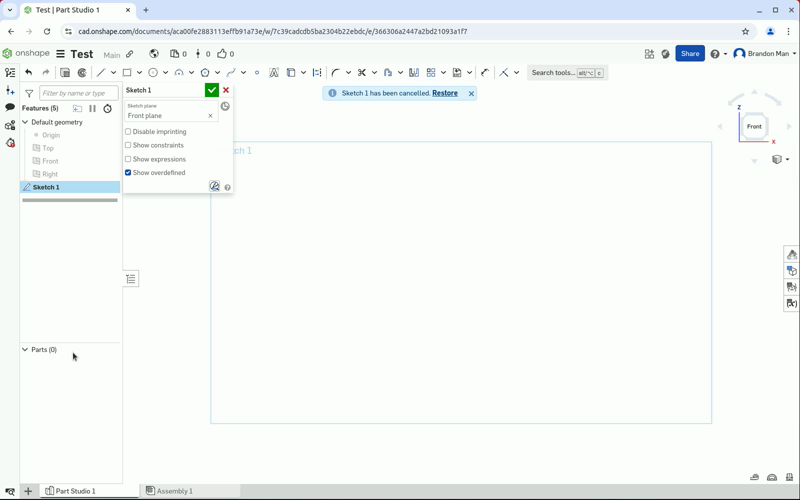
key(y)
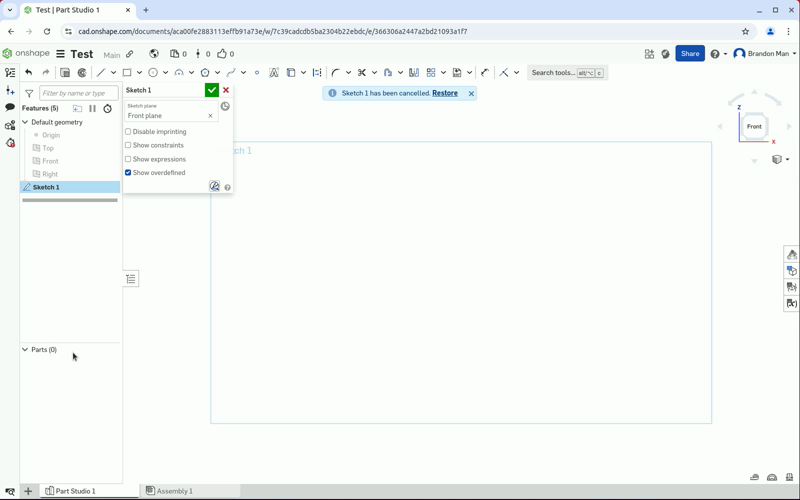
key(l)
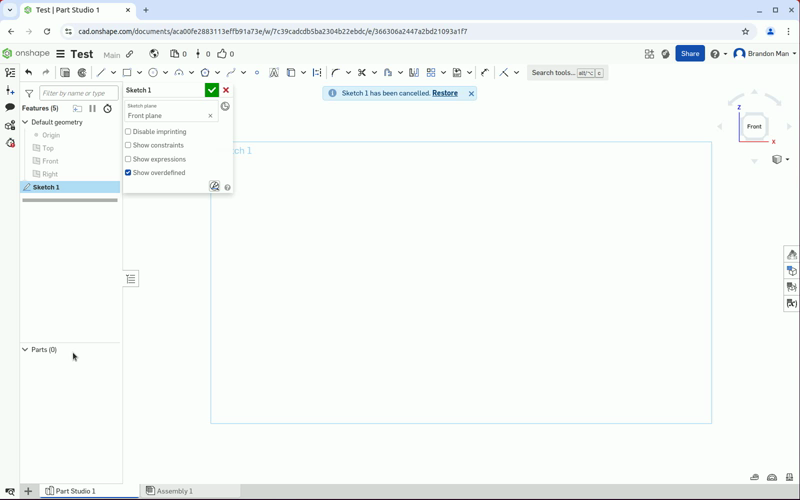
key_down(shift)
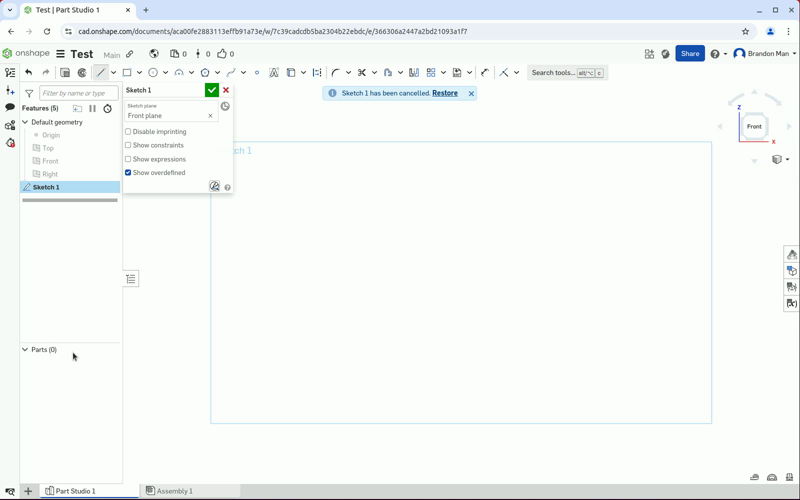
mouse_move(460, 282)
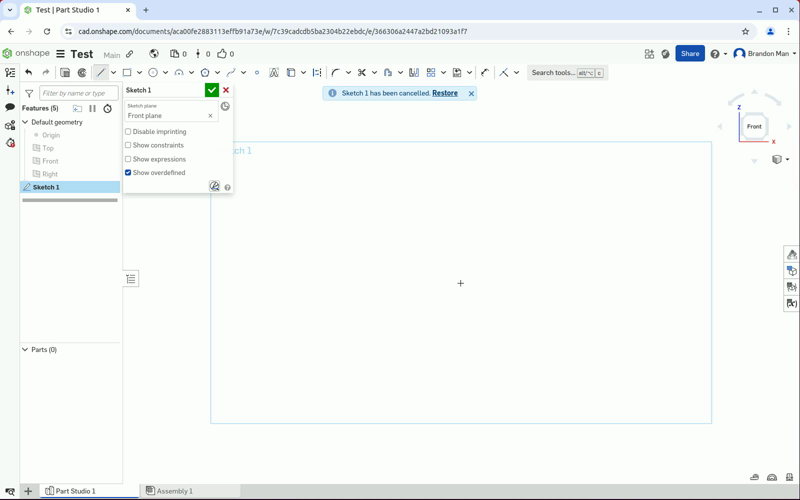
click(460, 282)
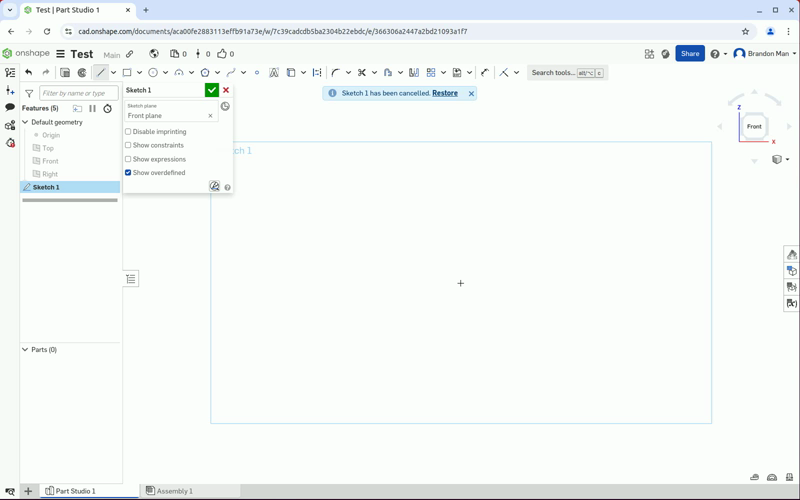
key_up(shift)
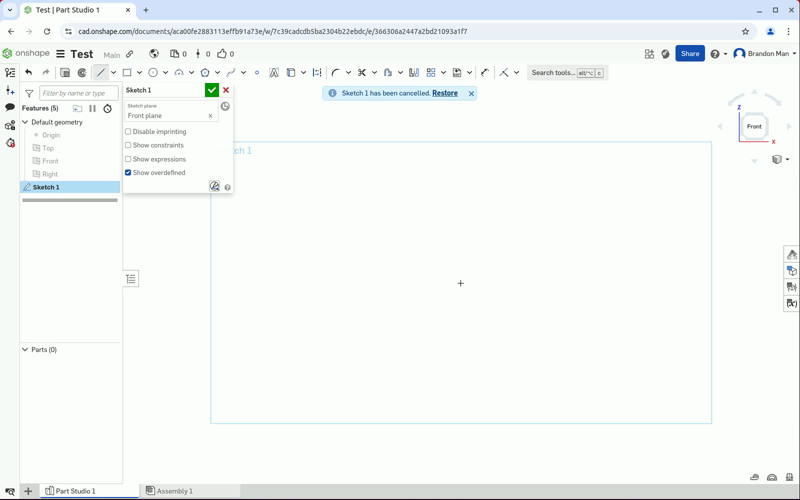
key_down(shift)
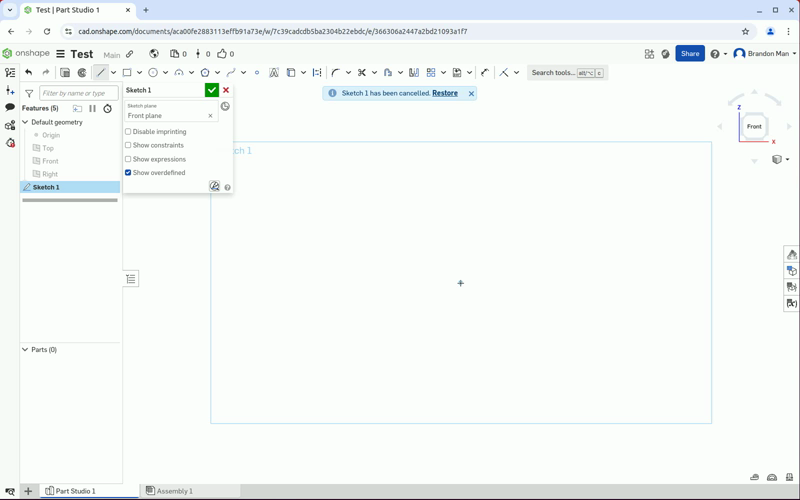
mouse_move(490, 282)
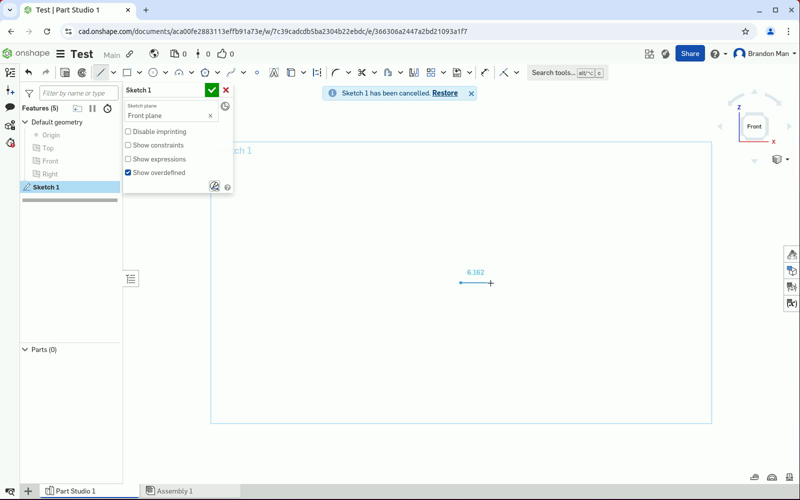
mouse_move(463, 282)
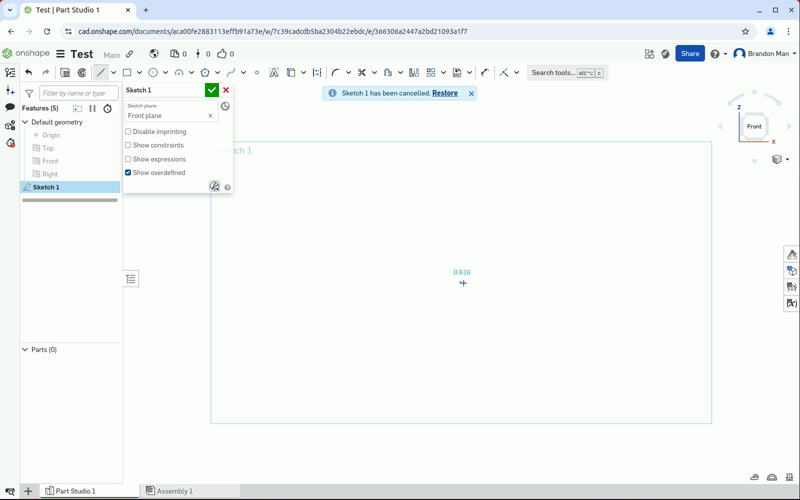
scroll(6)
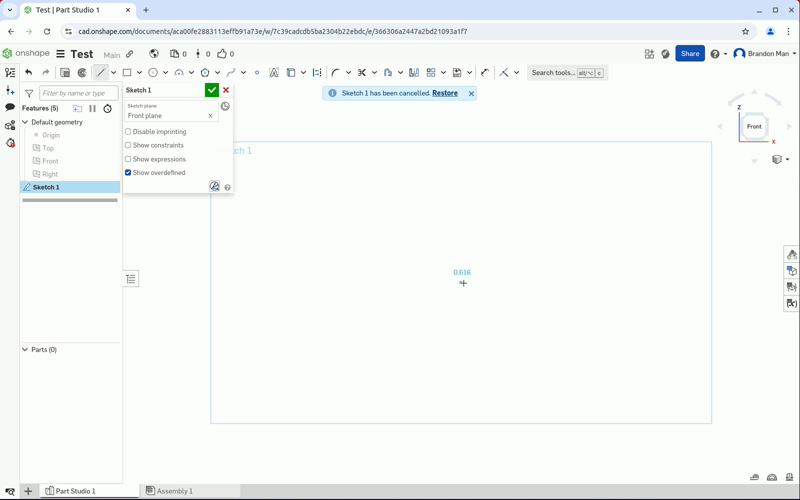
scroll(6)
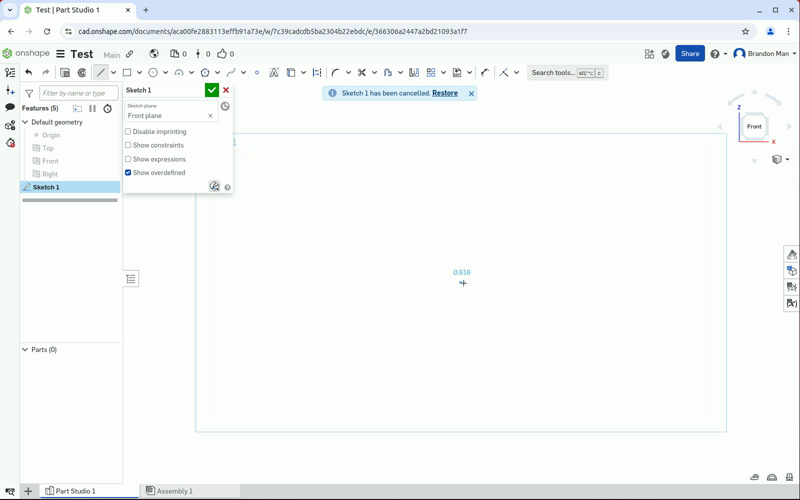
scroll(6)
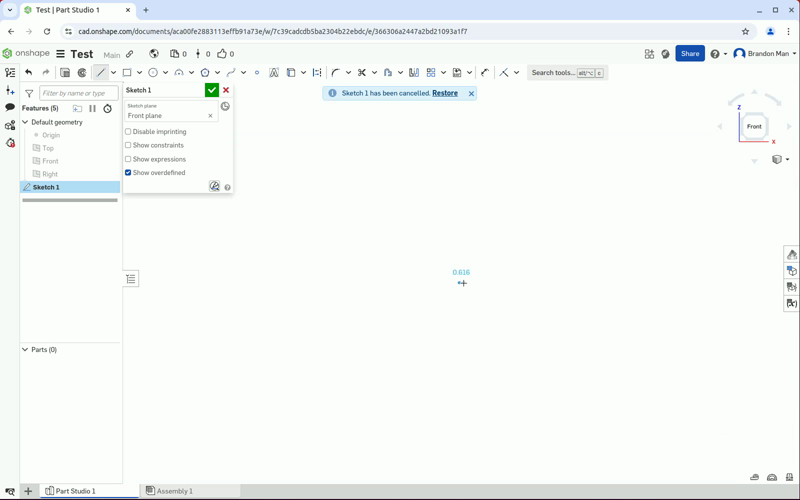
scroll(6)
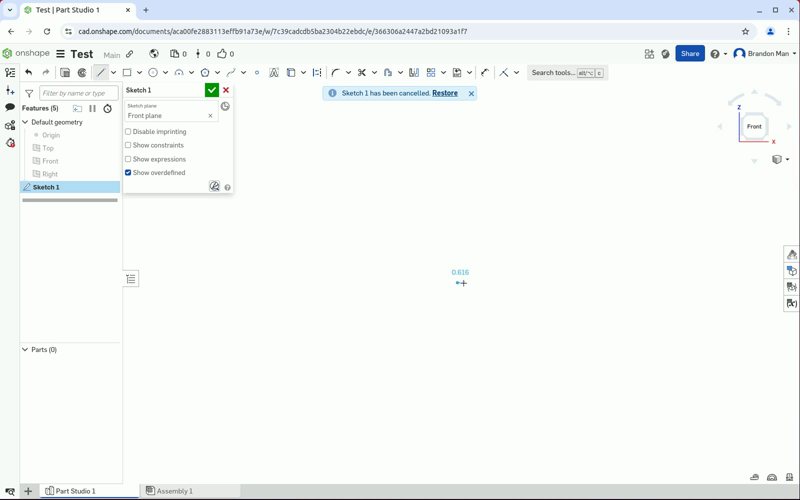
scroll(6)
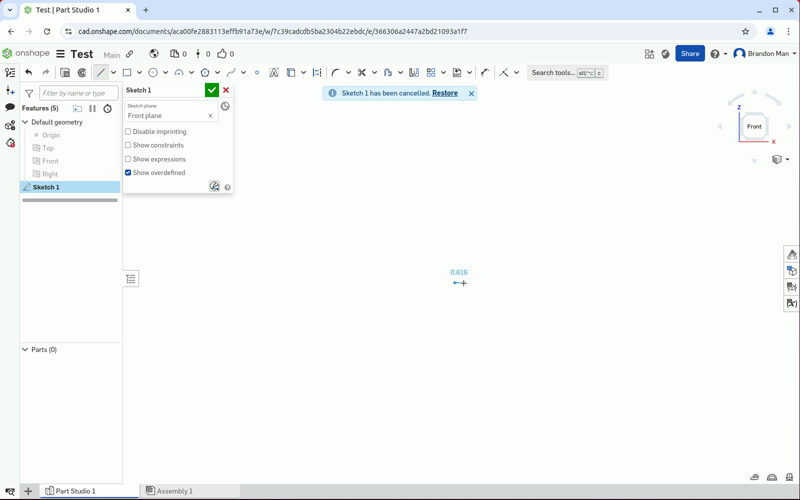
scroll(6)
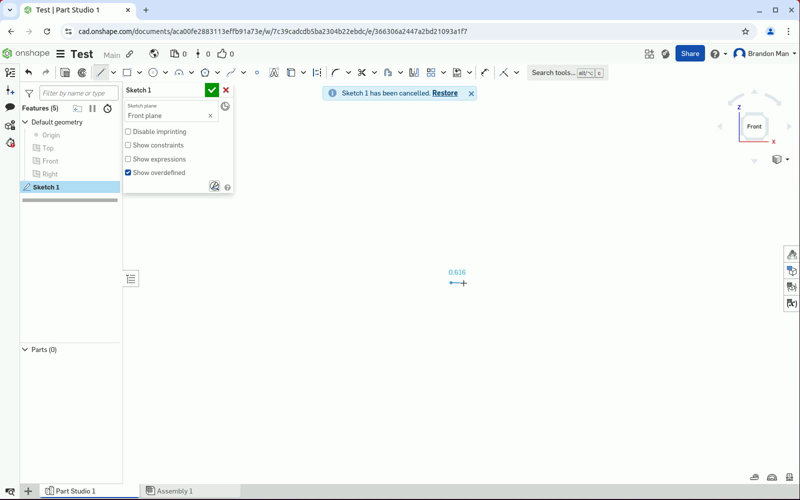
scroll(6)
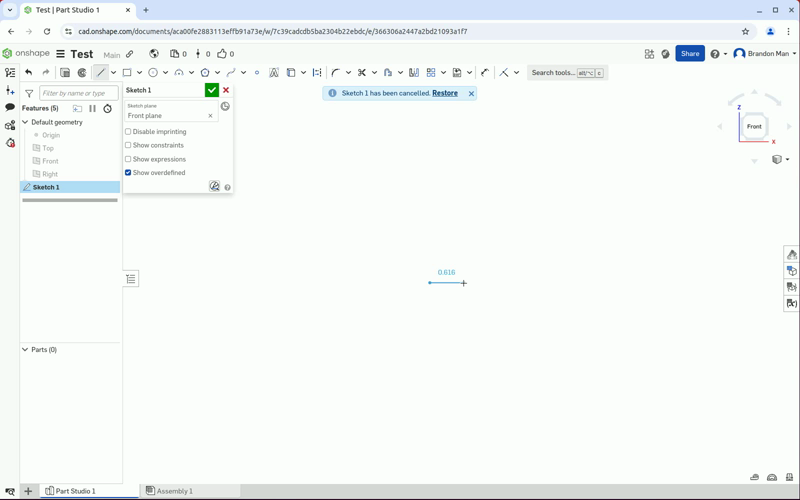
click(463, 282)
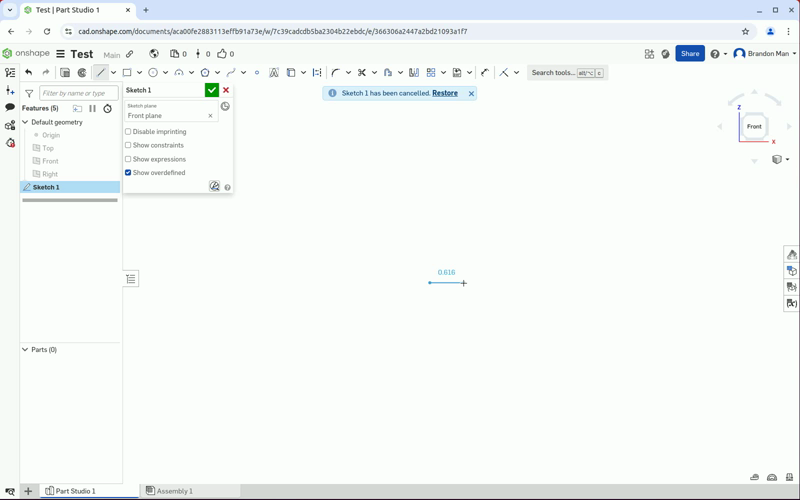
scroll(-6)
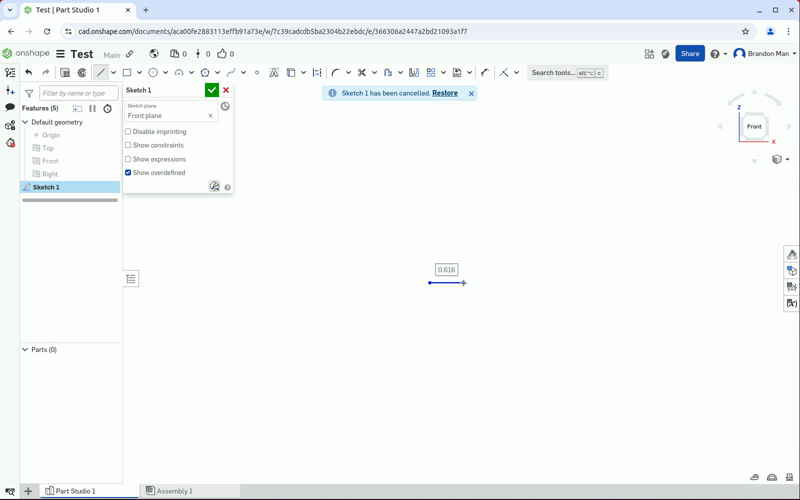
scroll(-6)
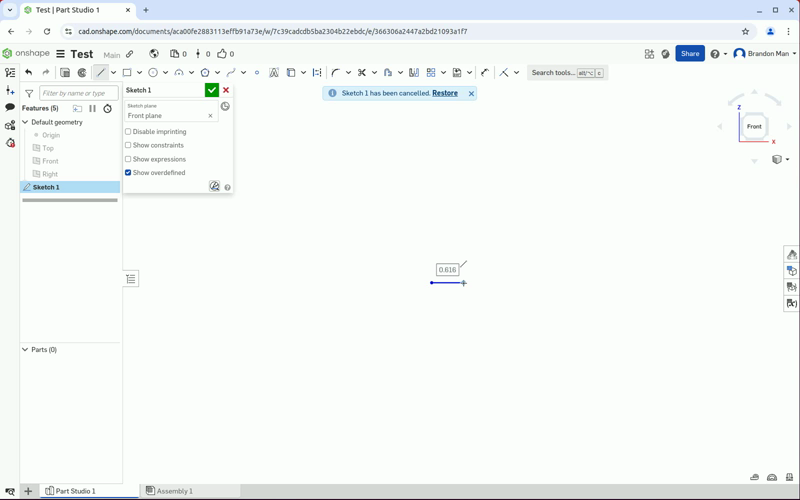
scroll(-6)
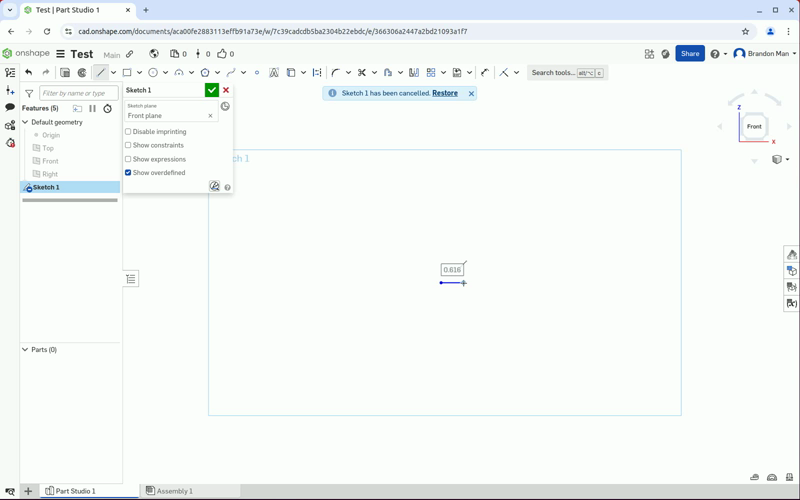
scroll(-6)
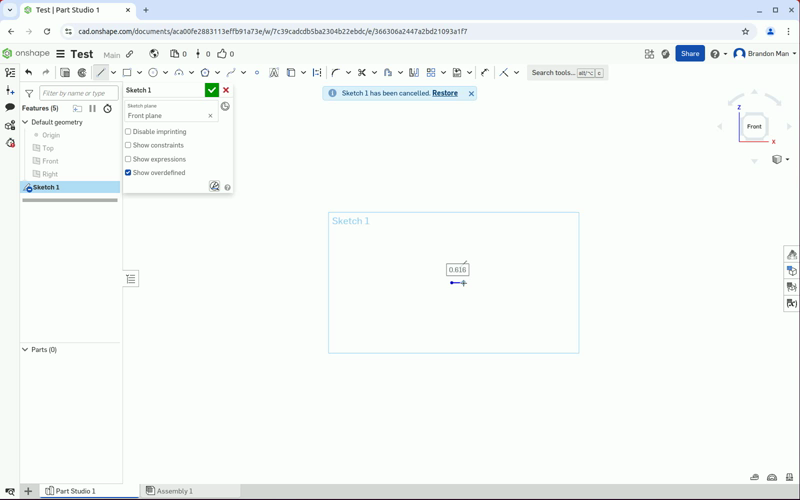
scroll(-6)
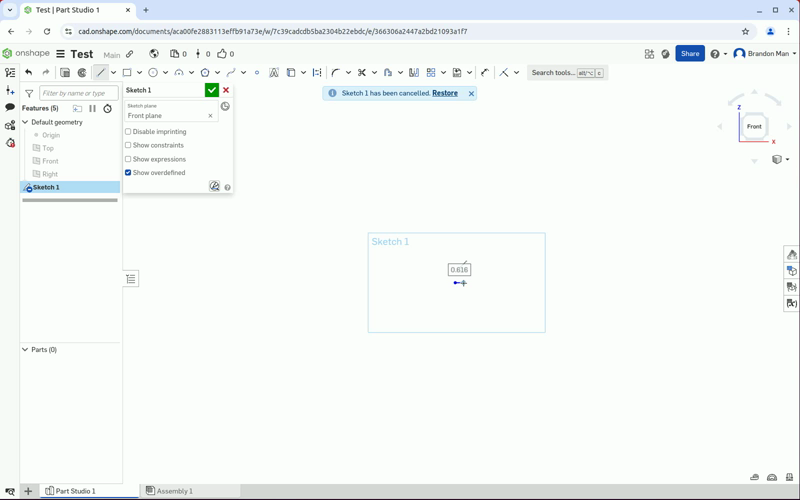
scroll(-6)
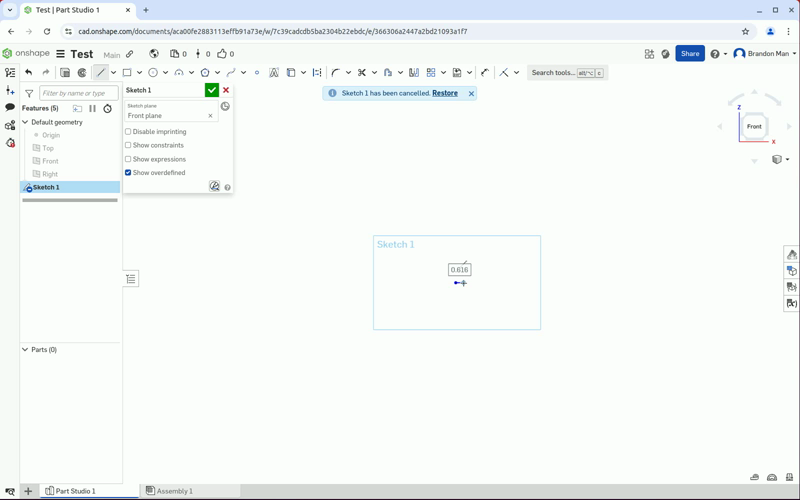
scroll(-6)
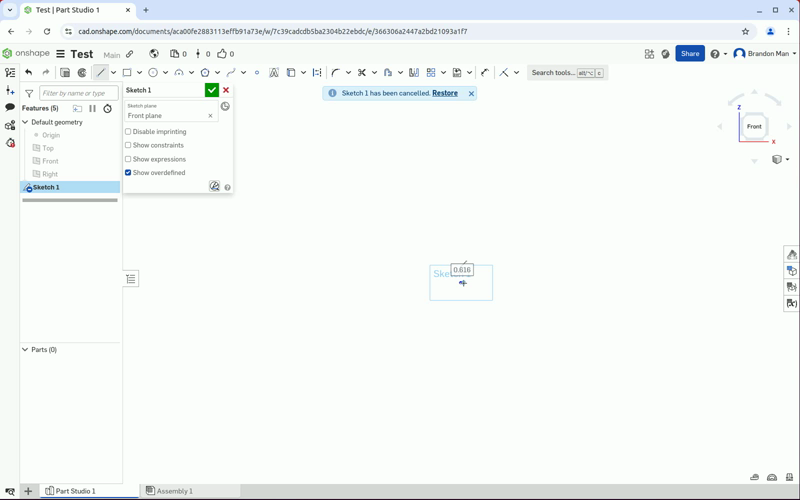
key_up(shift)
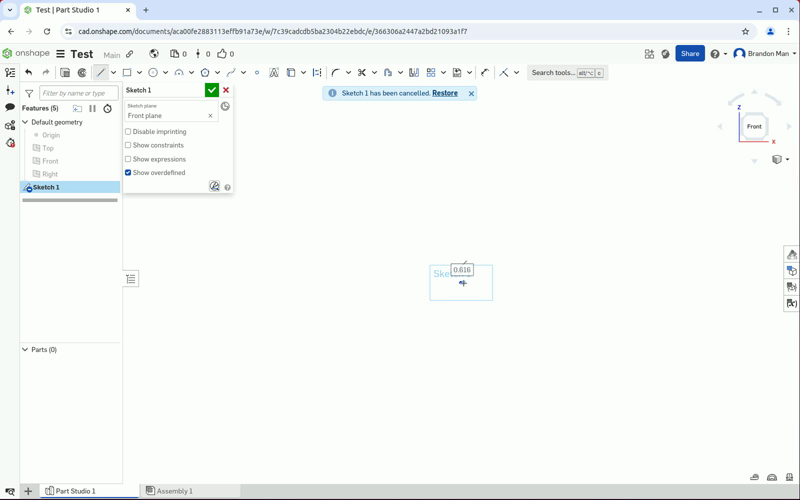
key_down(shift)
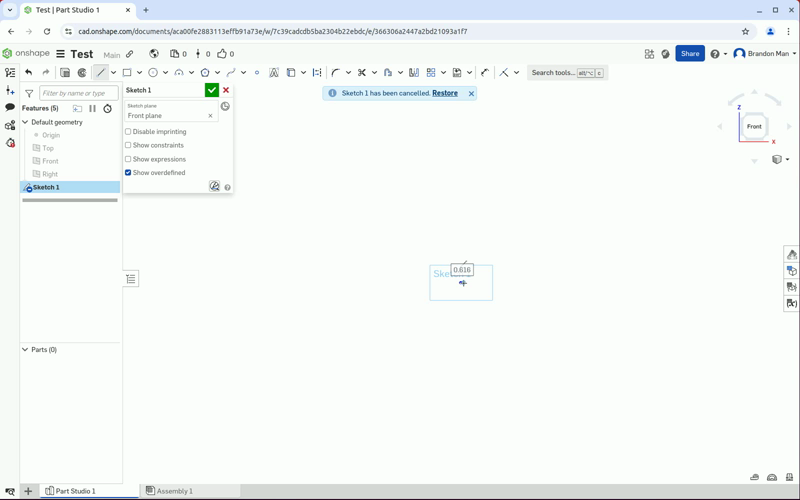
mouse_move(463, 192)
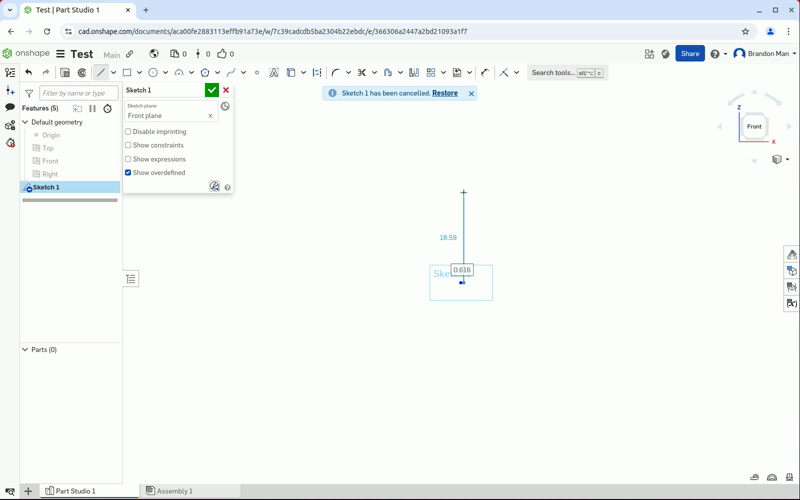
click(463, 192)
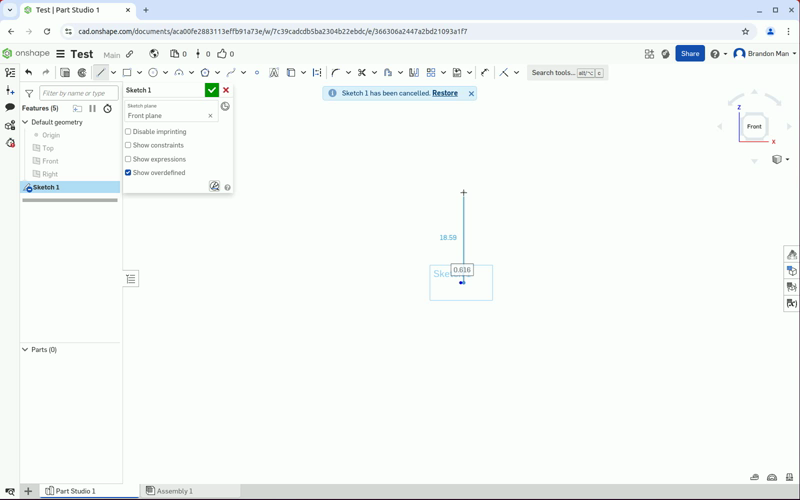
key_up(shift)
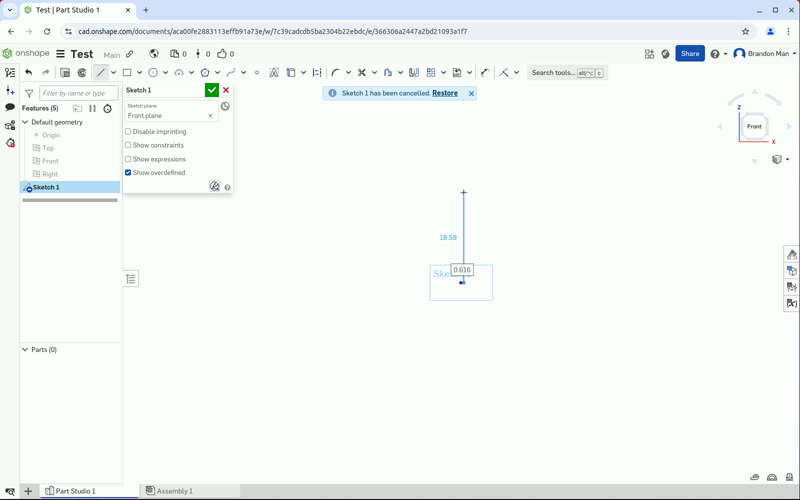
key_down(shift)
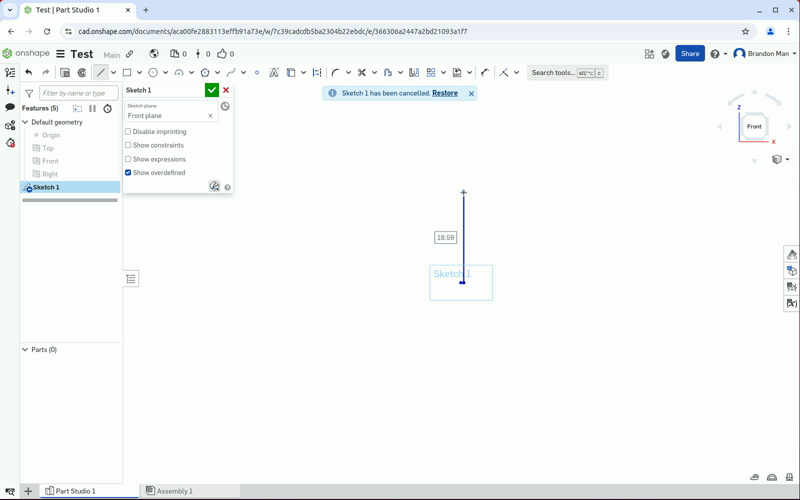
mouse_move(493, 192)
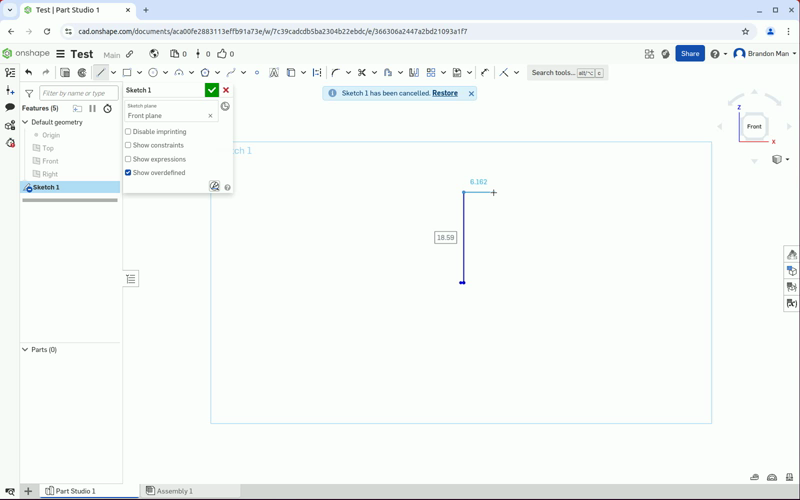
mouse_move(460, 192)
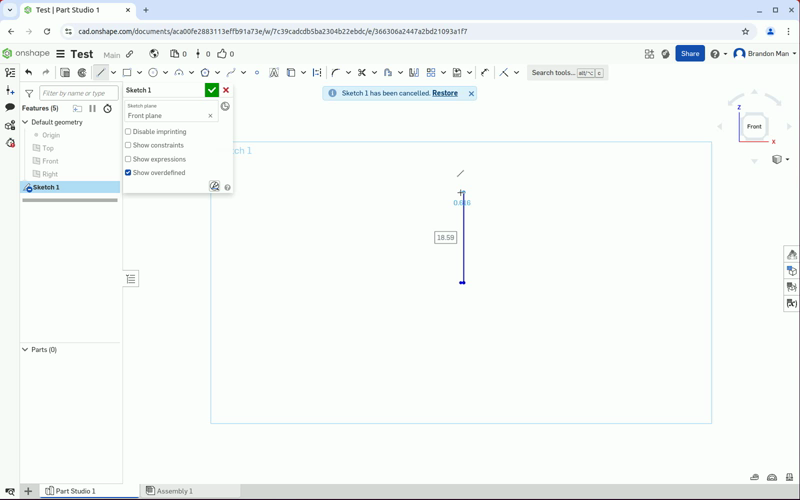
scroll(6)
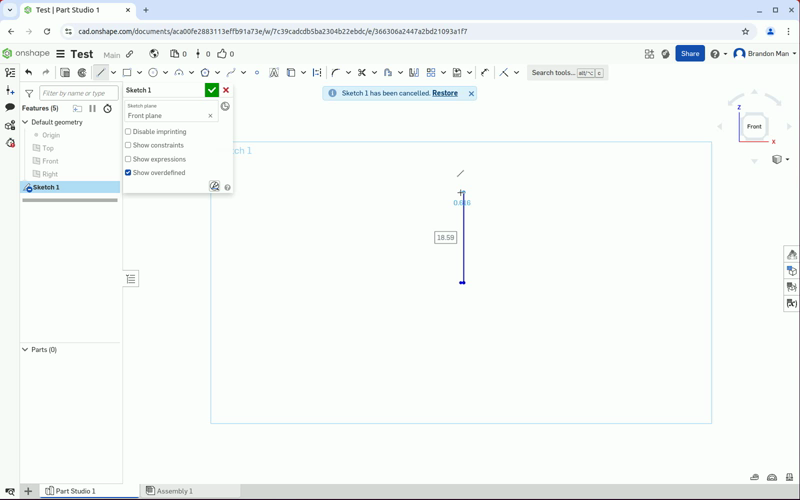
scroll(6)
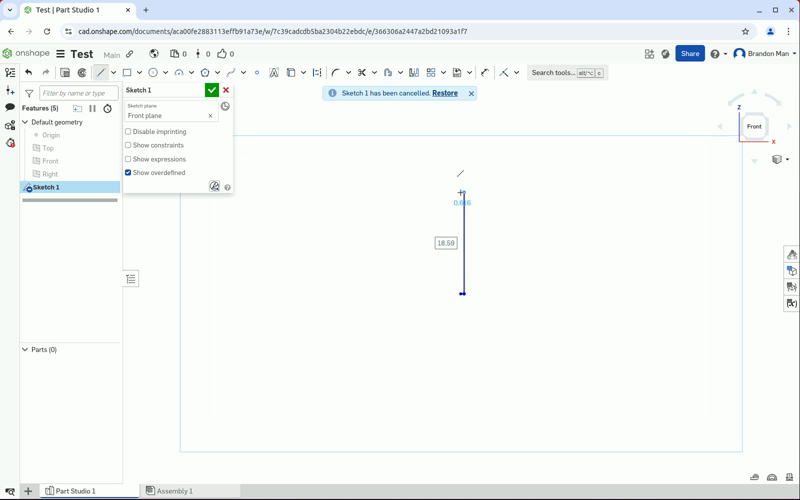
scroll(6)
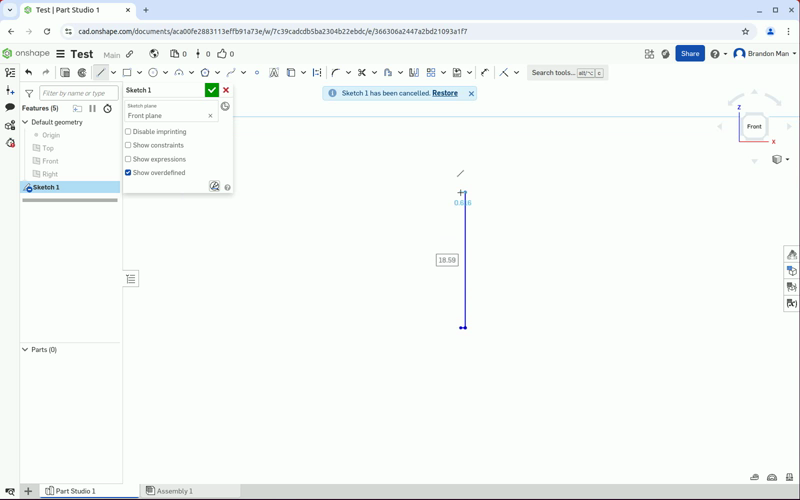
scroll(6)
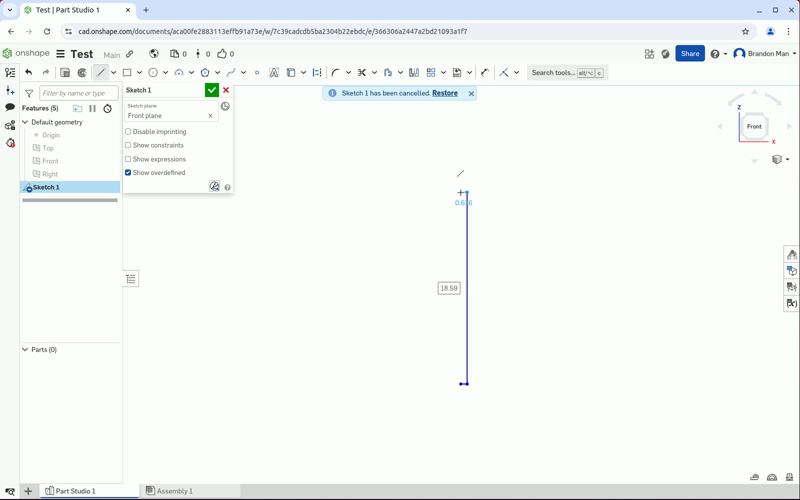
scroll(6)
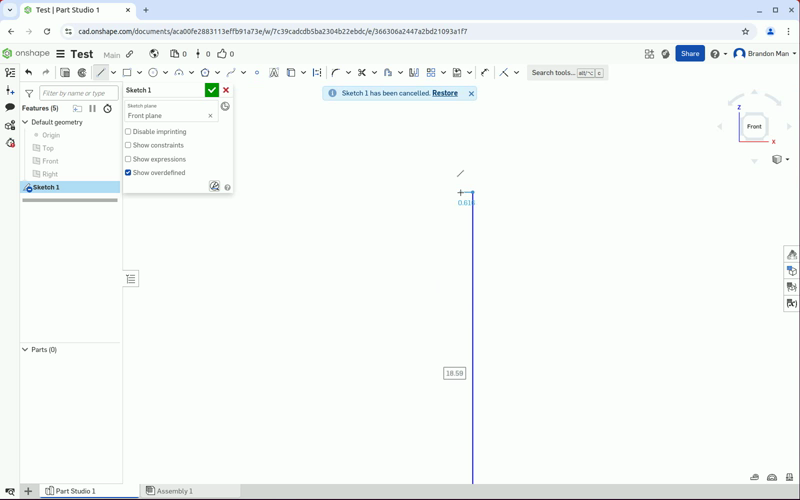
scroll(6)
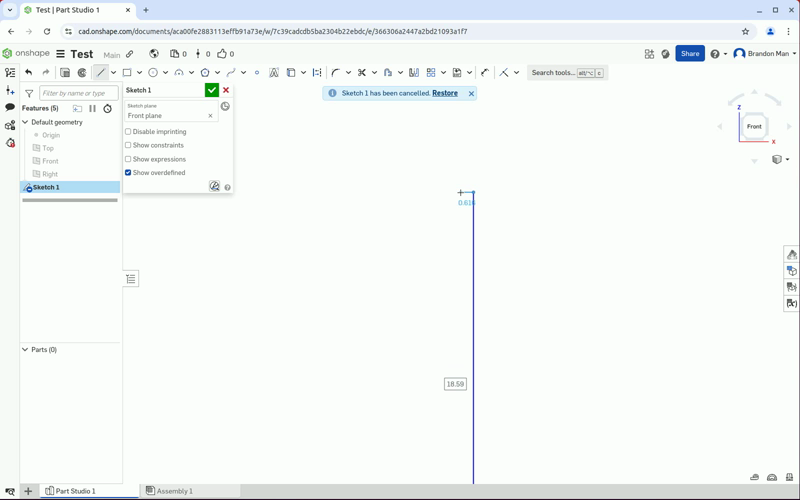
scroll(6)
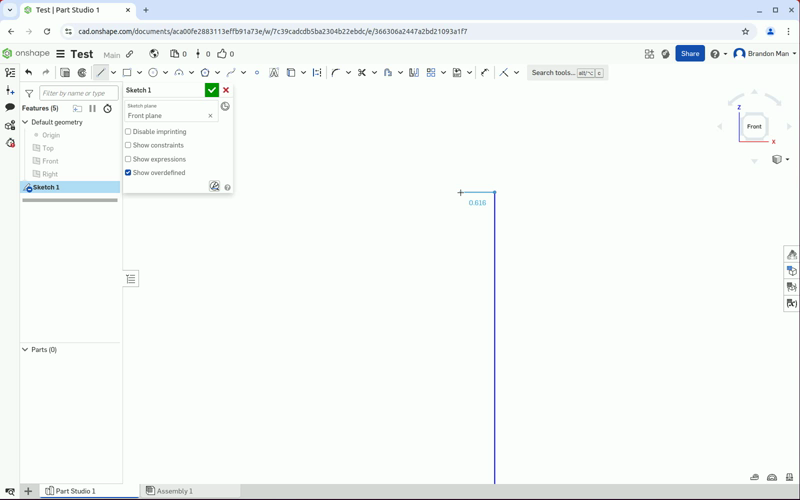
click(460, 192)
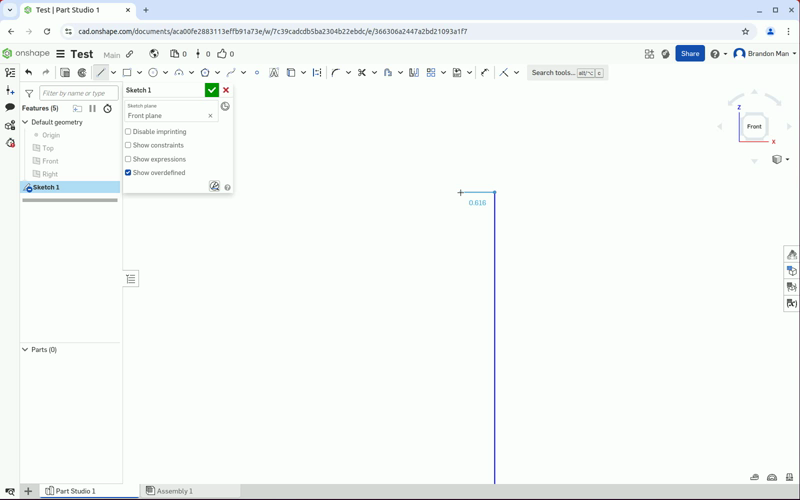
scroll(-6)
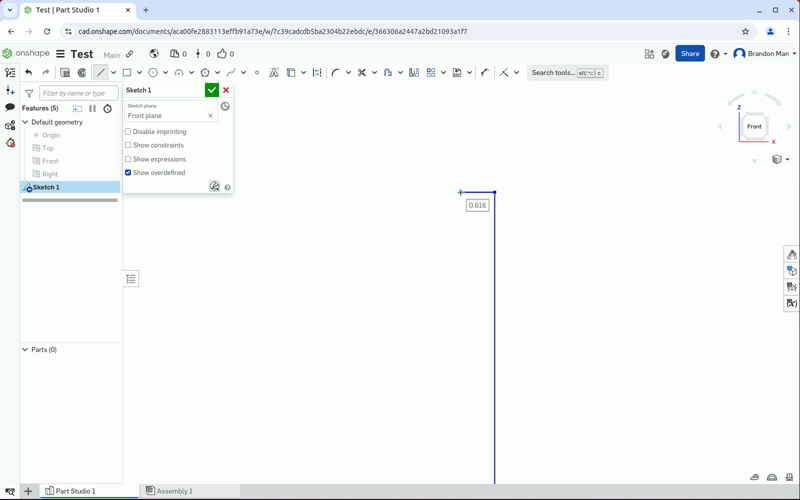
scroll(-6)
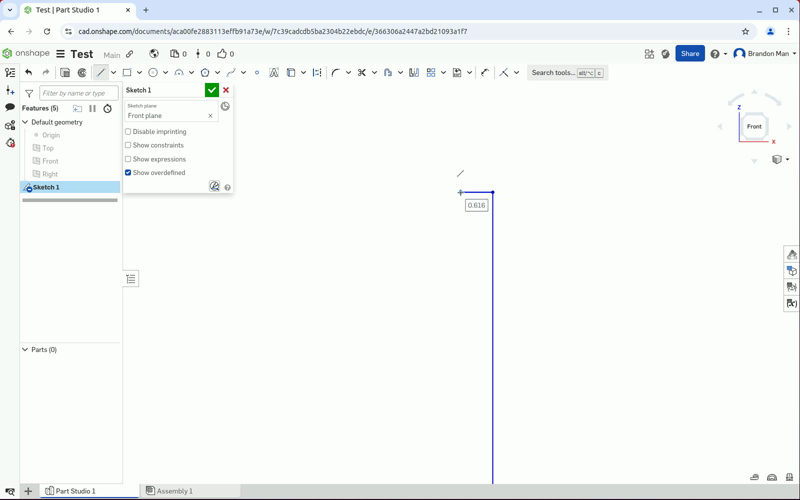
scroll(-6)
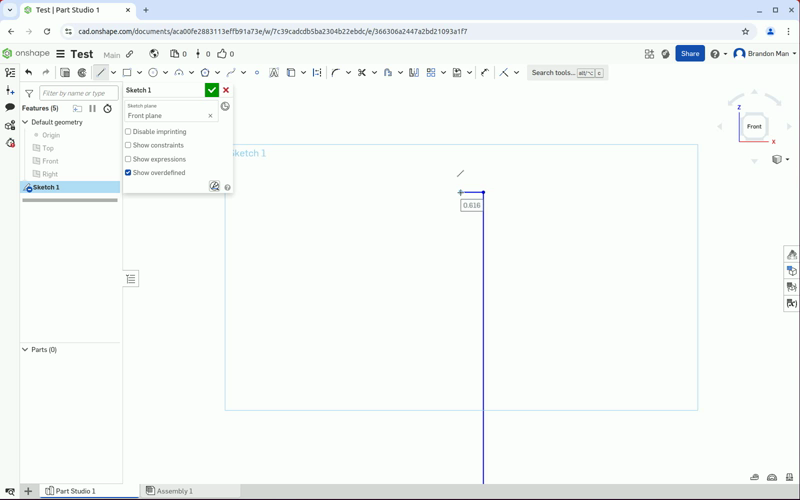
scroll(-6)
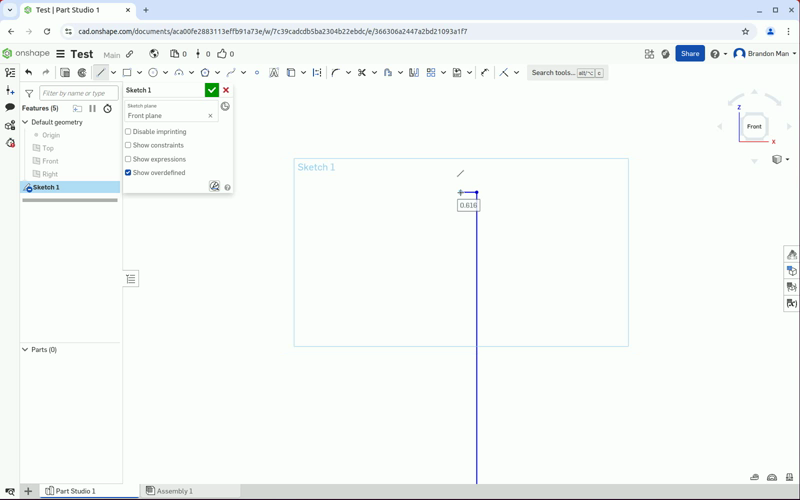
scroll(-6)
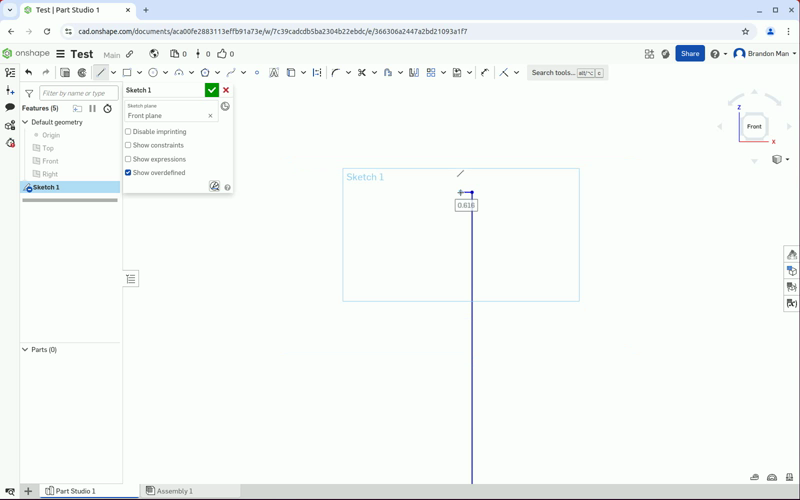
scroll(-6)
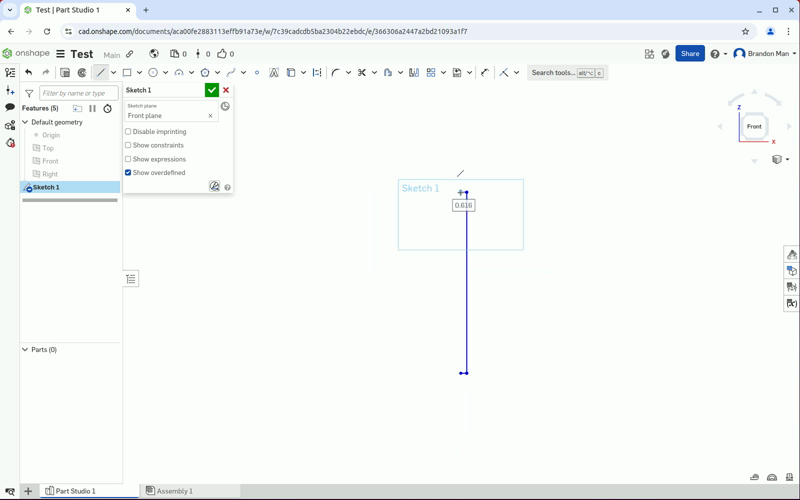
scroll(-6)
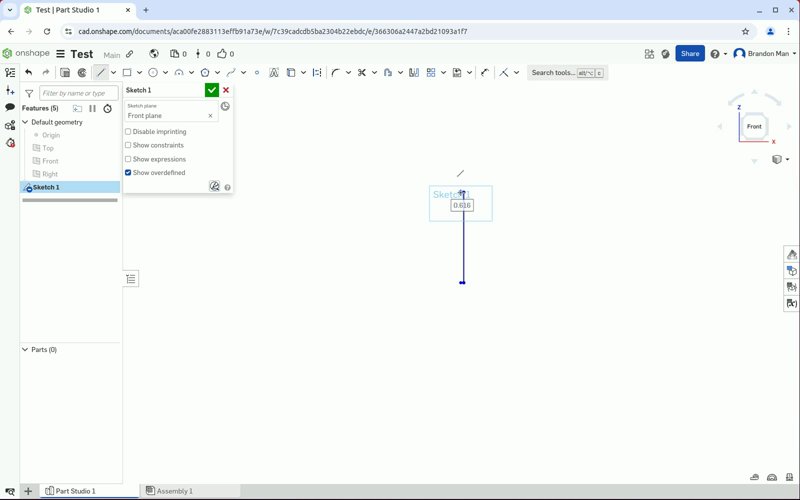
key_up(shift)
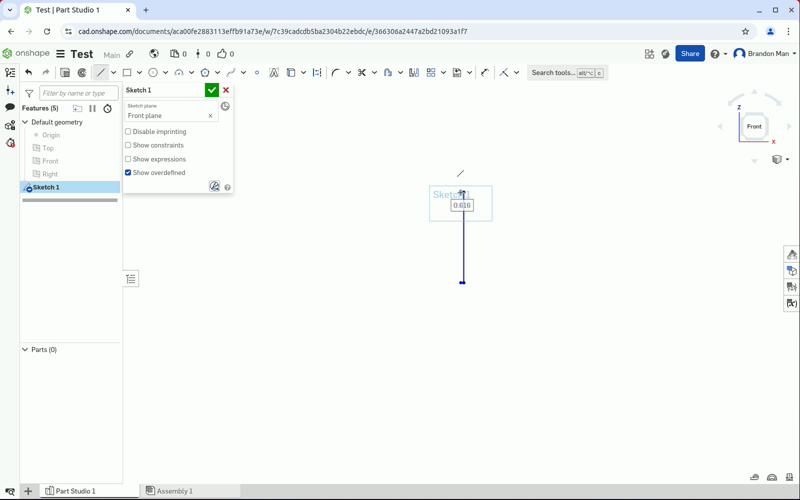
key_down(shift)
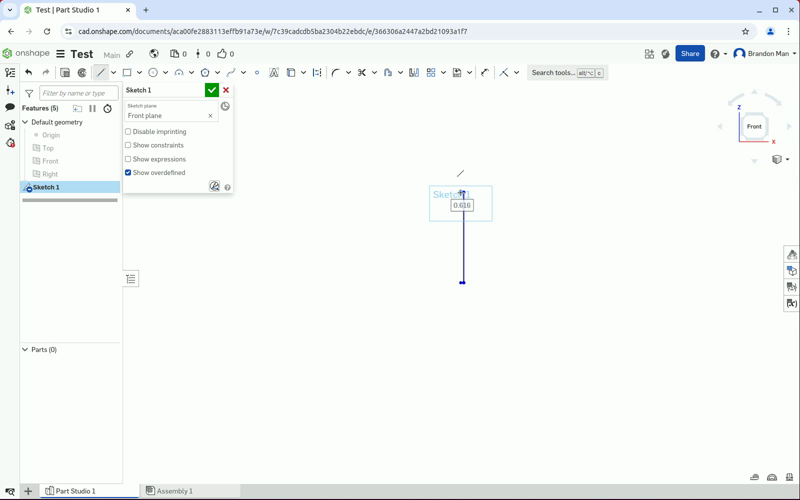
mouse_move(460, 282)
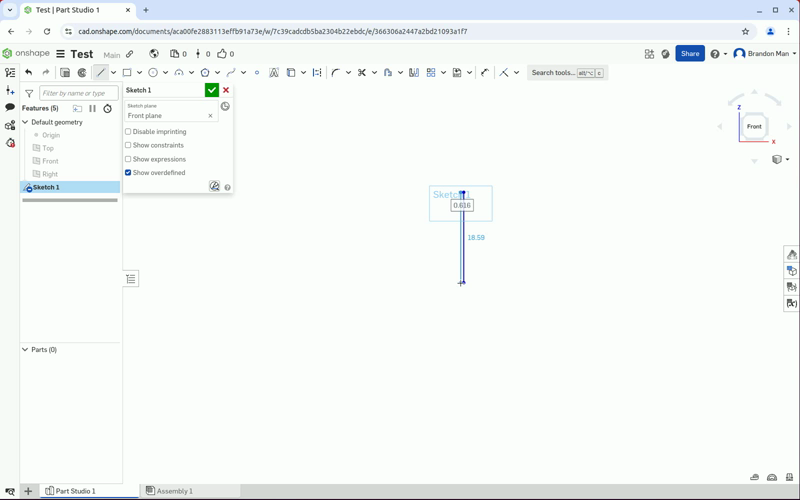
scroll(6)
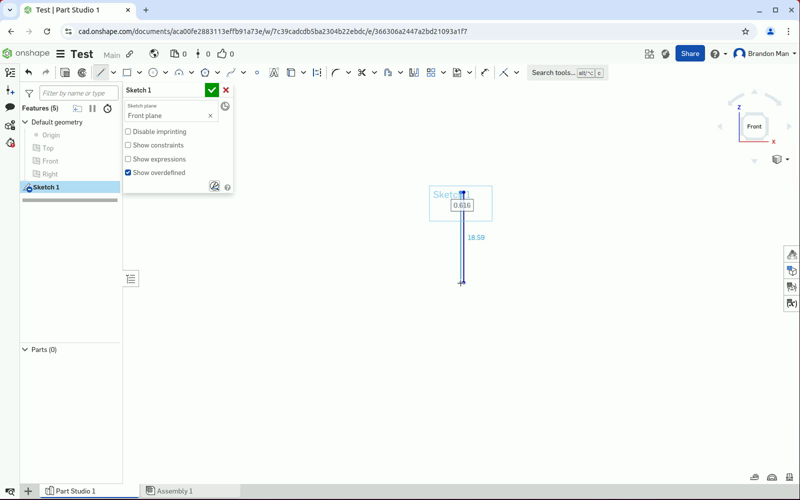
scroll(6)
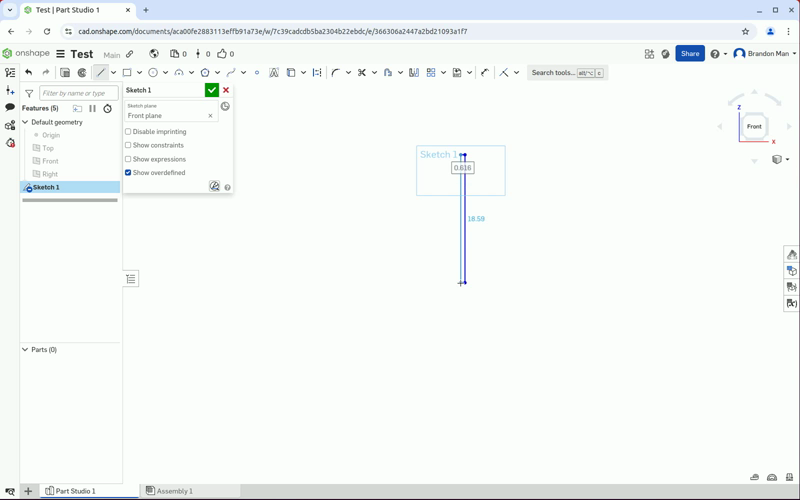
scroll(6)
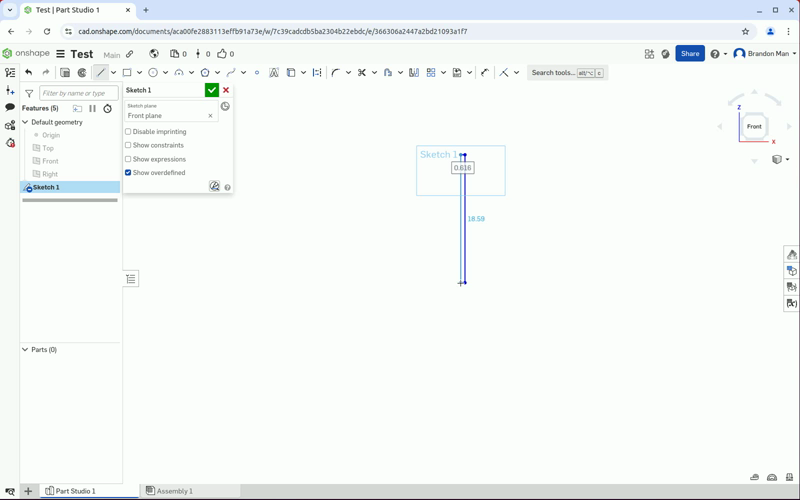
scroll(6)
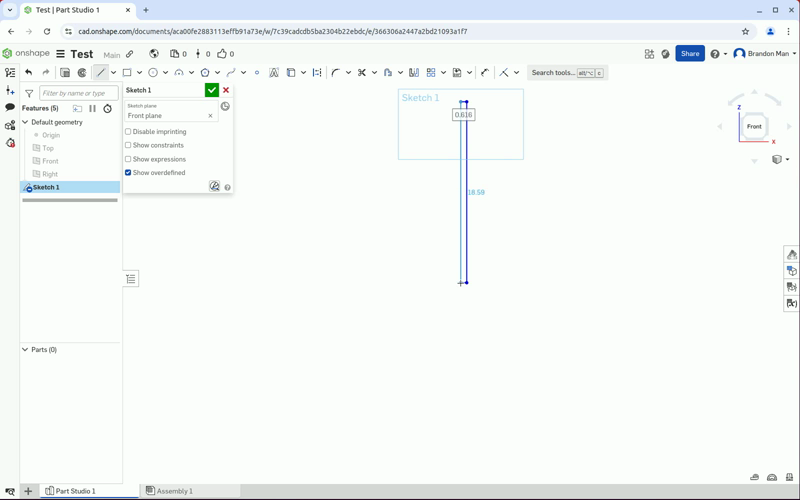
scroll(6)
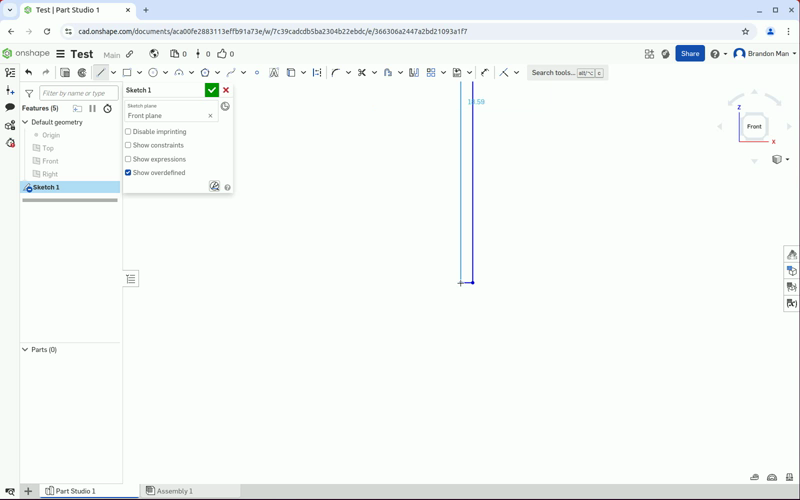
scroll(6)
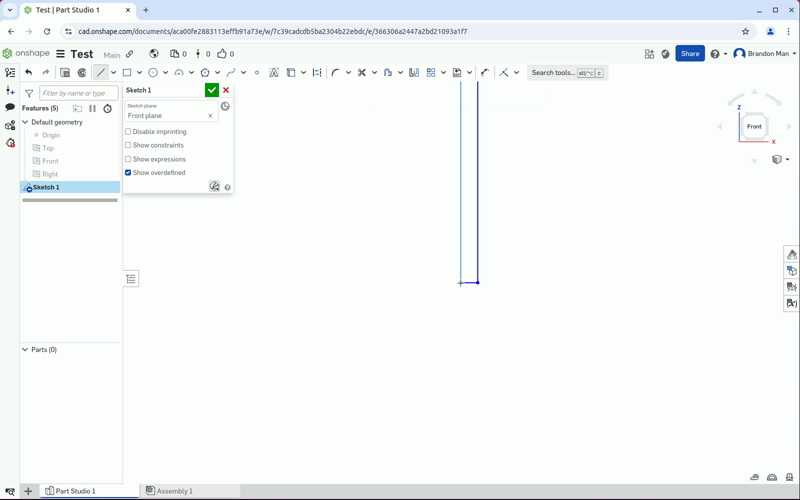
scroll(6)
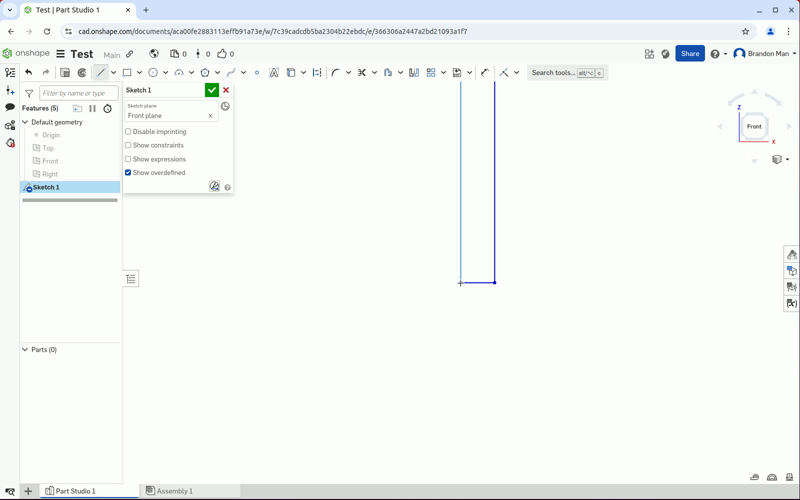
key_up(shift)
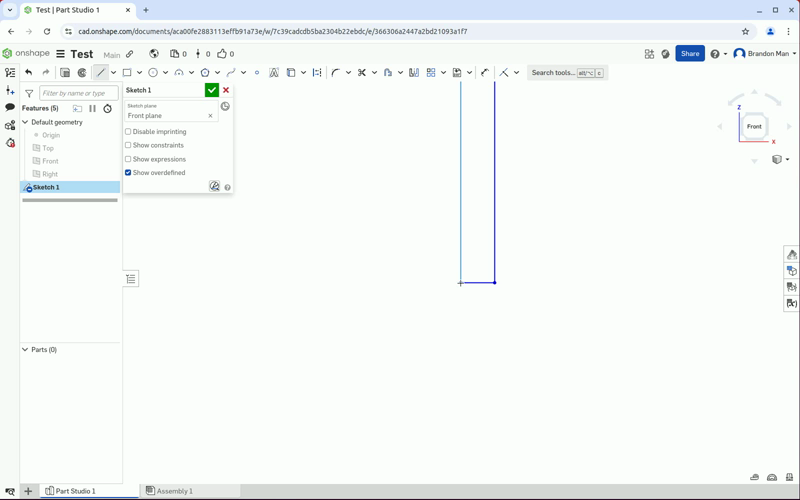
click(460, 282)
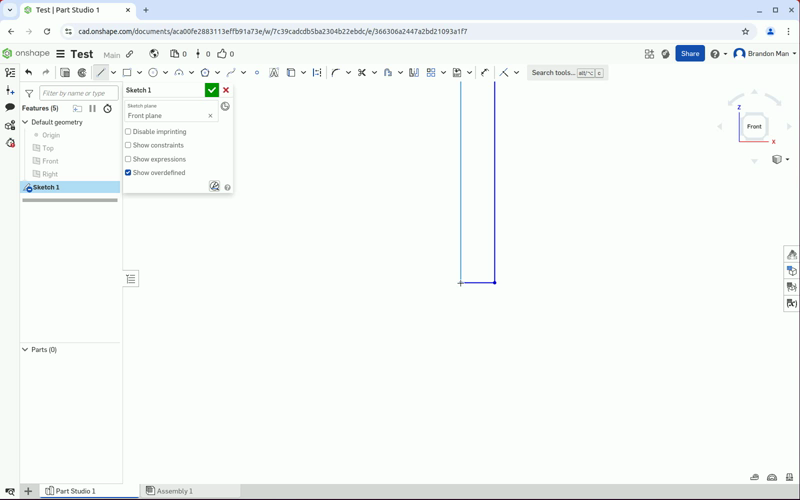
scroll(-6)
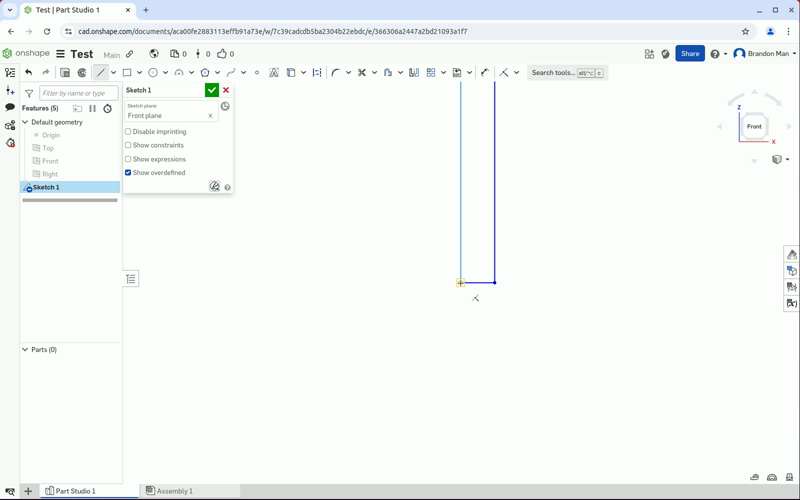
scroll(-6)
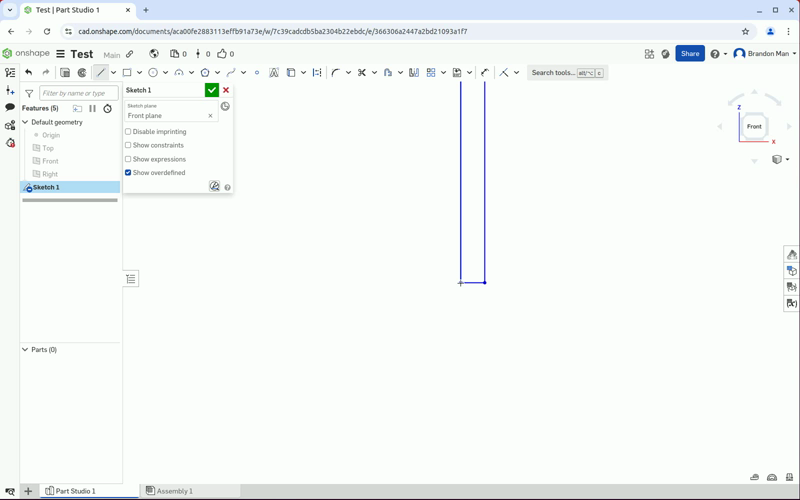
scroll(-6)
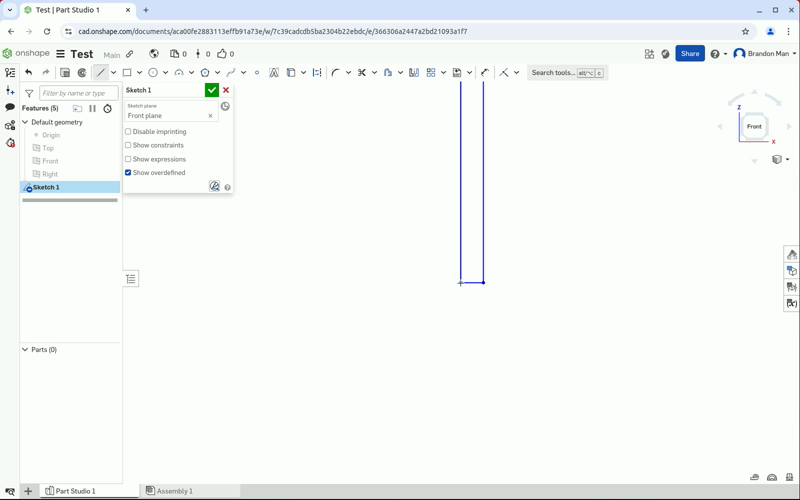
scroll(-6)
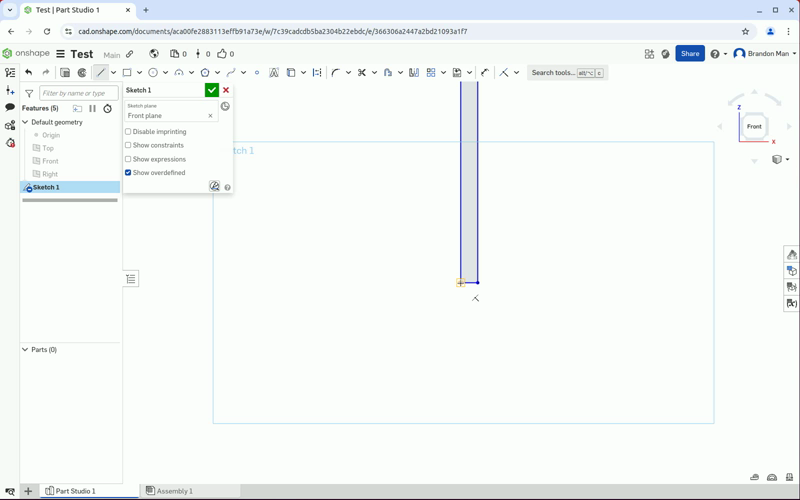
scroll(-6)
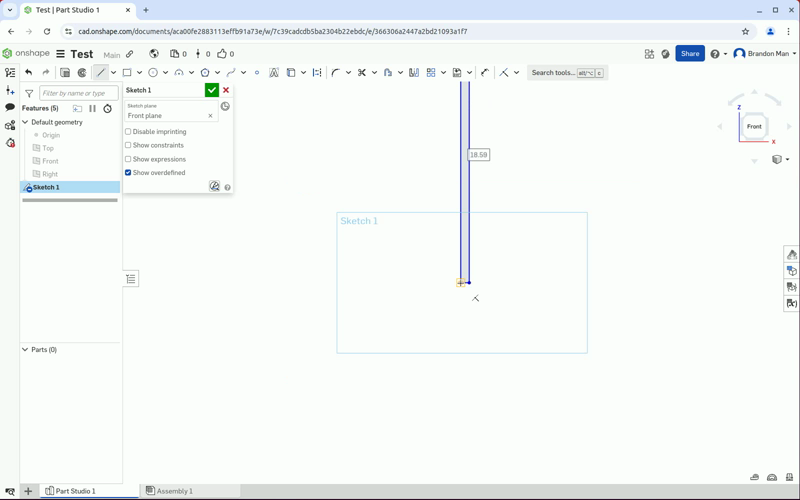
scroll(-6)
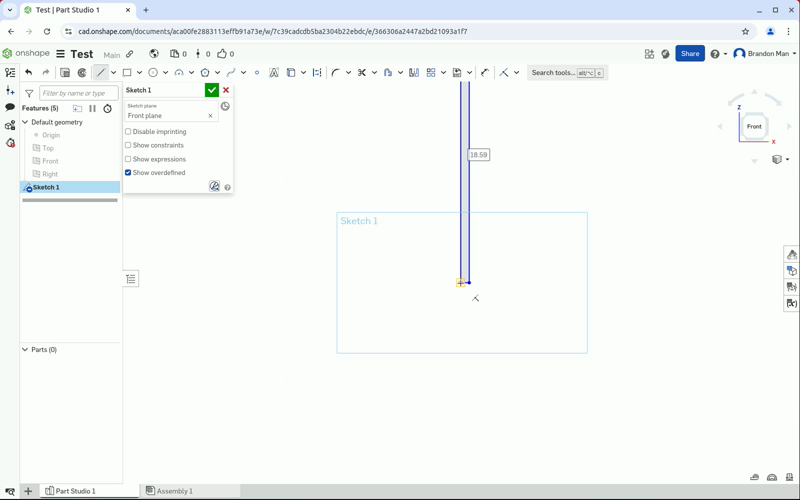
scroll(-6)
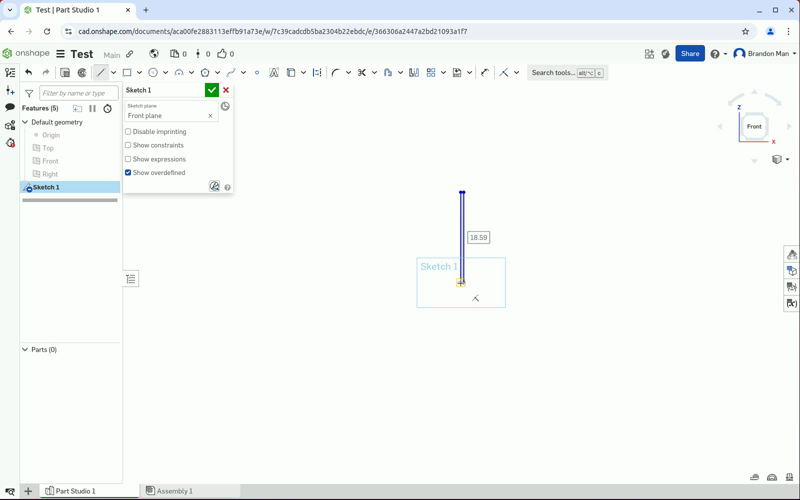
key(esc)
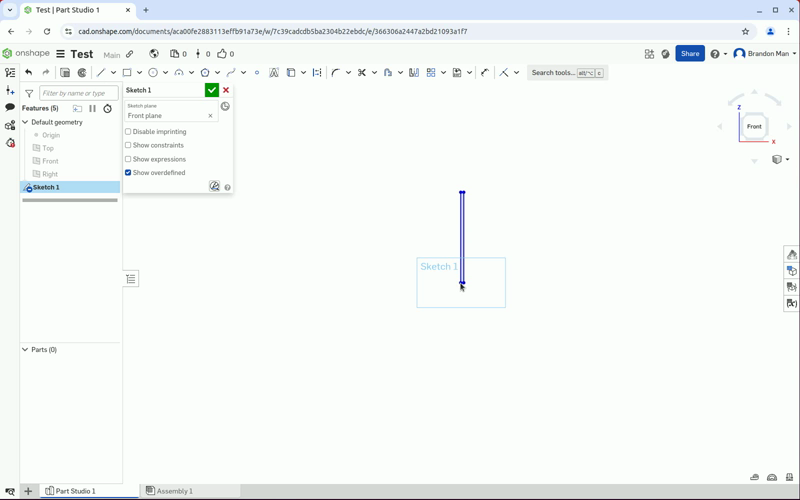
mouse_move(462, 243)
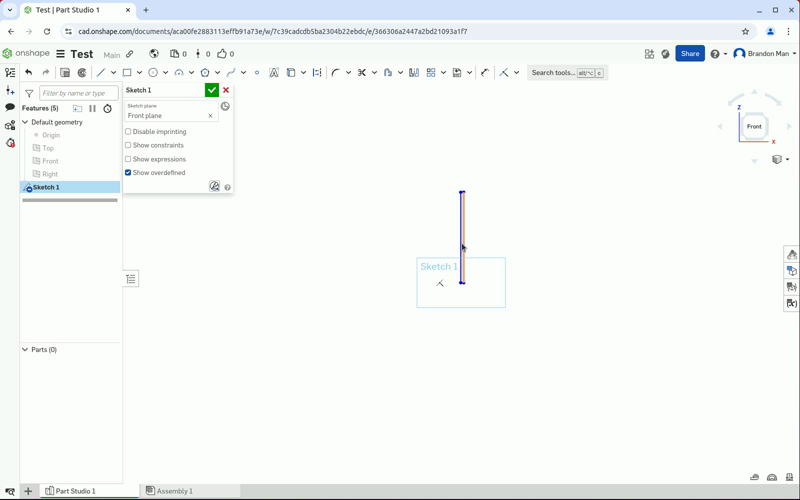
scroll(6)
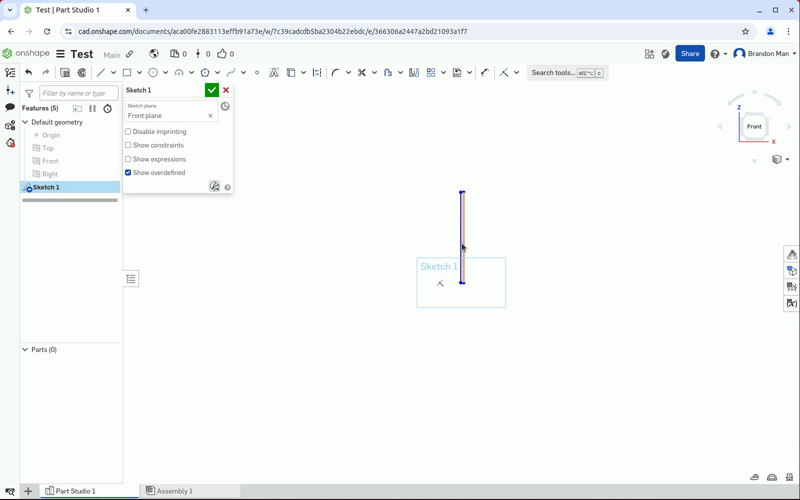
scroll(6)
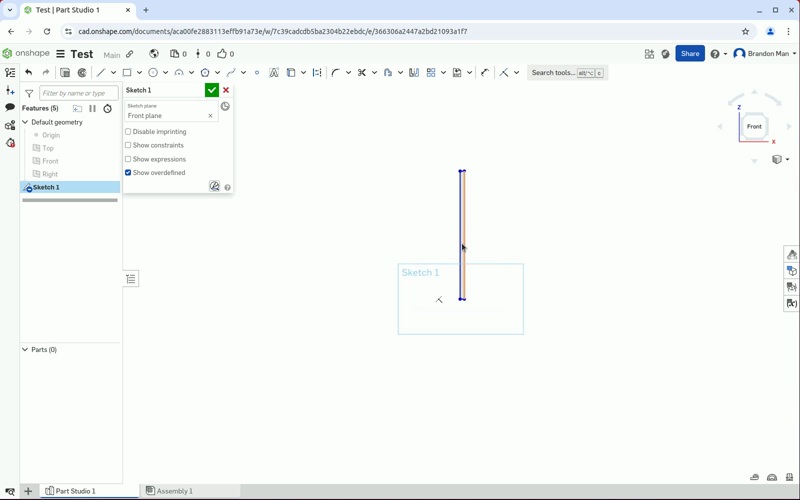
scroll(6)
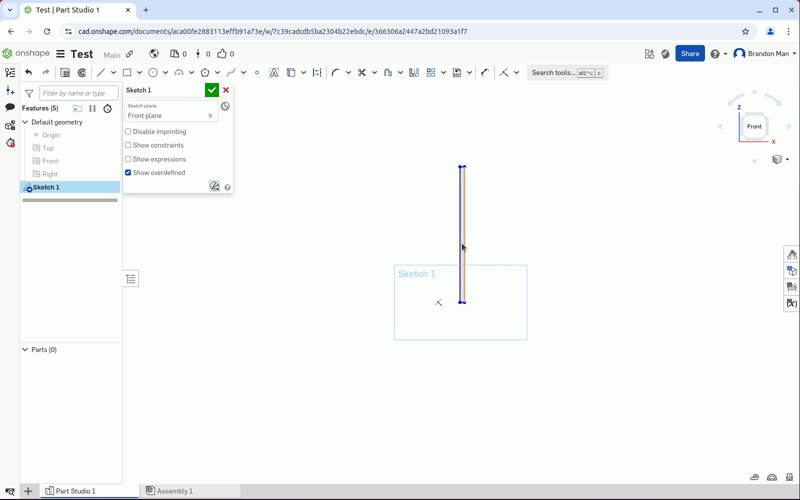
scroll(6)
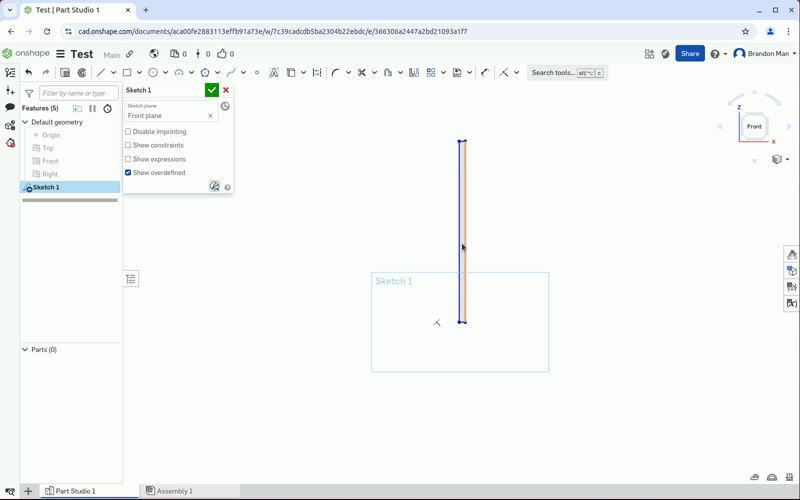
scroll(6)
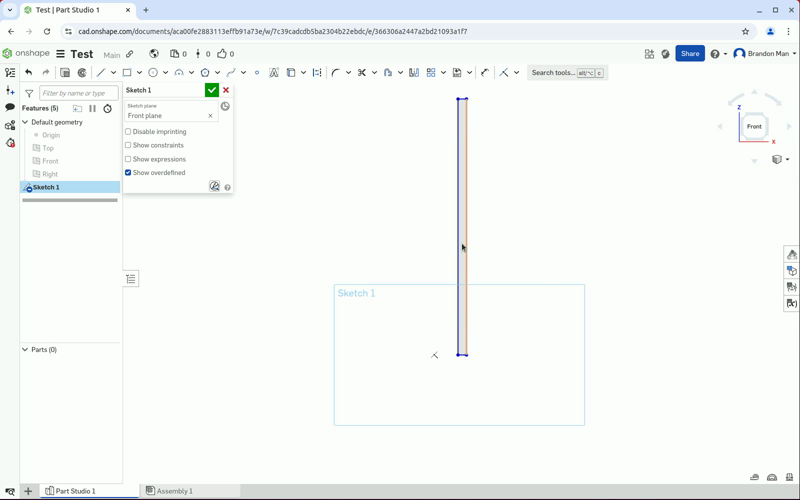
scroll(6)
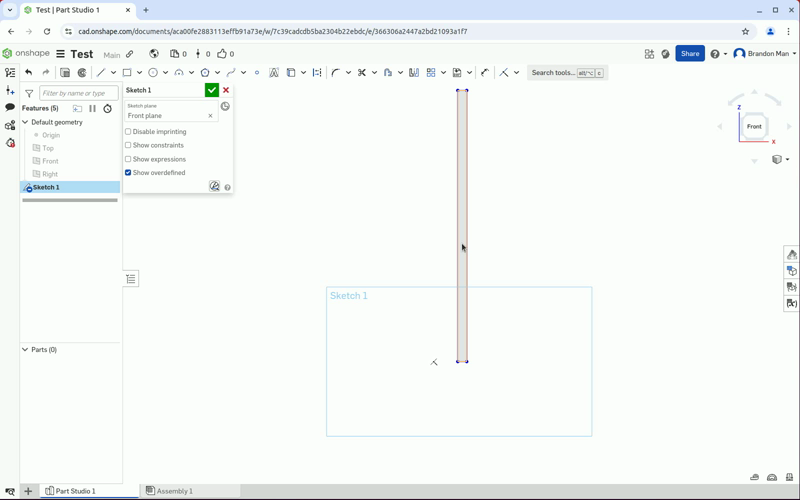
scroll(6)
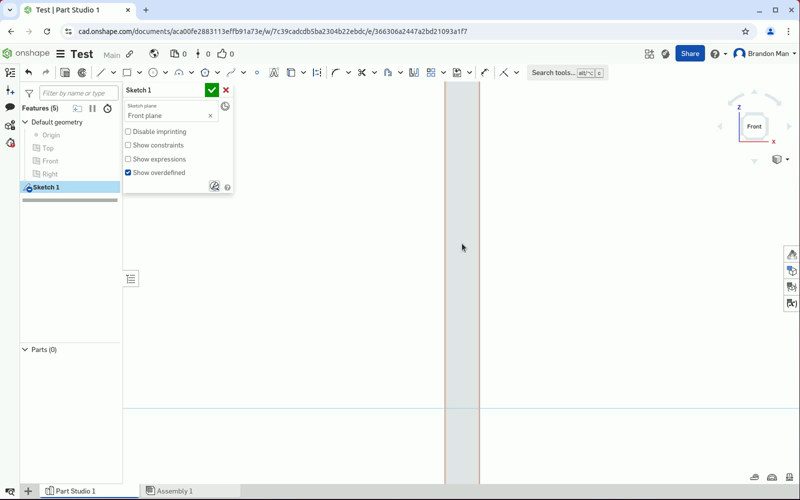
click(462, 243)
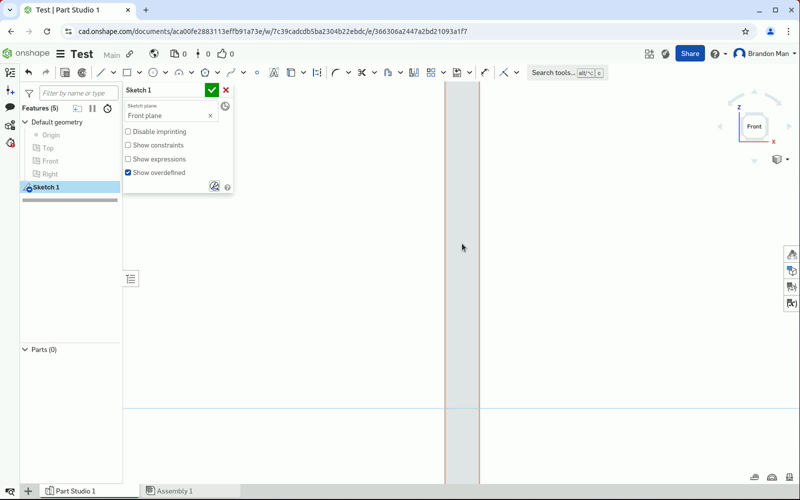
scroll(-6)
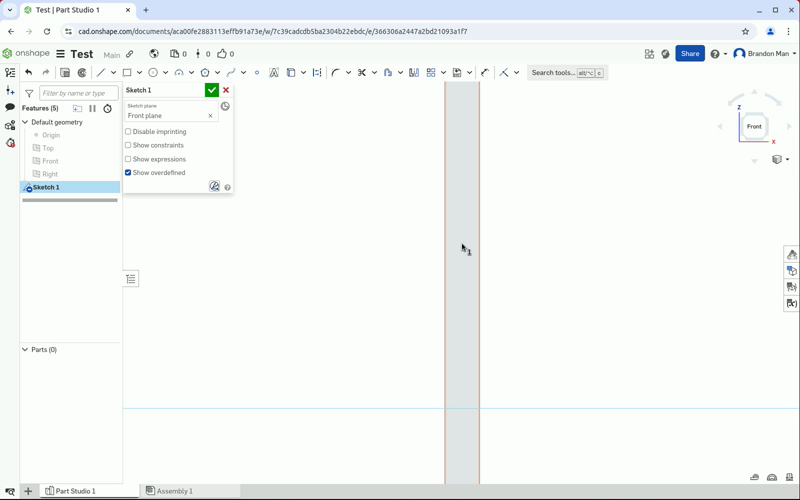
scroll(-6)
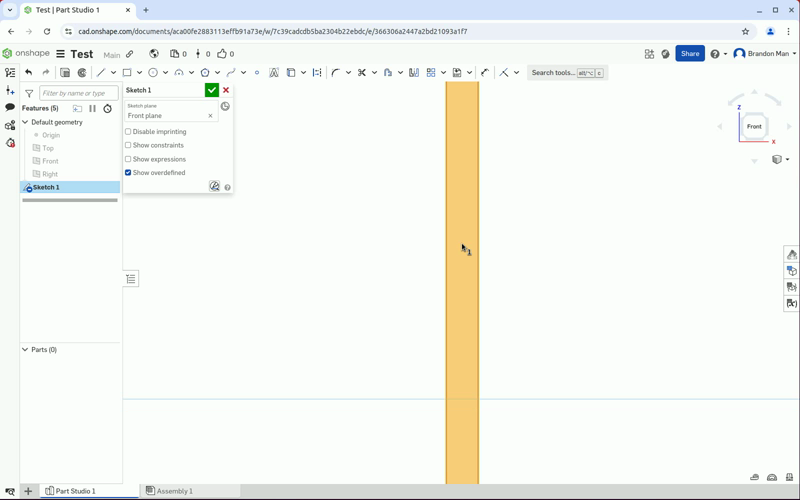
scroll(-6)
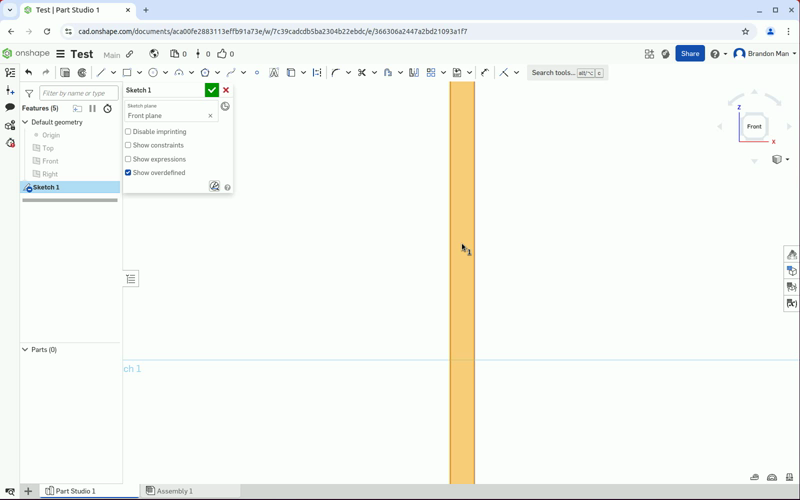
scroll(-6)
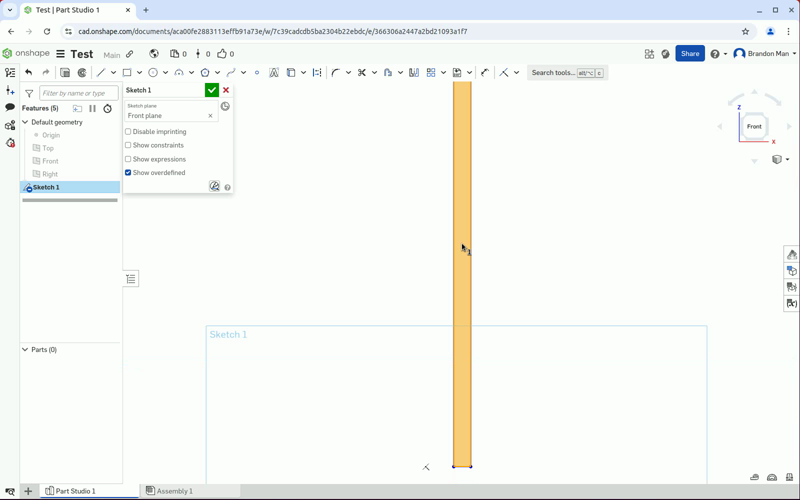
scroll(-6)
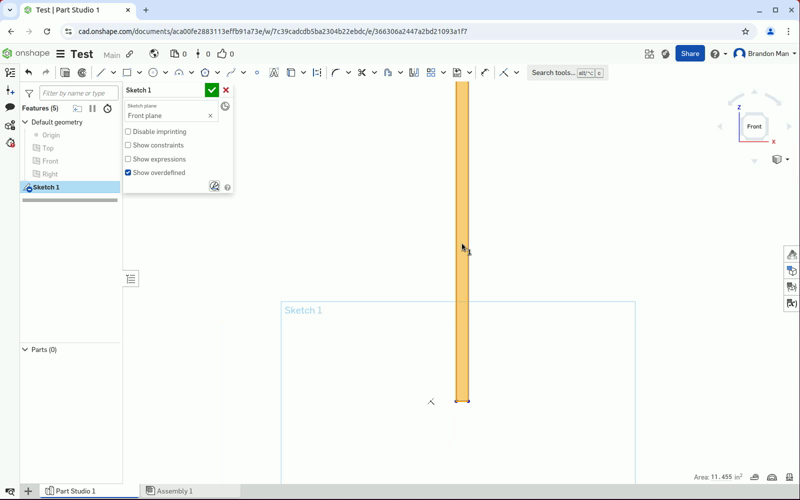
scroll(-6)
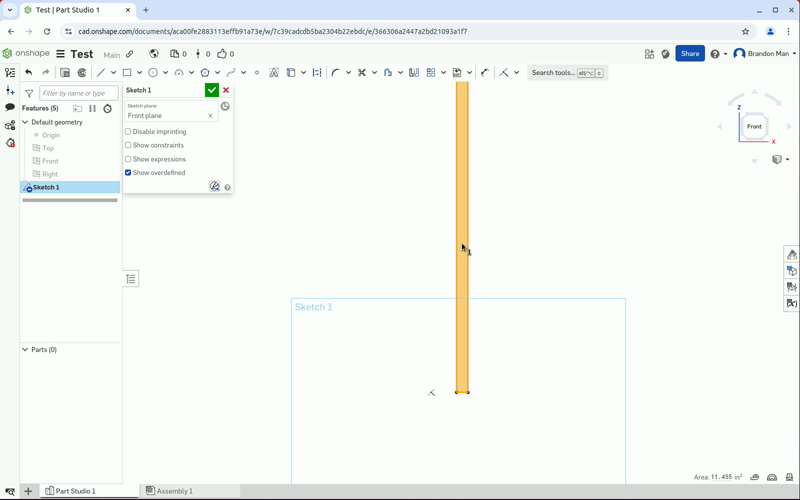
scroll(-6)
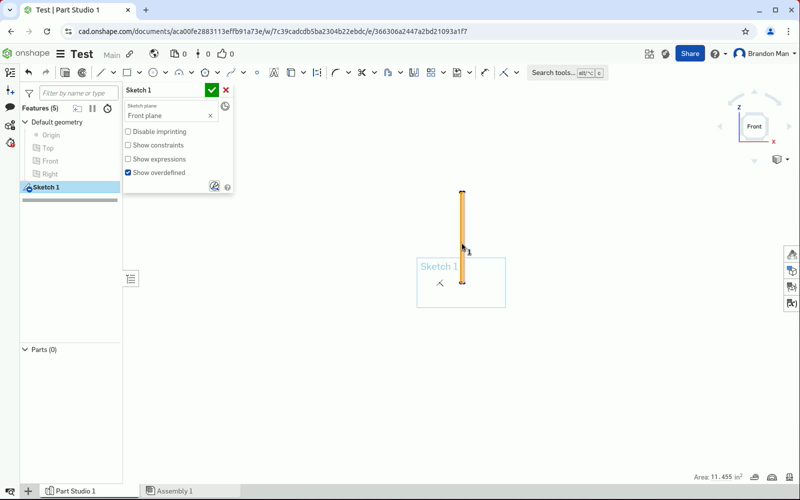
mouse_move(73, 352)
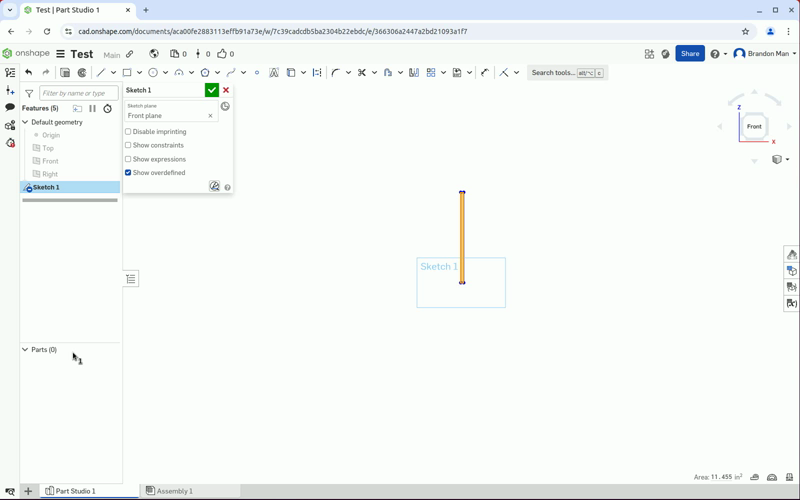
key(shift+y)
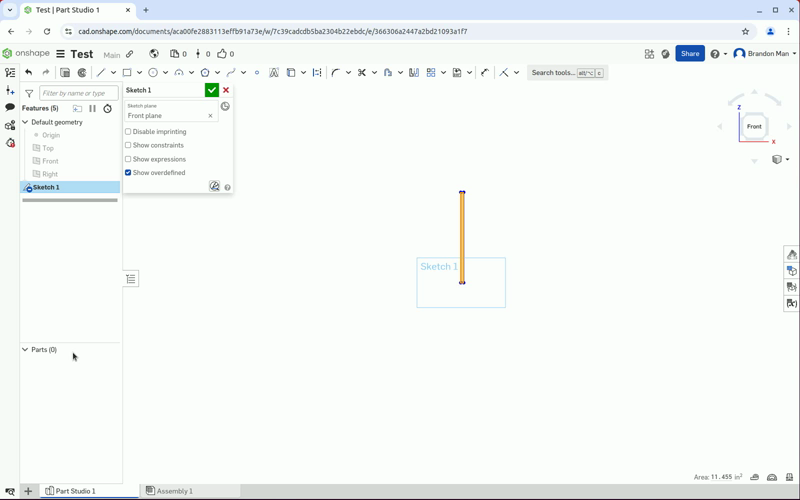
key(shift+e)
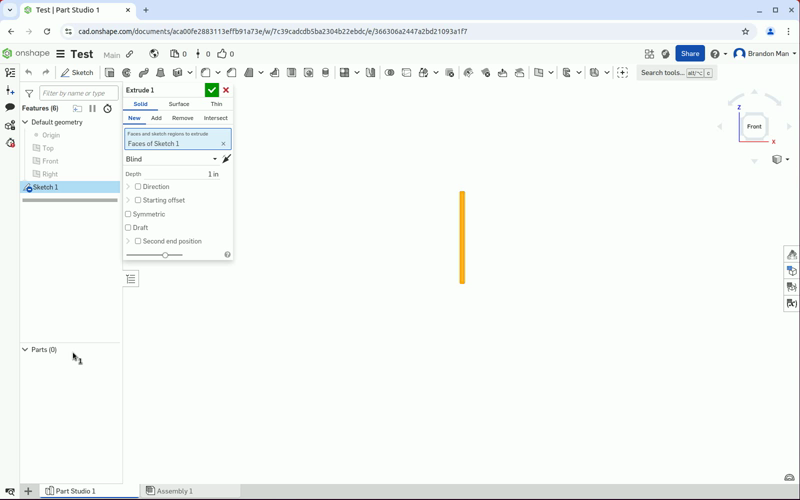
mouse_move(143, 106)
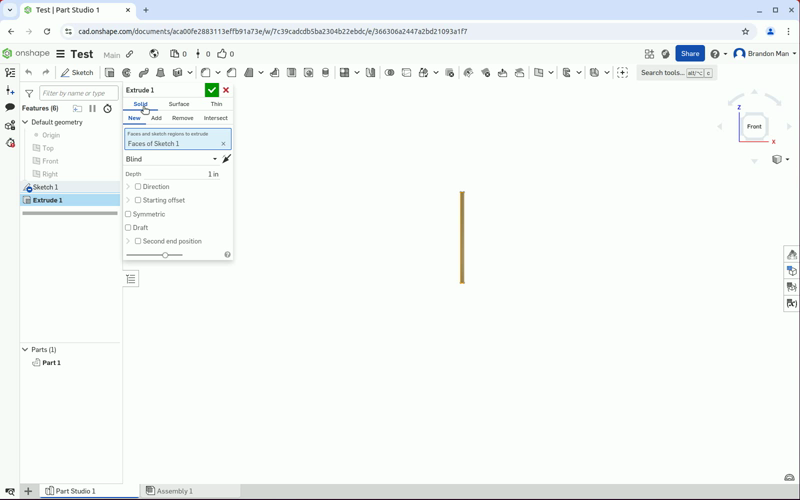
click(143, 106)
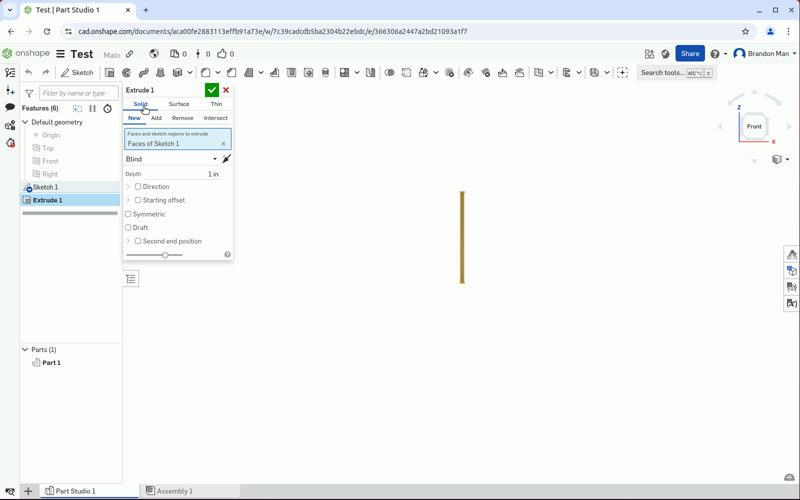
mouse_move(137, 120)
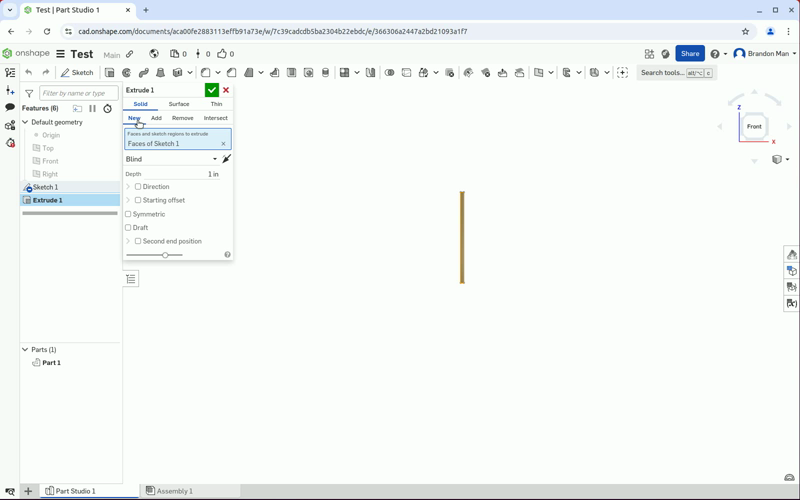
click(137, 120)
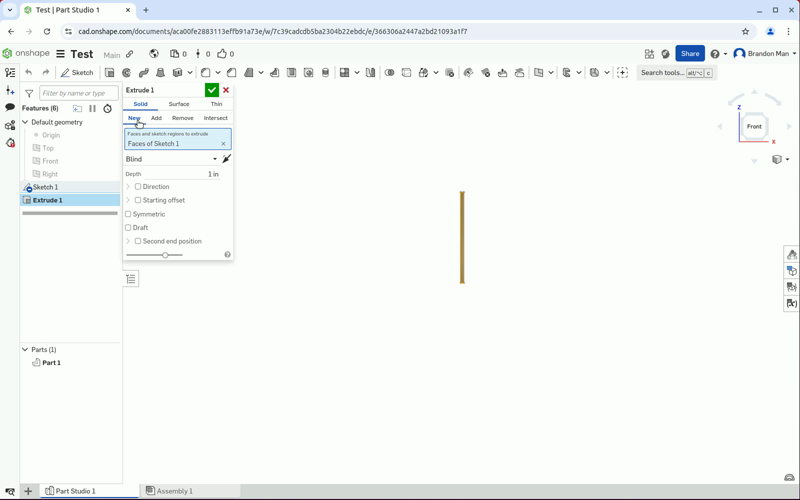
key(tab, 4)
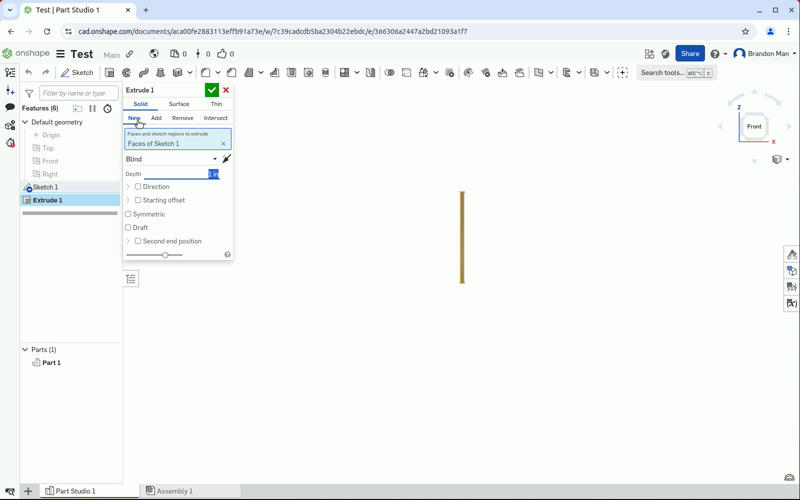
text(16.85)
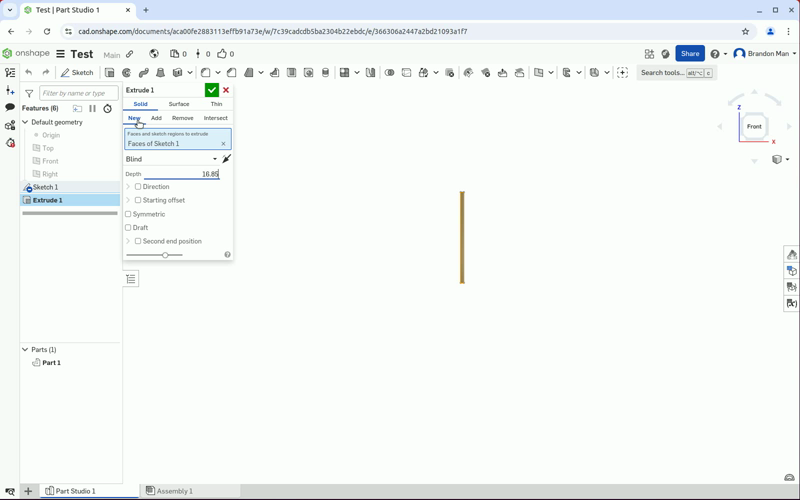
key(enter)
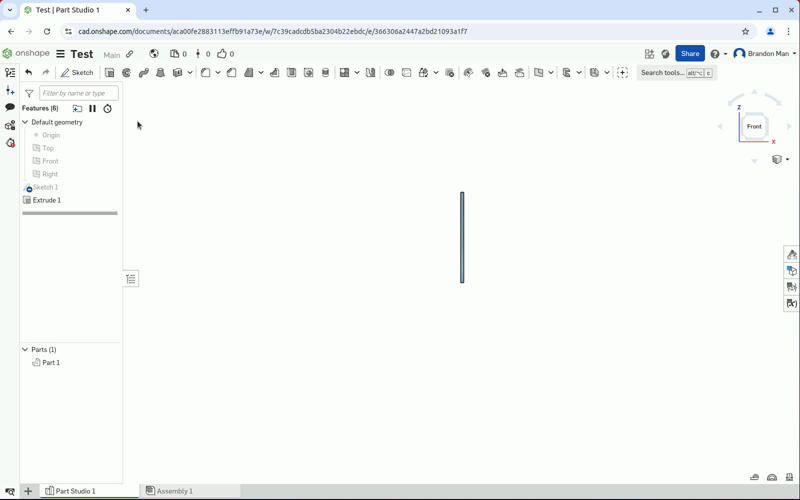
key(shift+h)
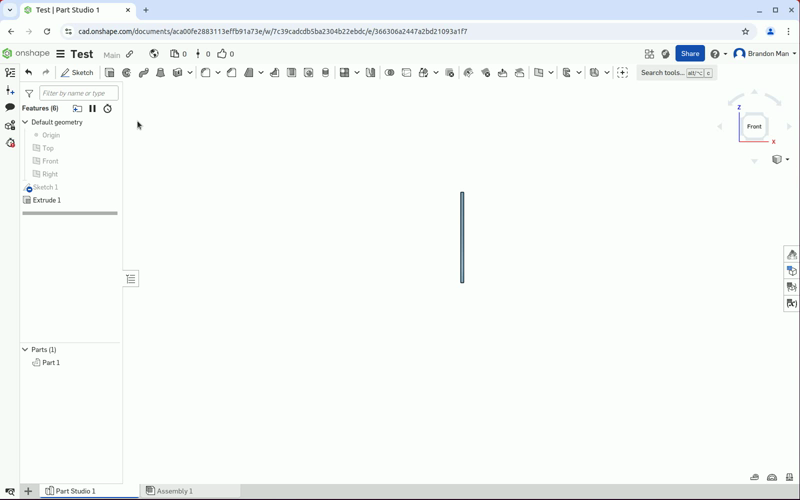
key(shift+h)
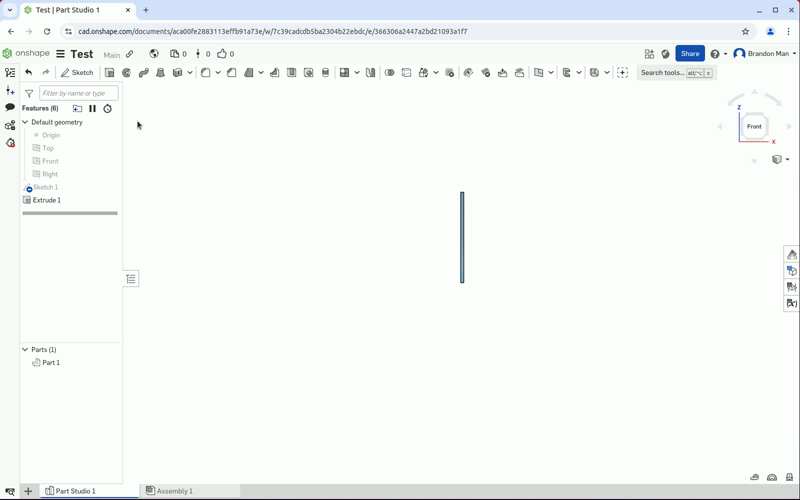
mouse_move(73, 189)
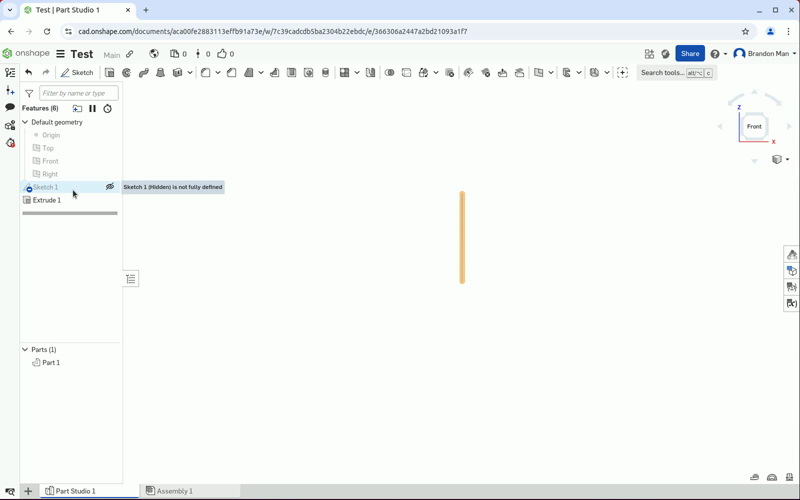
click(73, 189)
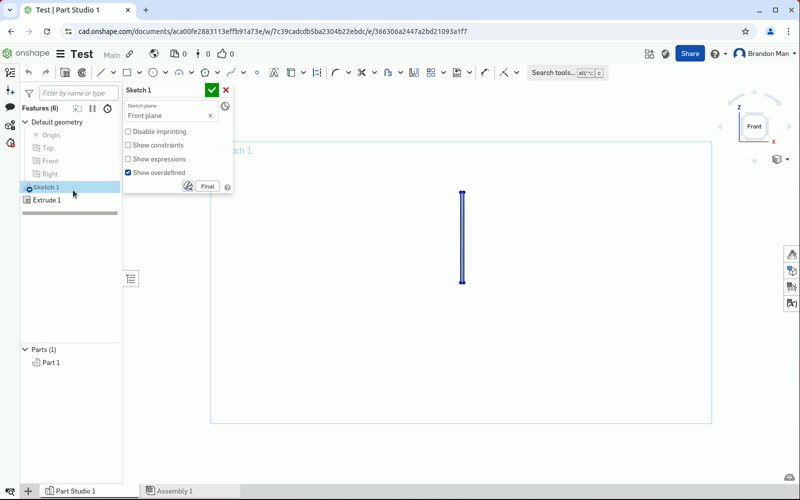
mouse_move(229, 92)
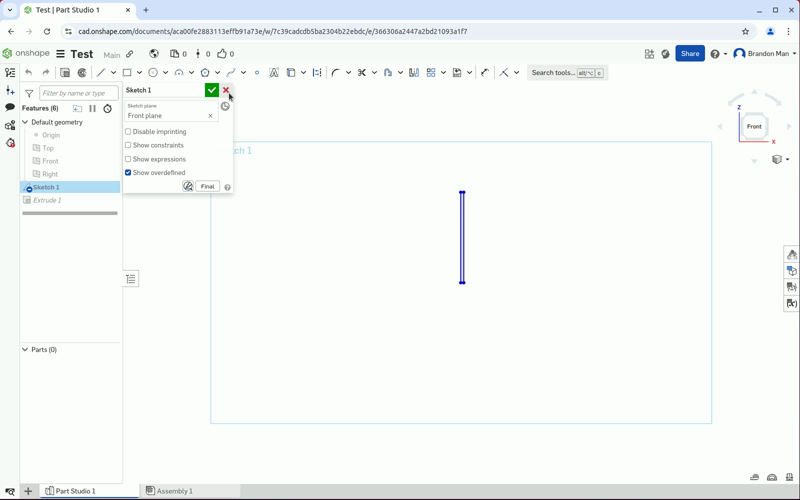
click(229, 92)
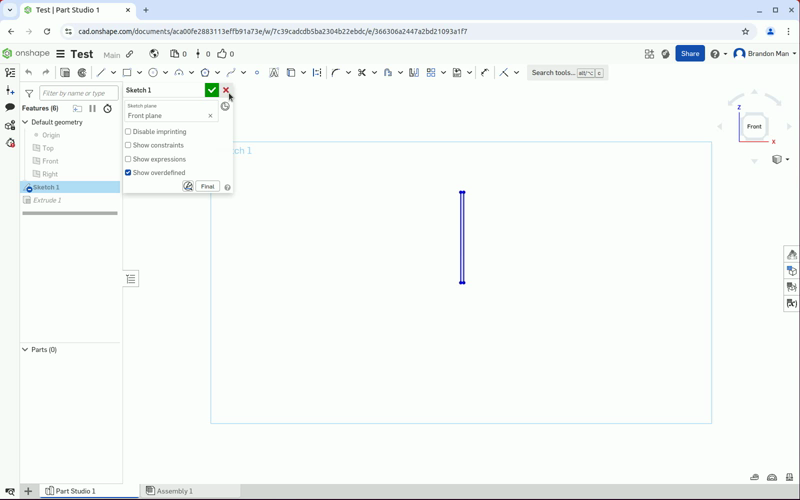
key(shift+s)
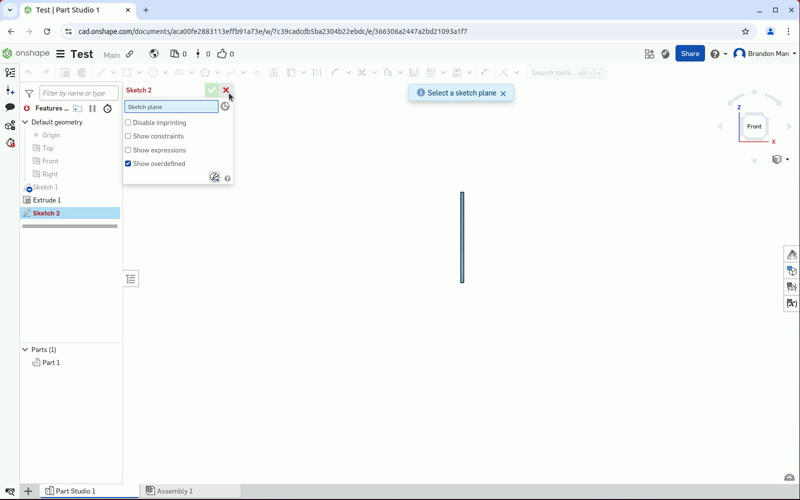
mouse_move(73, 163)
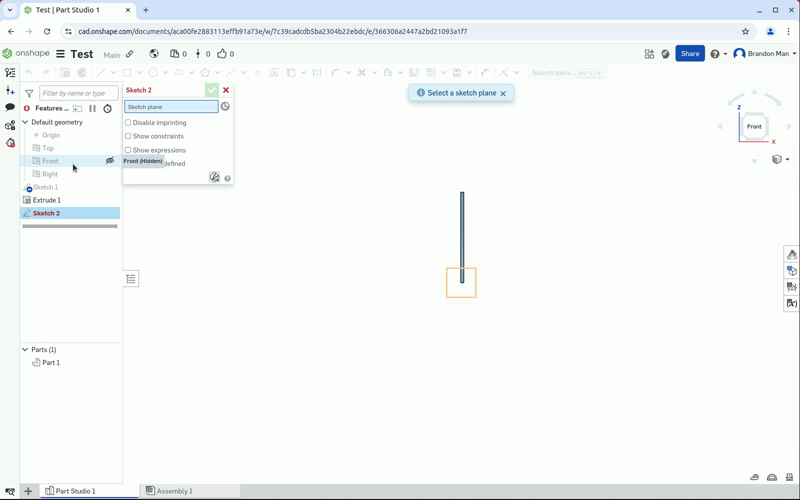
click(73, 163)
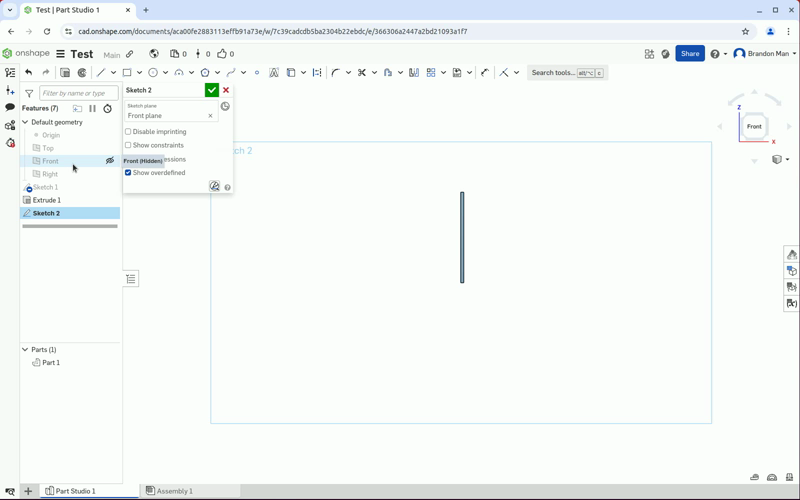
mouse_move(73, 352)
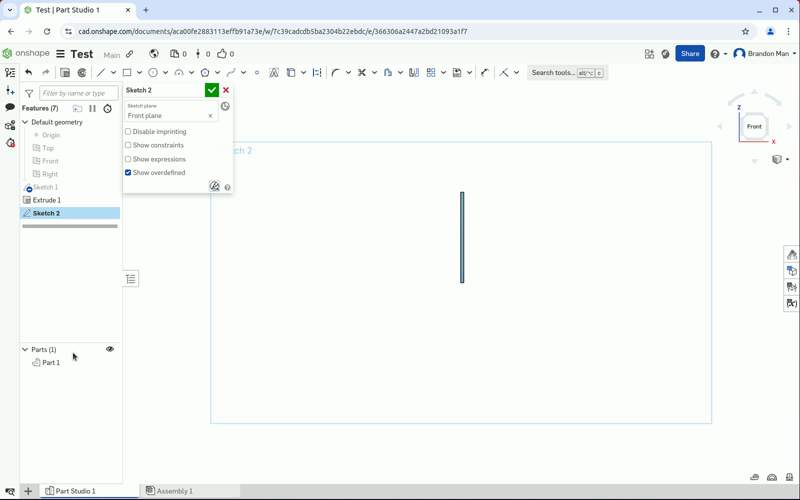
key(y)
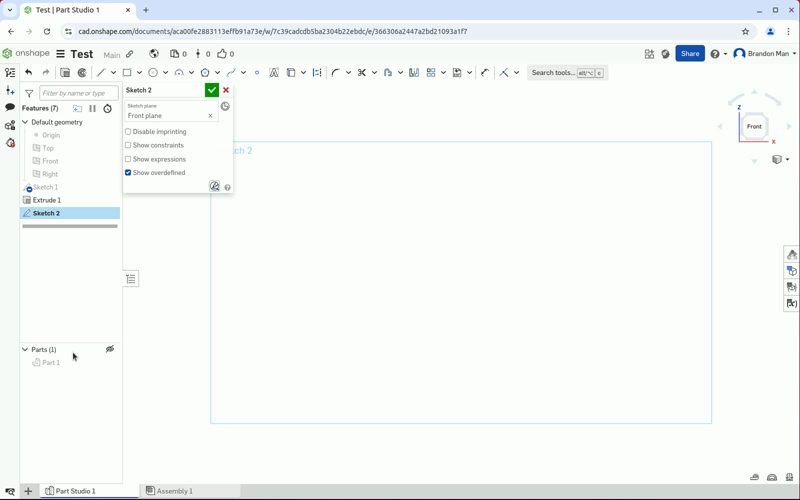
key(l)
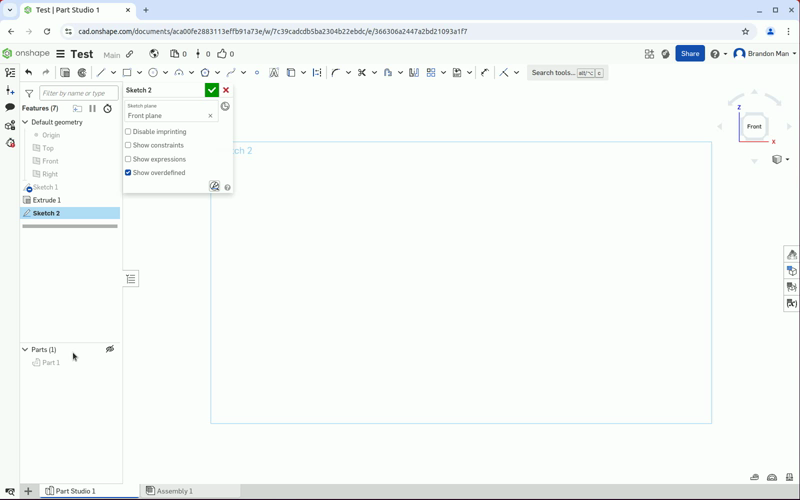
key_down(shift)
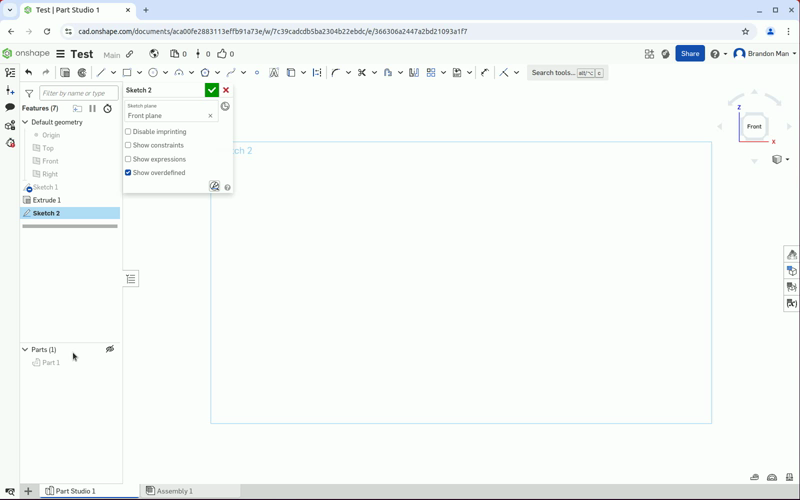
mouse_move(427, 174)
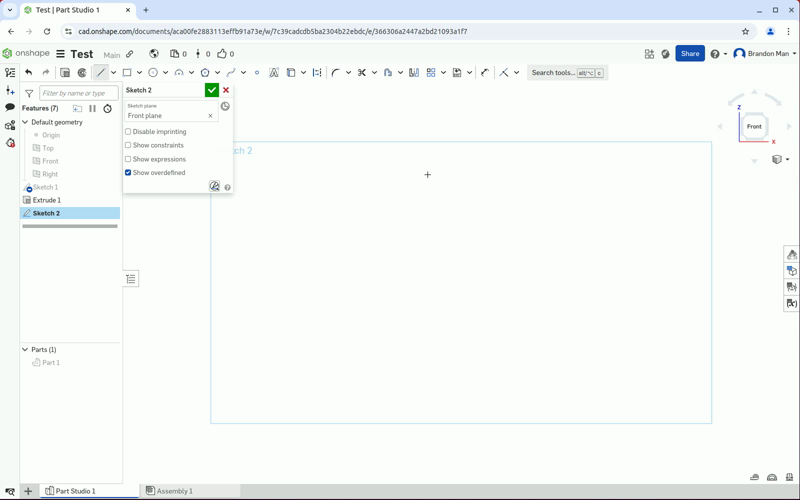
click(427, 174)
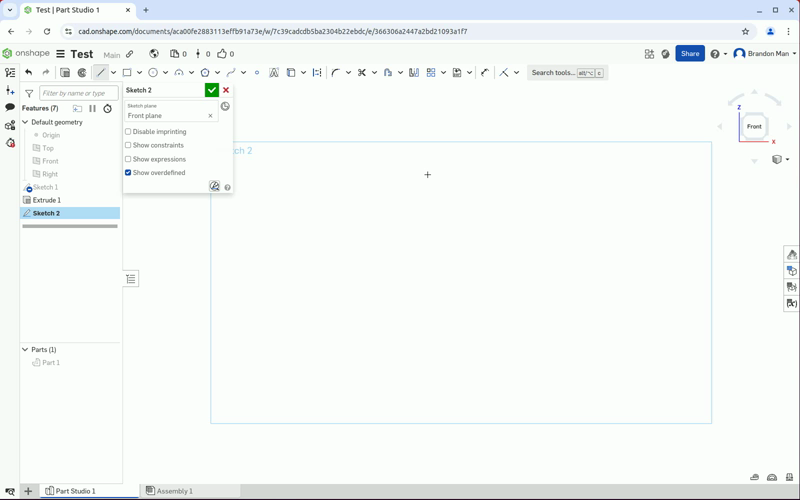
key_up(shift)
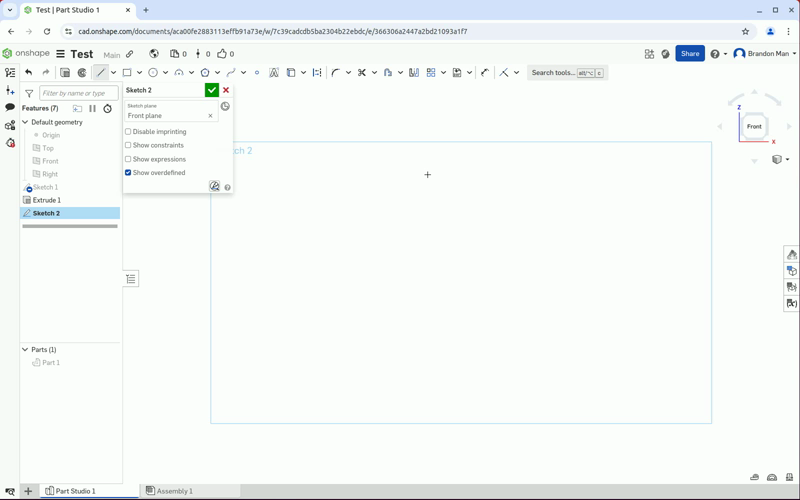
key_down(shift)
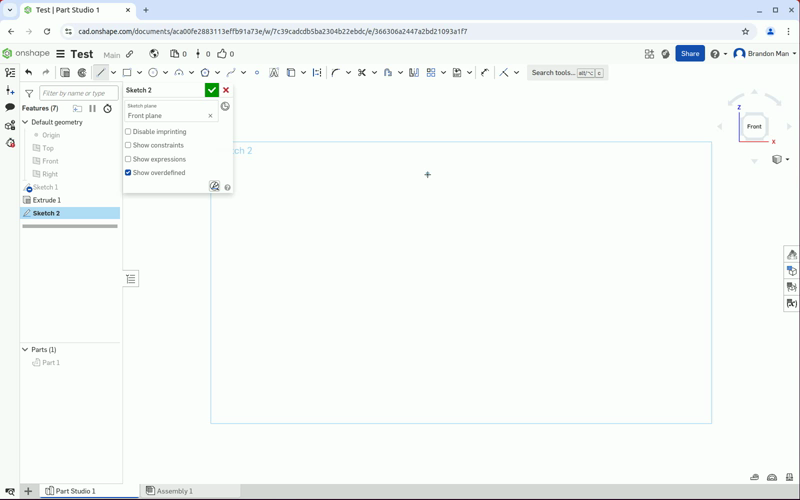
mouse_move(457, 174)
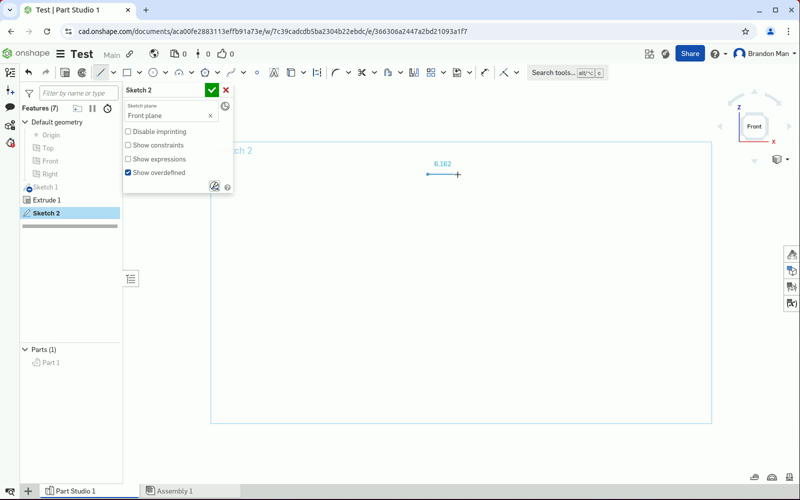
mouse_move(441, 174)
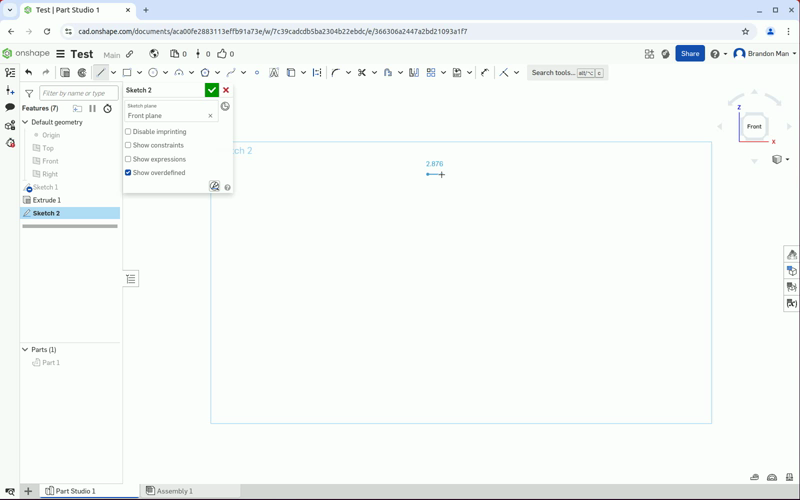
click(441, 174)
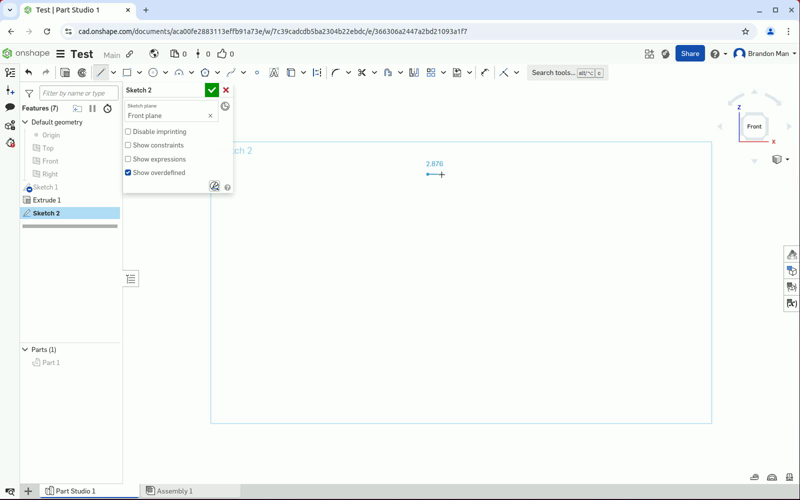
key_up(shift)
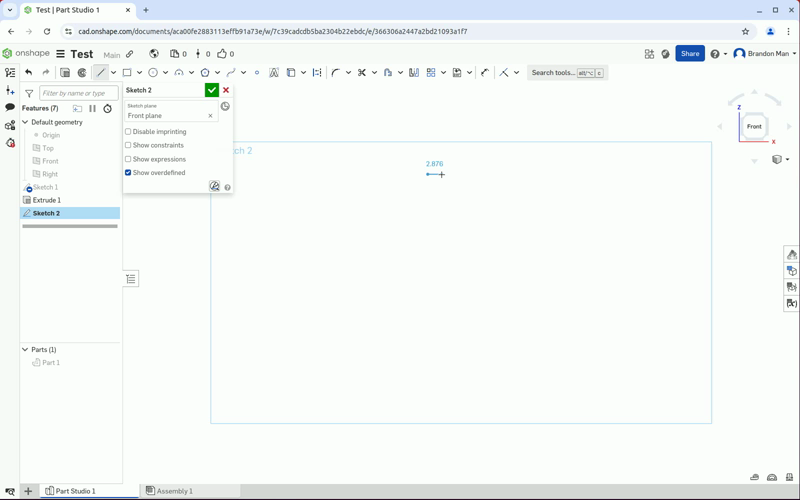
key(esc)
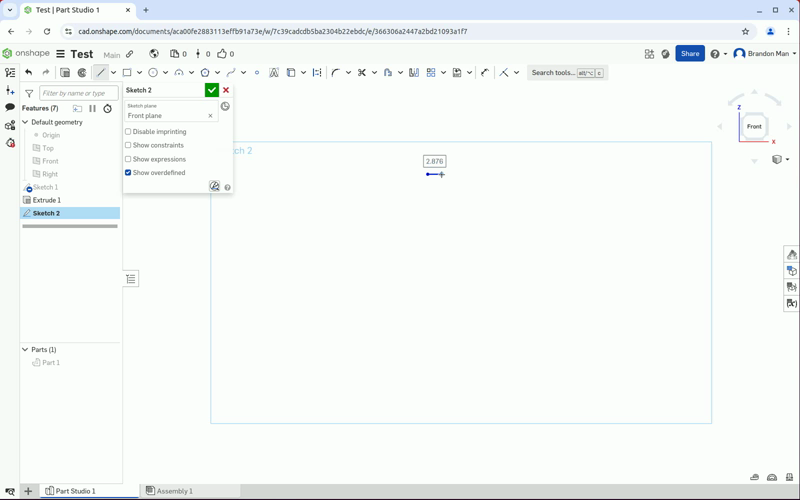
key(a)
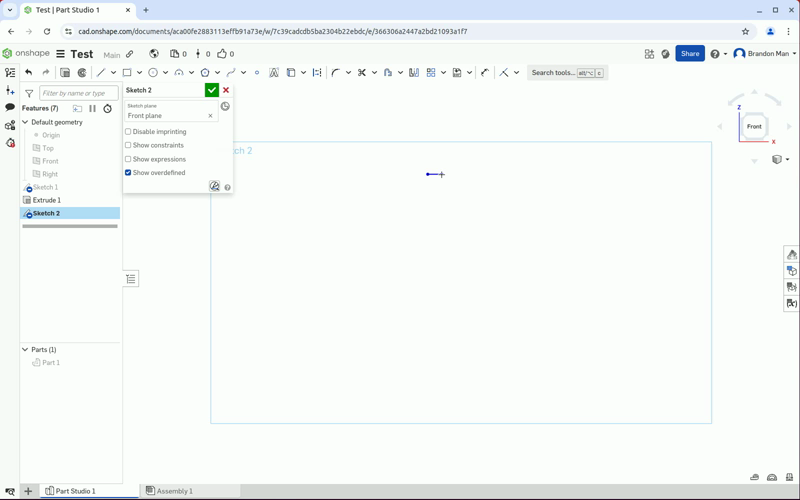
mouse_move(441, 174)
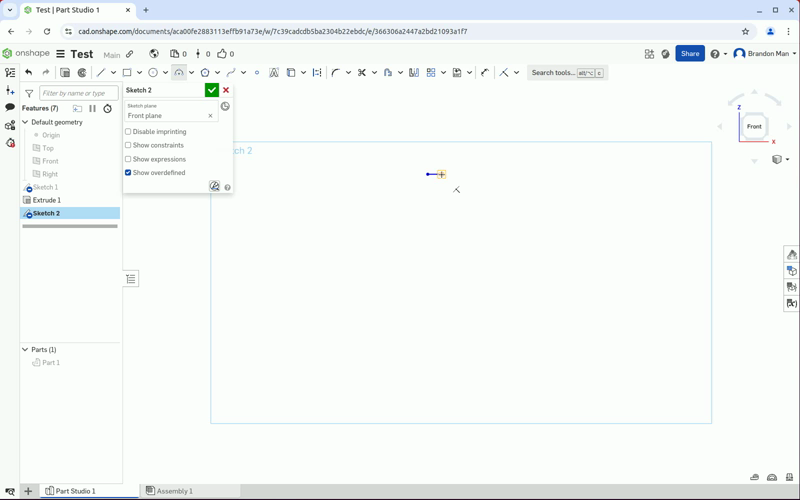
click(441, 174)
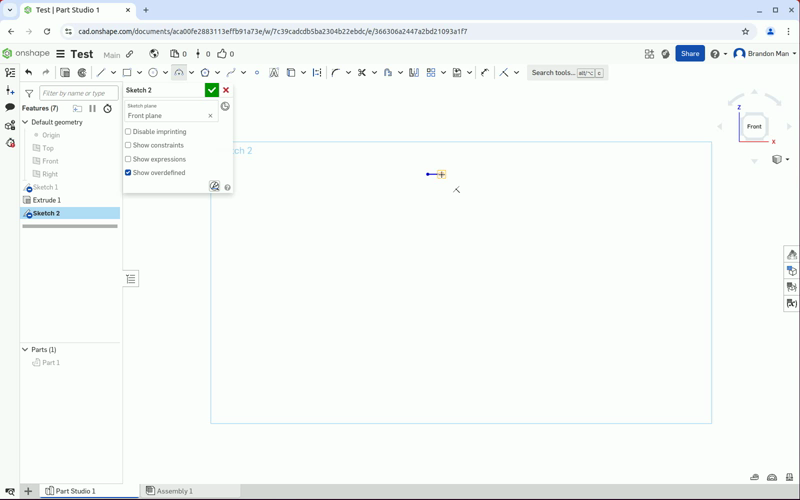
key_down(shift)
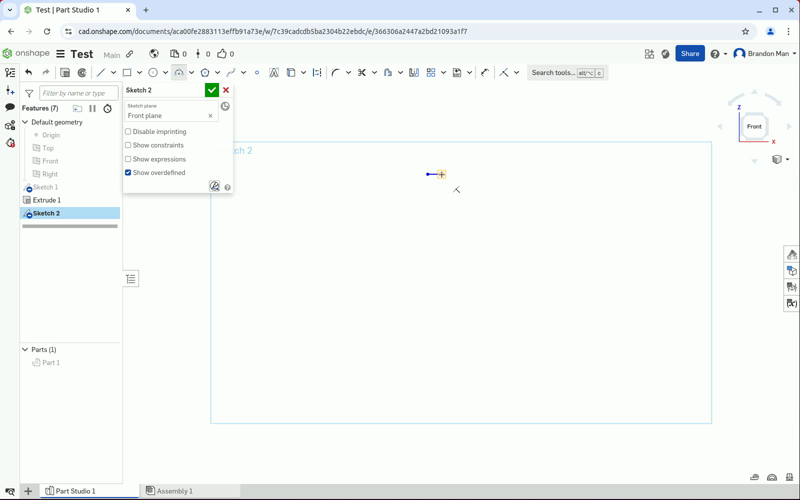
mouse_move(461, 193)
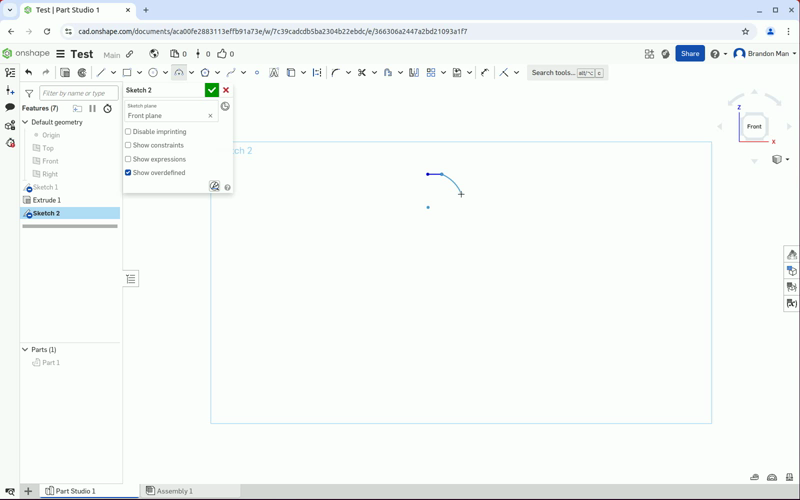
click(461, 193)
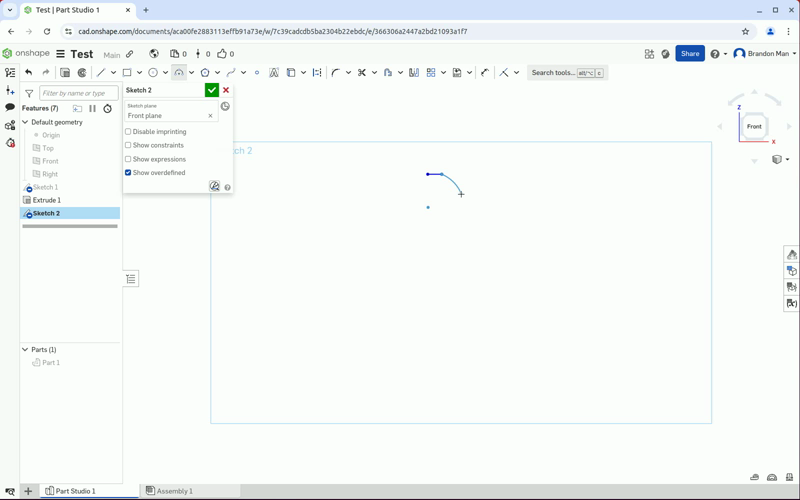
mouse_move(455, 179)
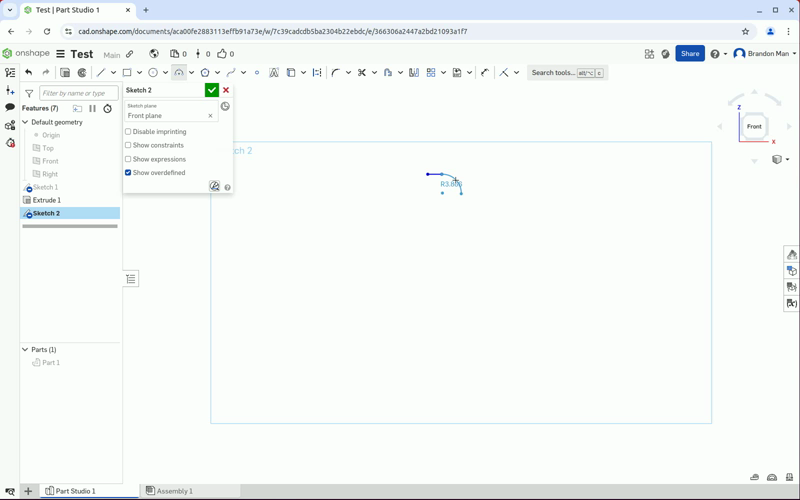
click(455, 179)
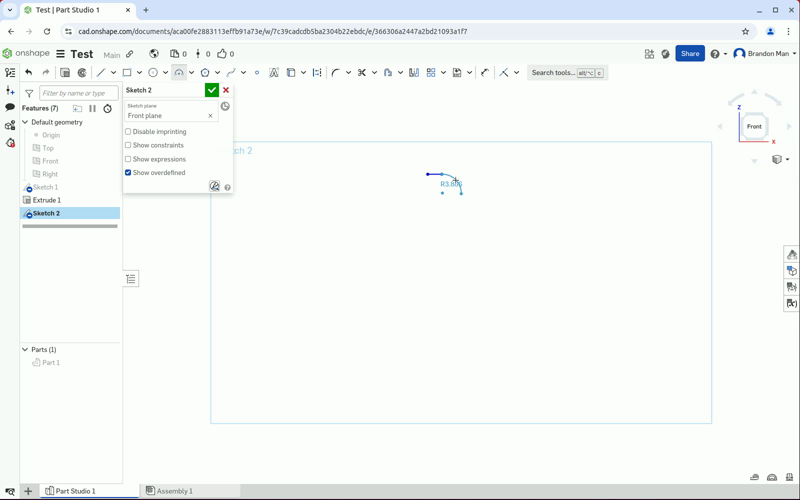
key_up(shift)
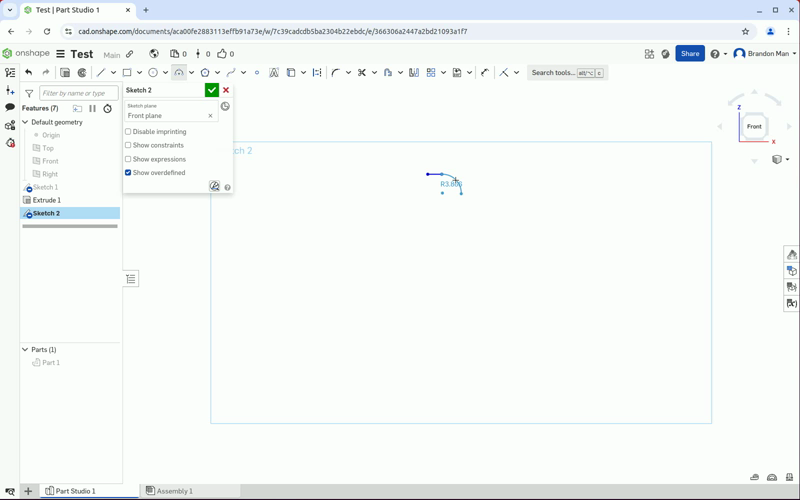
key(esc)
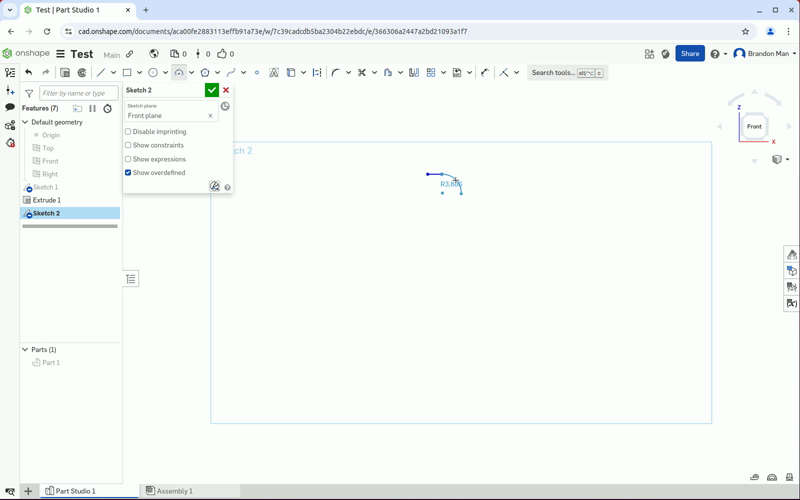
key(l)
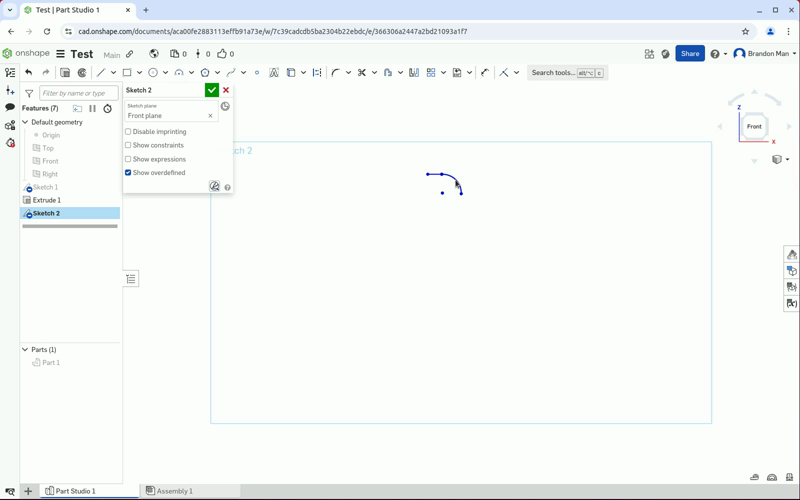
mouse_move(461, 193)
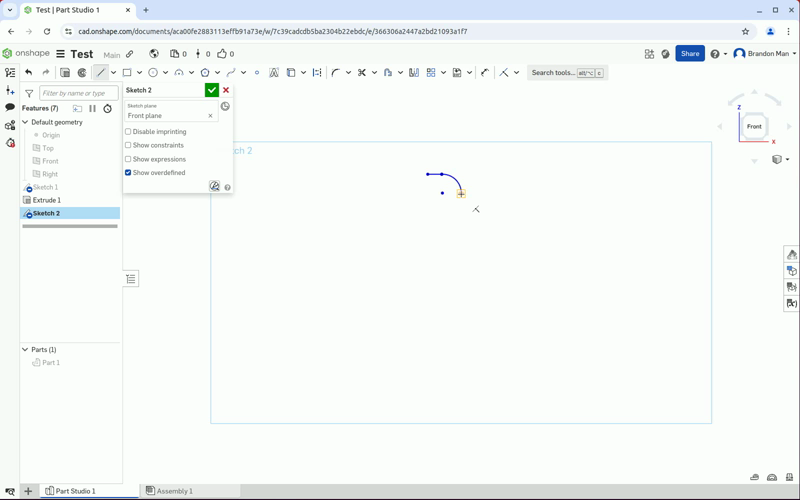
click(461, 193)
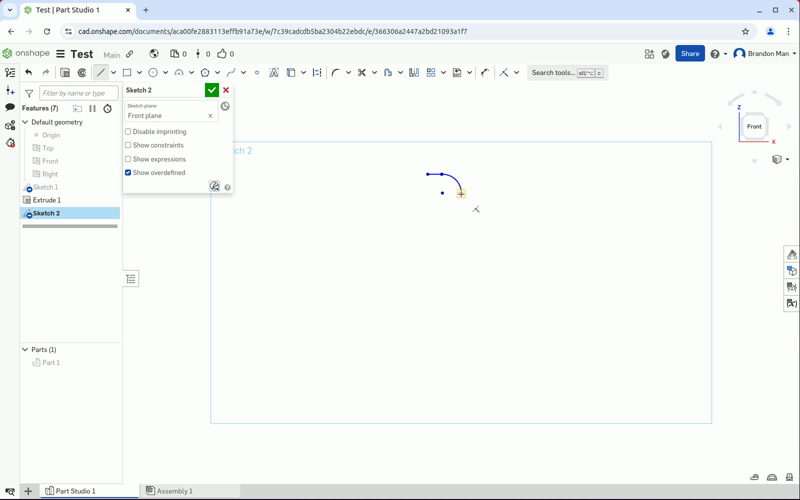
key_down(shift)
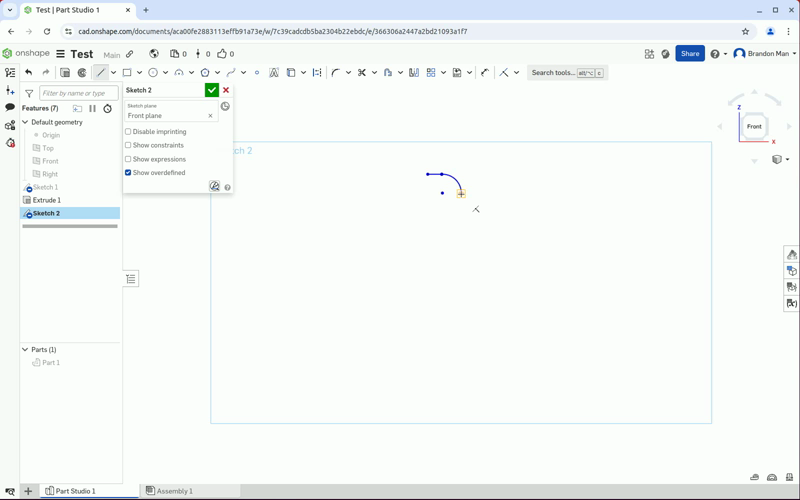
mouse_move(491, 193)
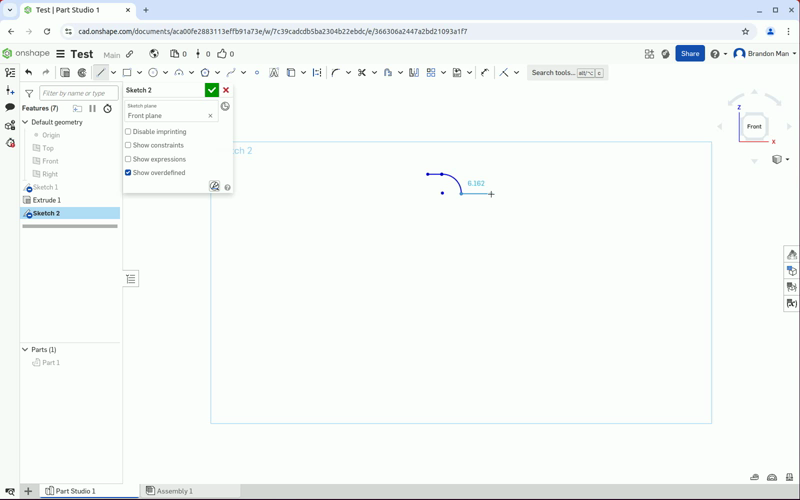
mouse_move(464, 193)
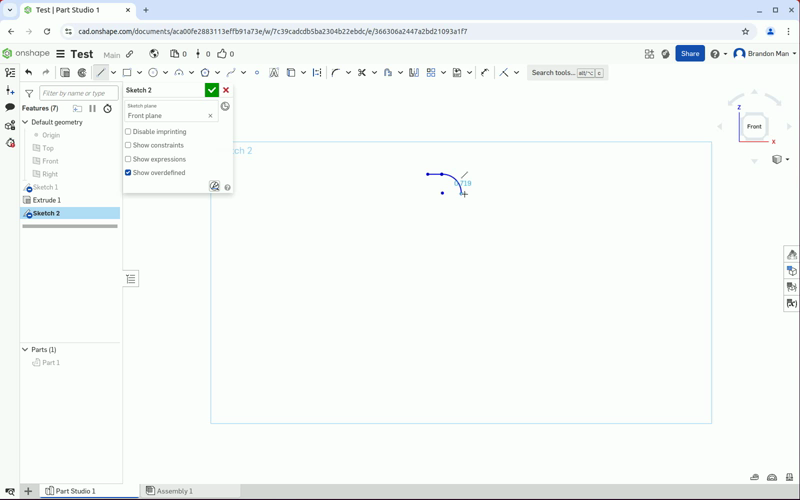
scroll(6)
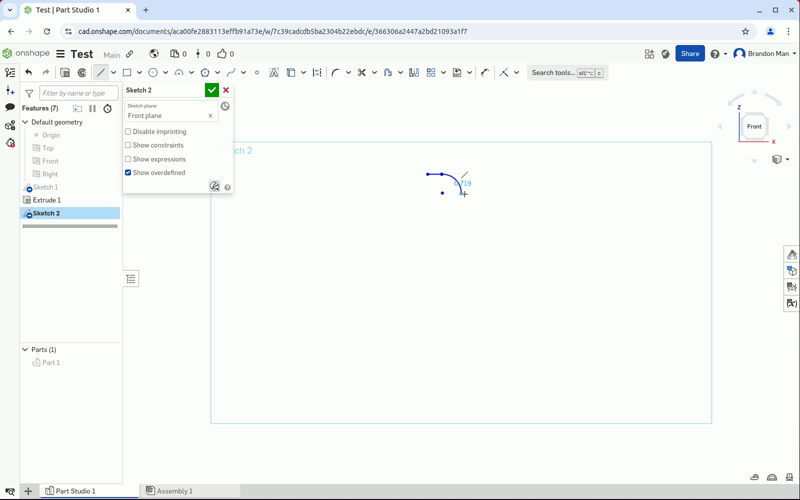
scroll(6)
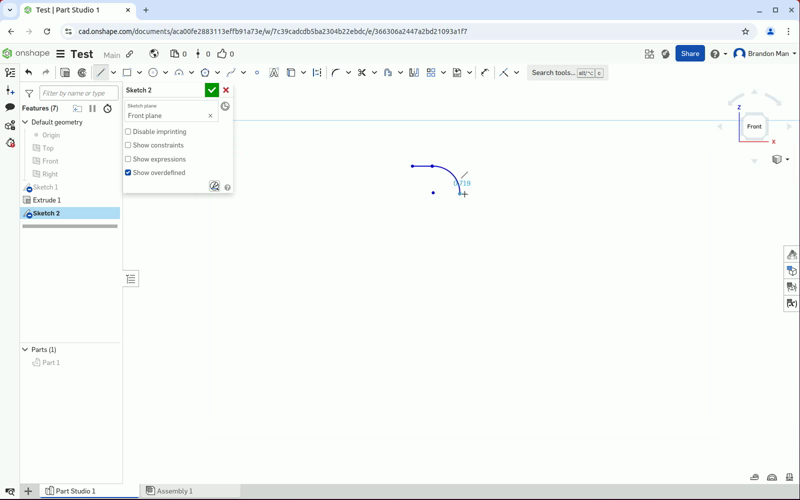
scroll(6)
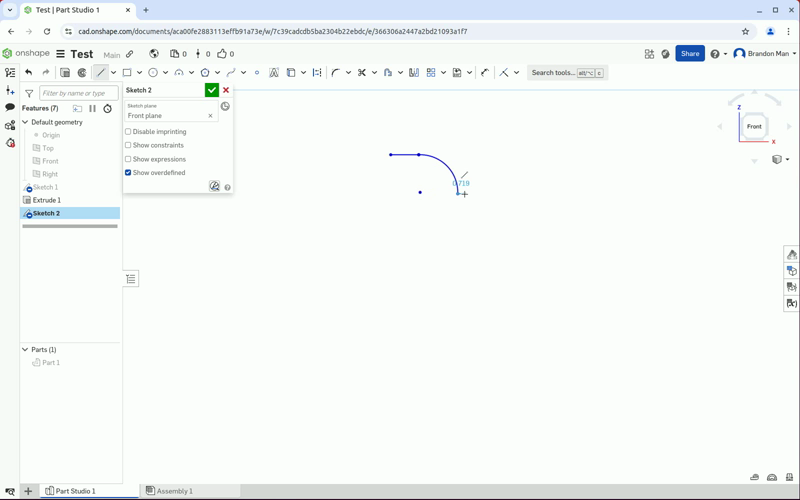
scroll(6)
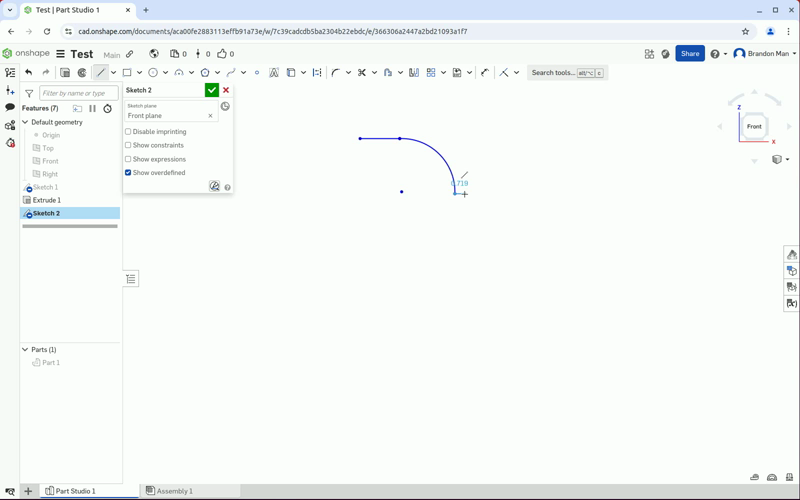
scroll(6)
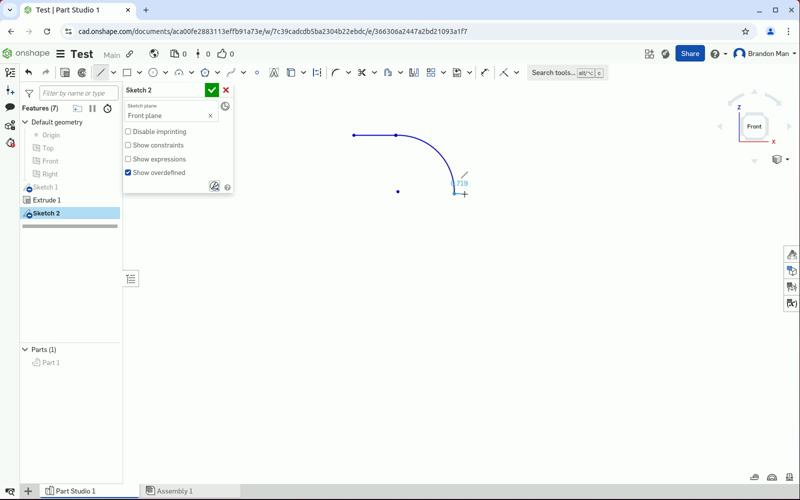
scroll(6)
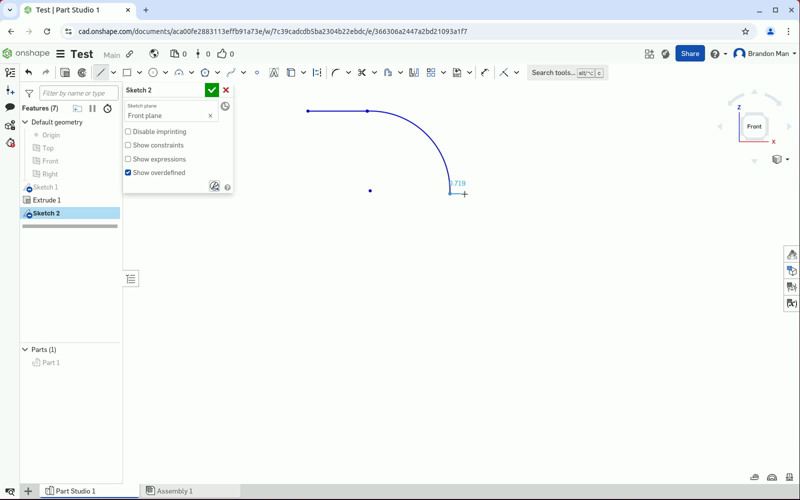
scroll(6)
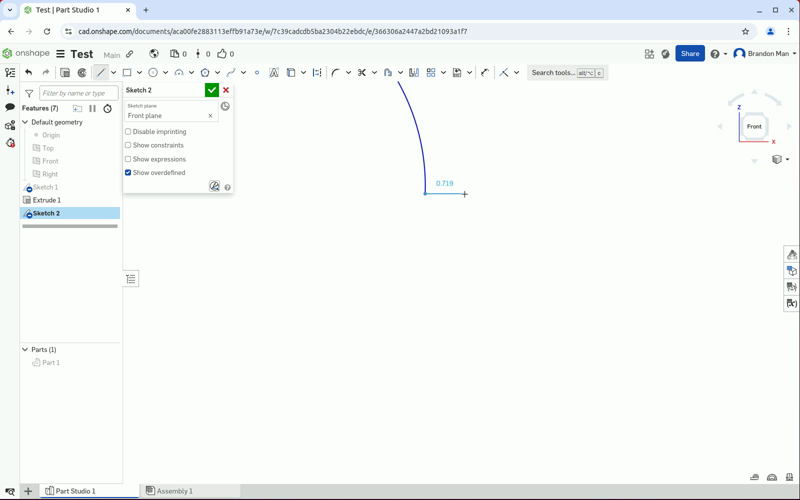
click(464, 193)
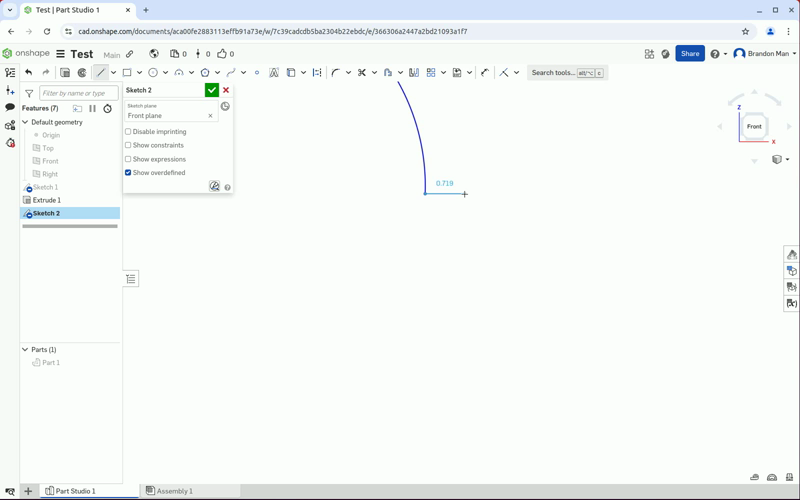
scroll(-6)
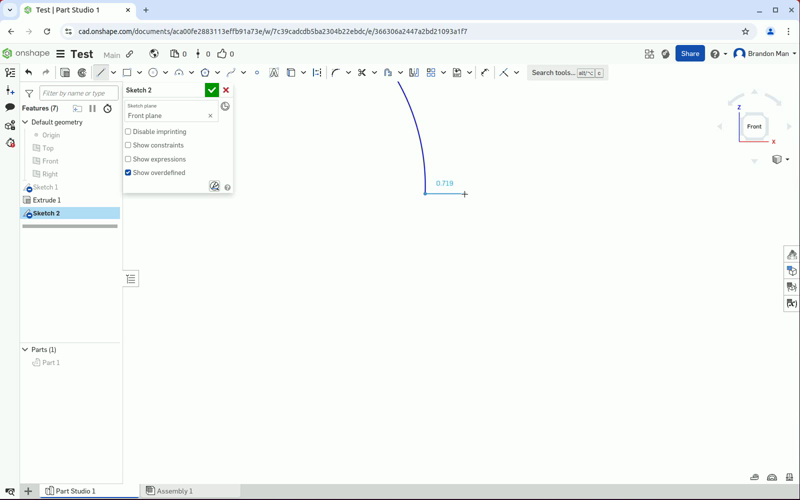
scroll(-6)
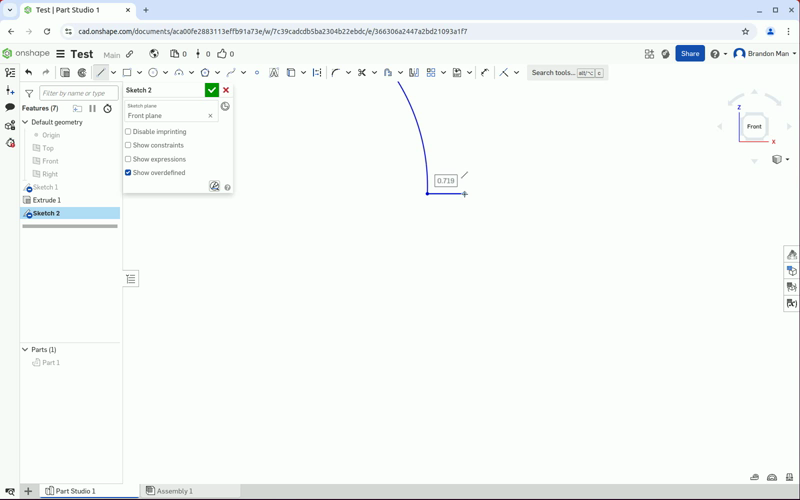
scroll(-6)
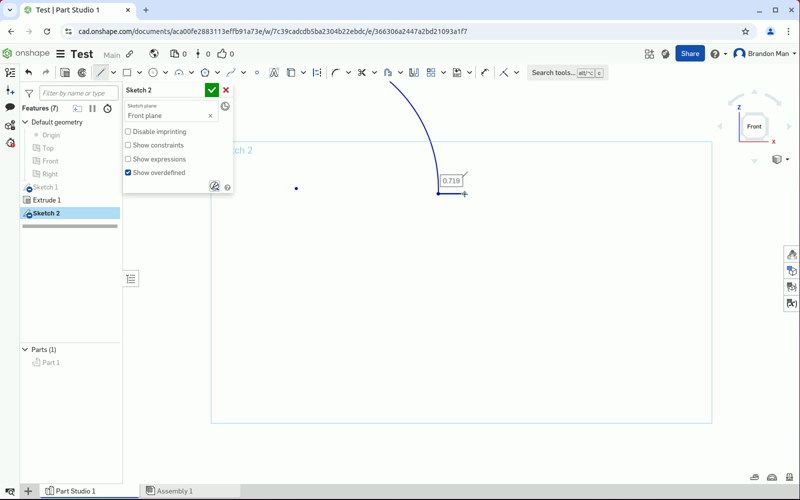
scroll(-6)
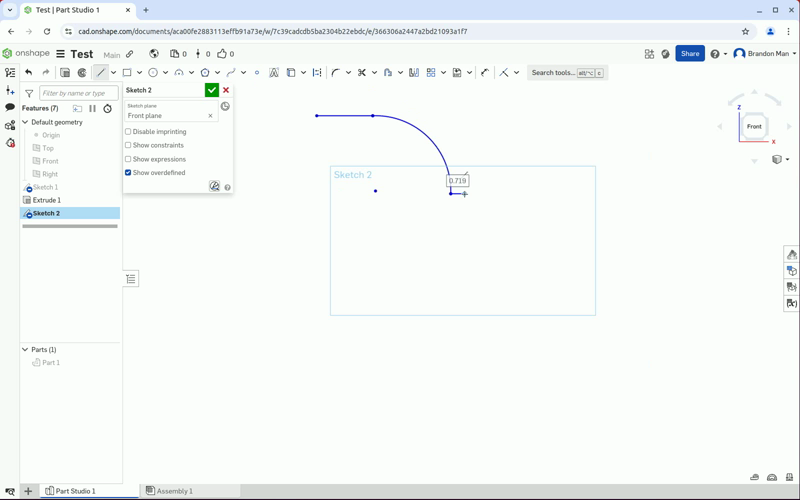
scroll(-6)
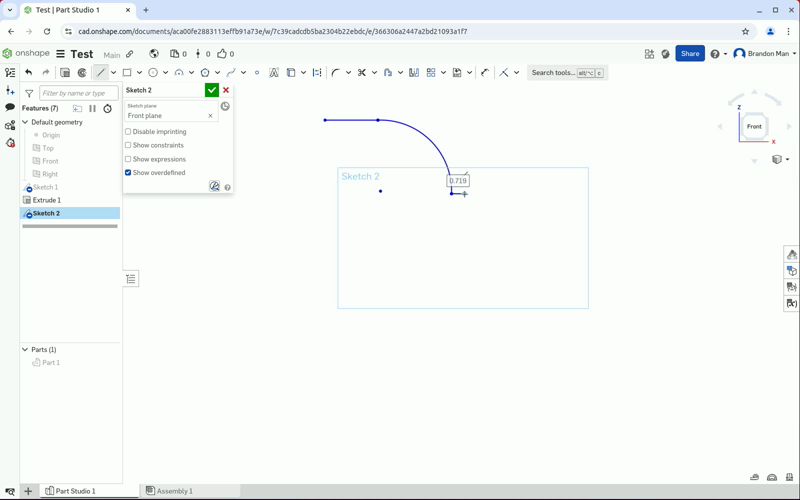
scroll(-6)
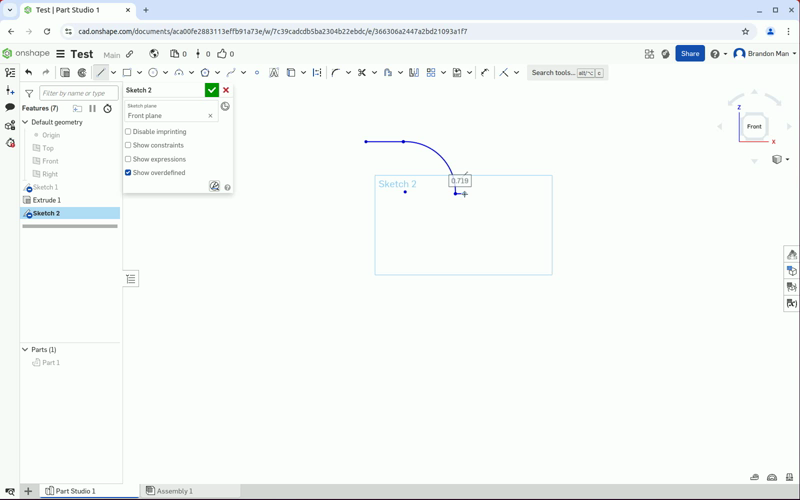
scroll(-6)
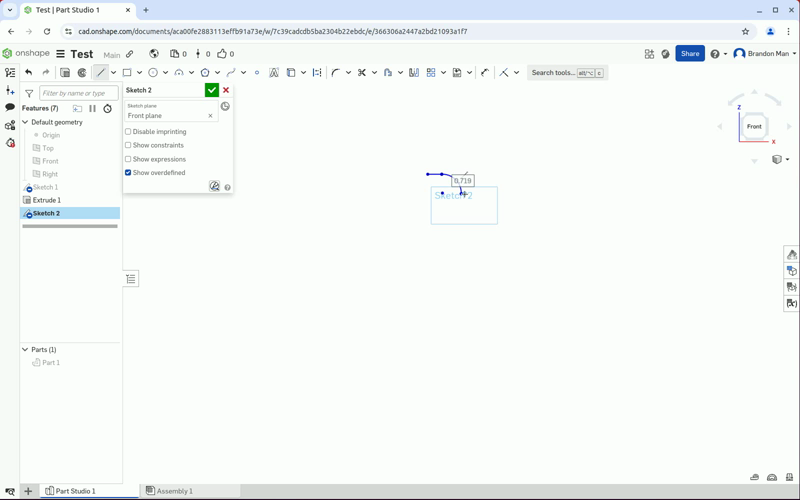
key_up(shift)
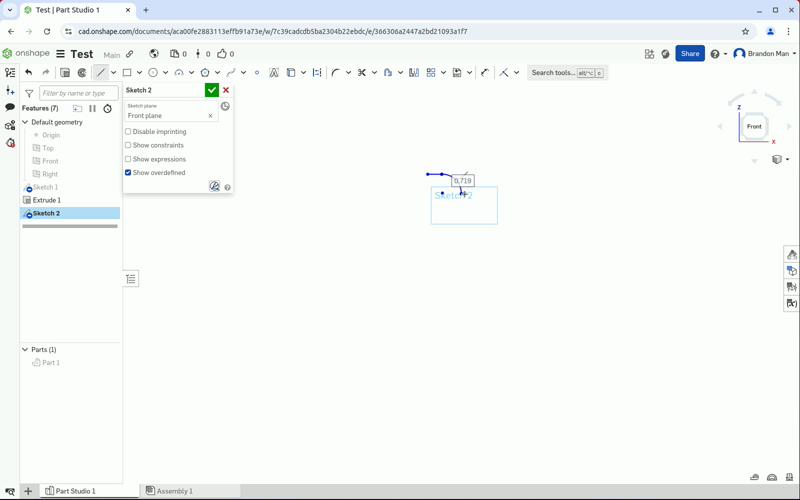
key(esc)
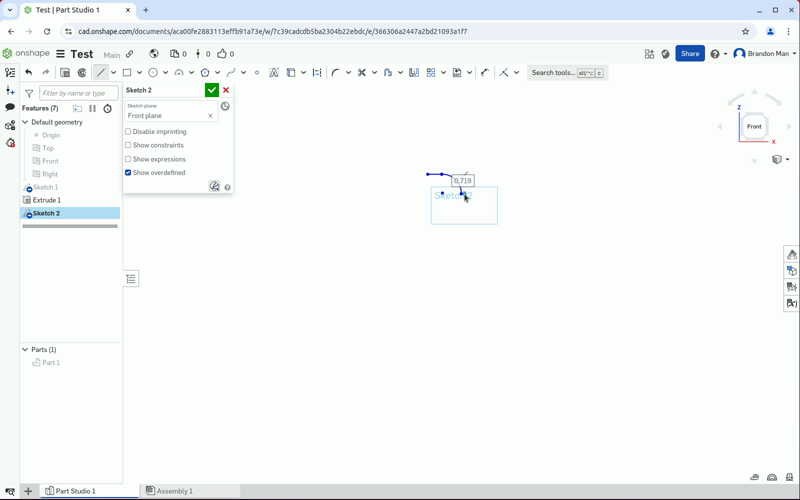
key(a)
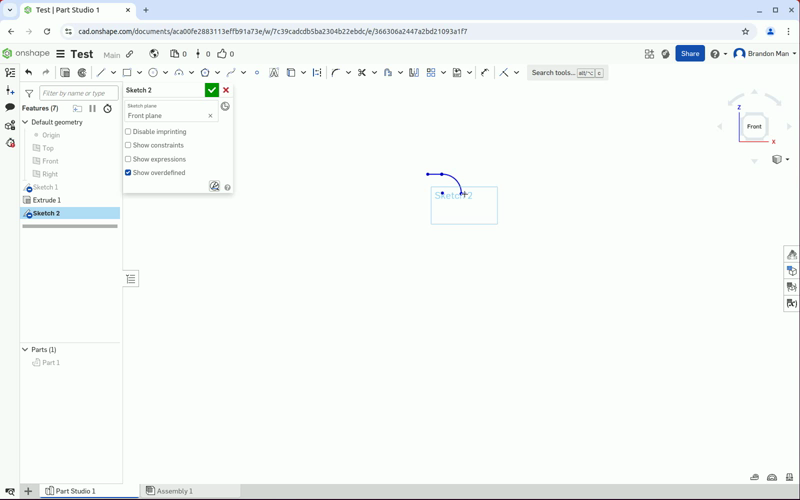
mouse_move(464, 193)
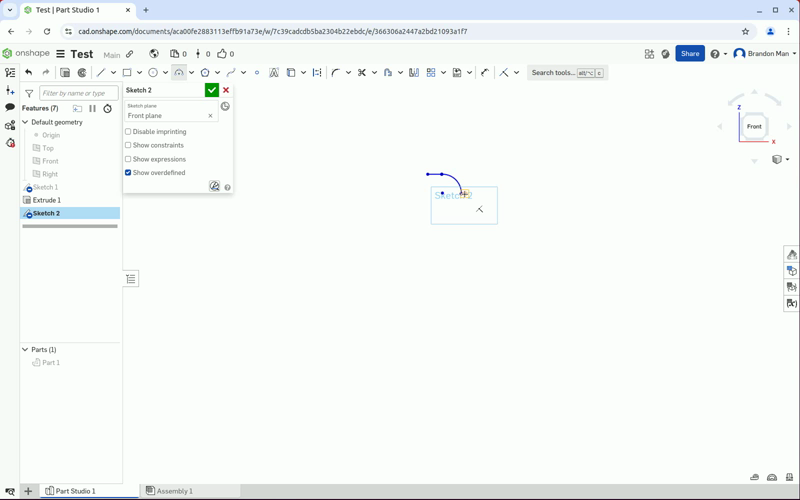
scroll(6)
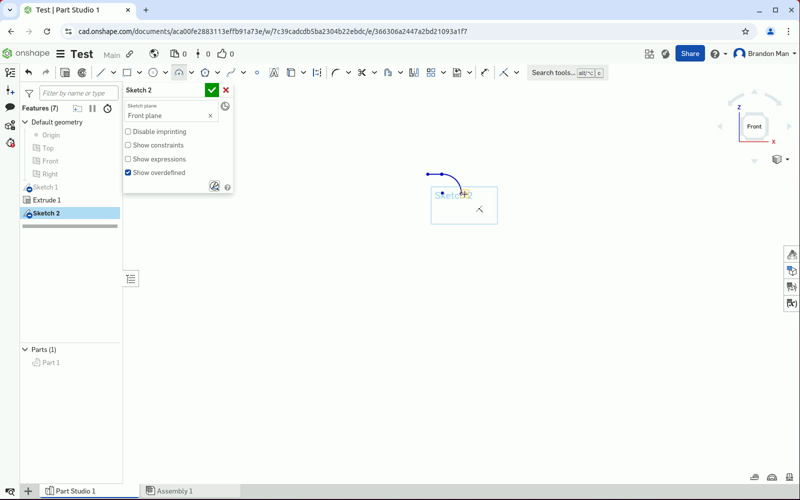
scroll(6)
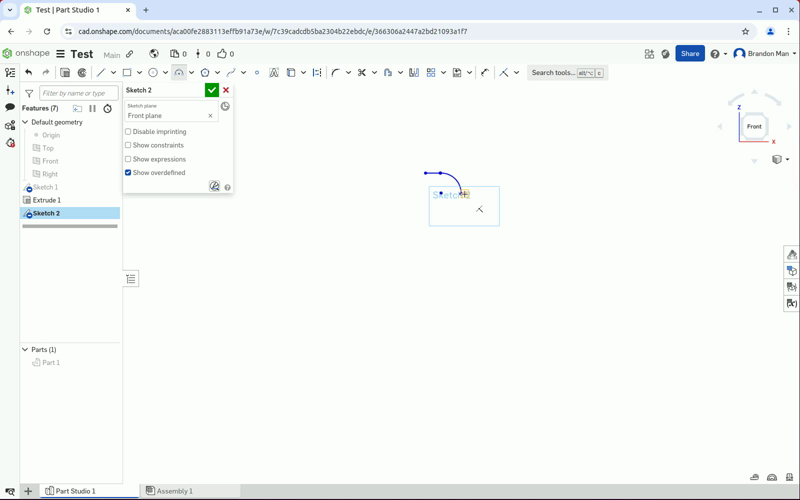
scroll(6)
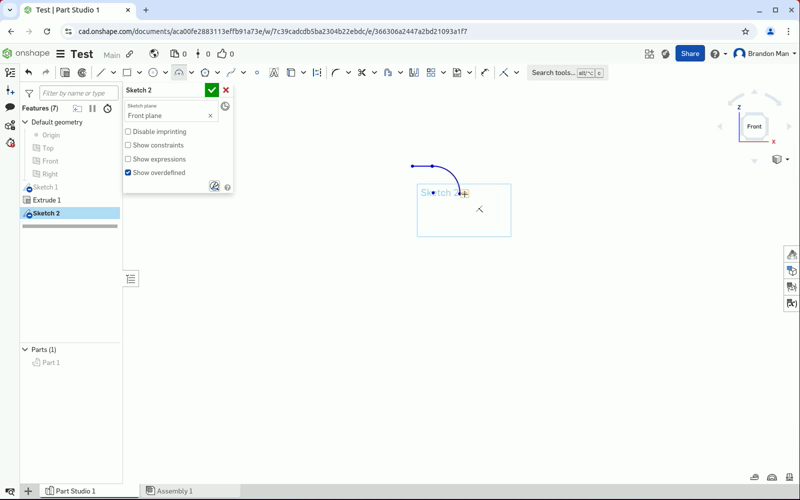
scroll(6)
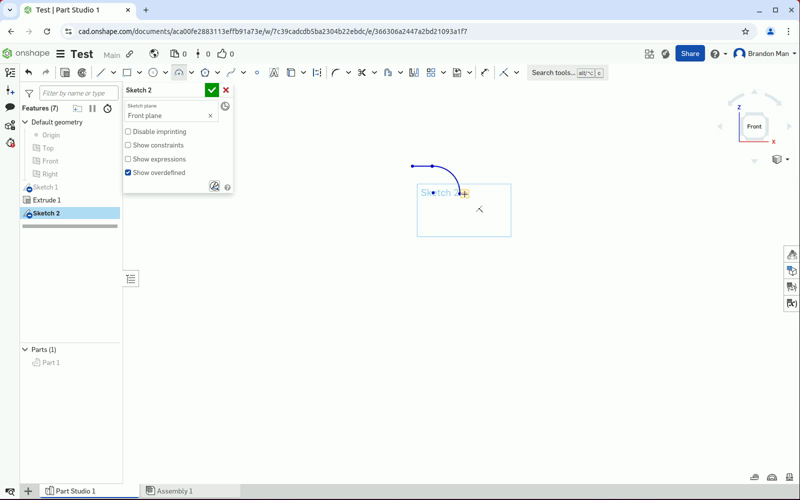
scroll(6)
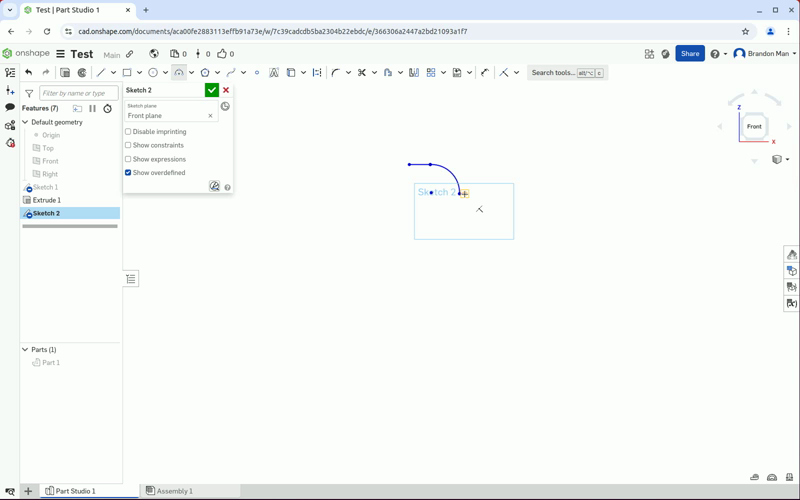
scroll(6)
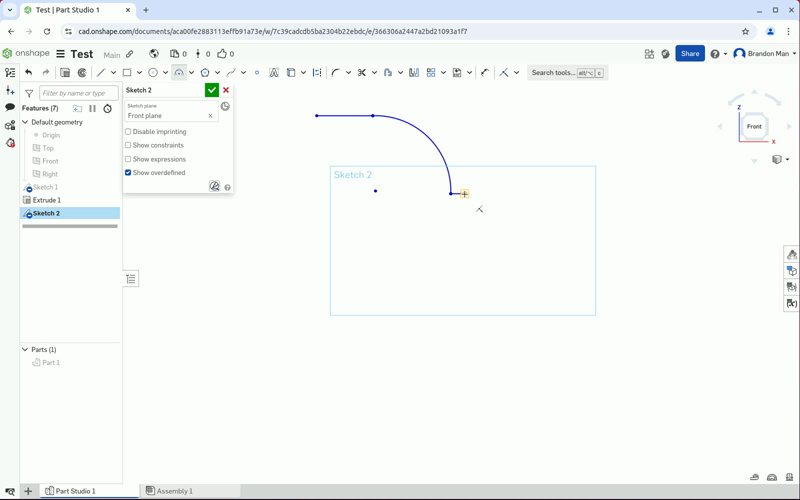
scroll(6)
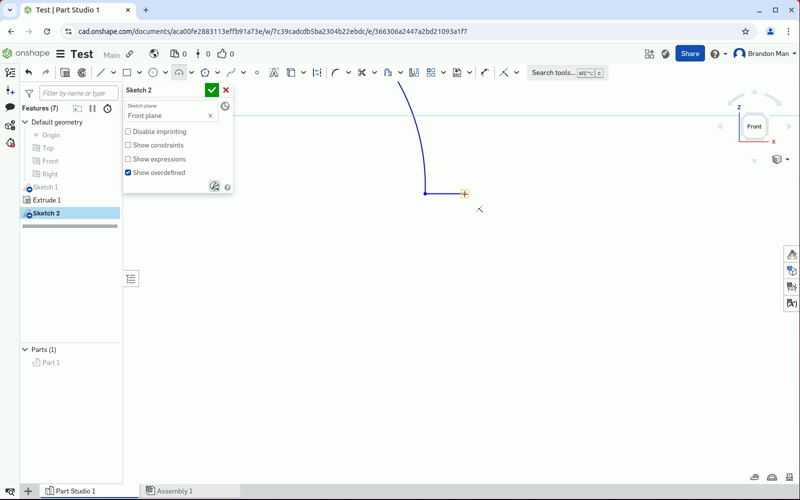
click(464, 193)
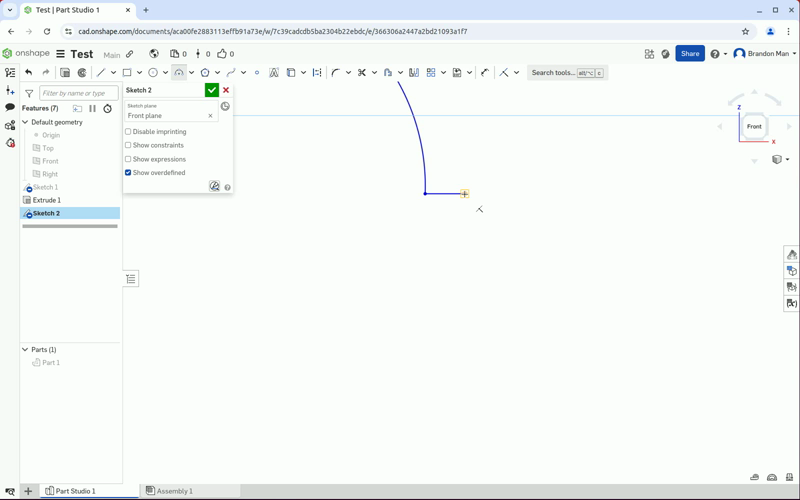
scroll(-6)
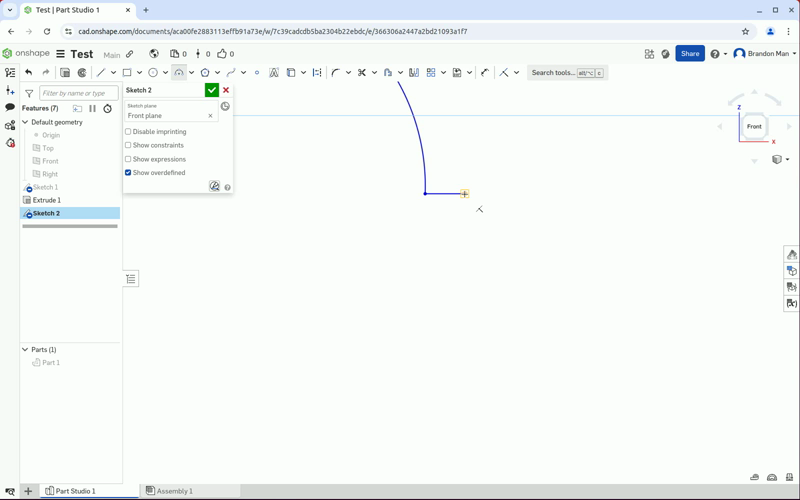
scroll(-6)
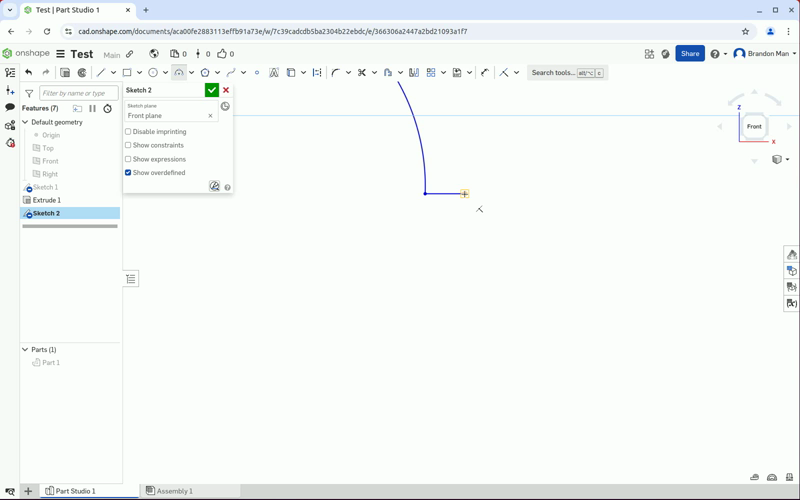
scroll(-6)
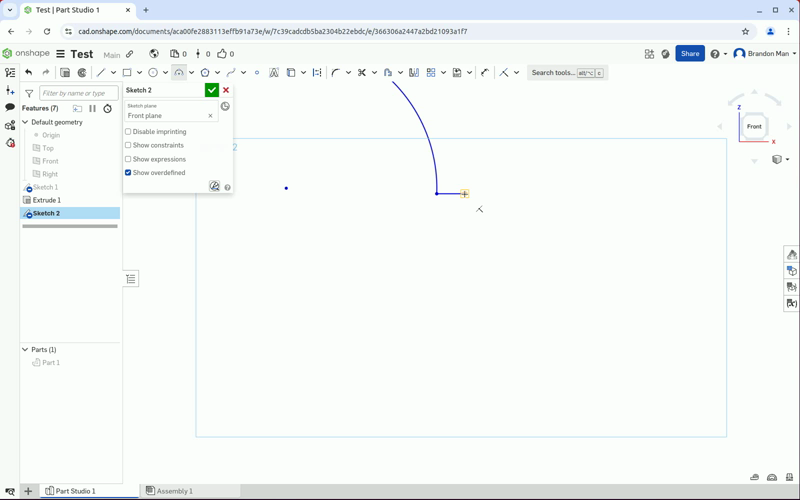
scroll(-6)
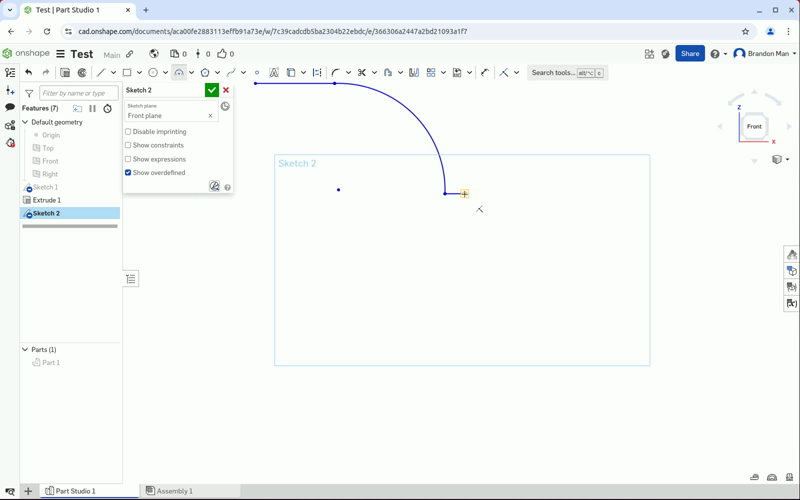
scroll(-6)
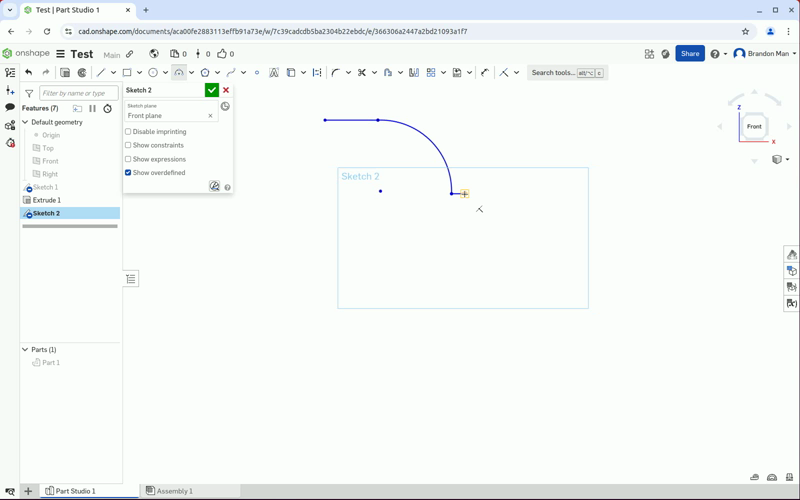
scroll(-6)
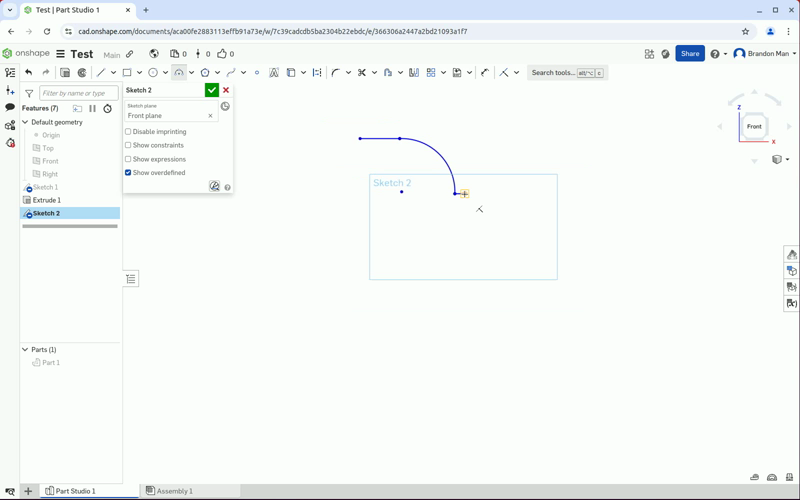
scroll(-6)
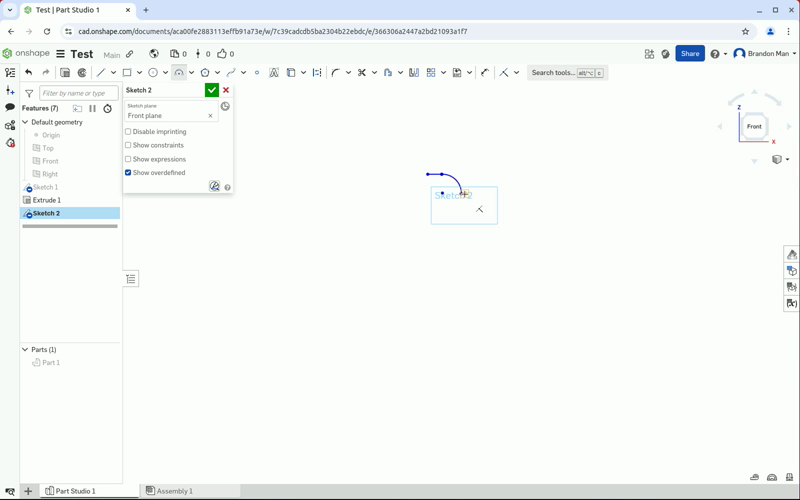
key_down(shift)
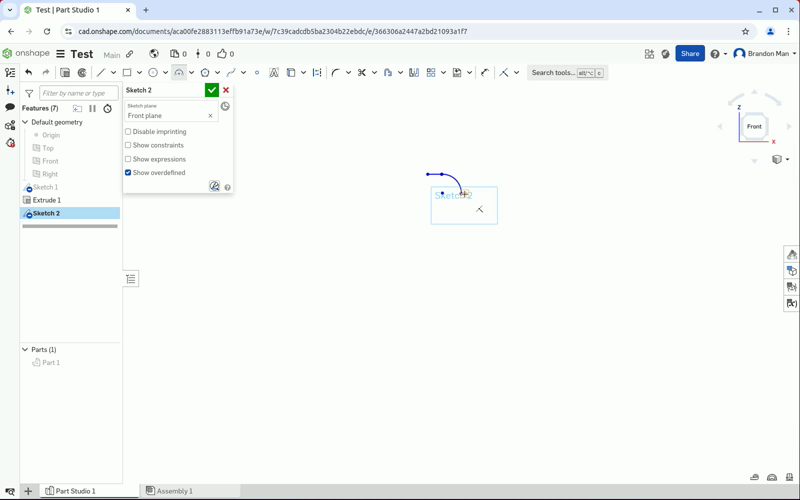
mouse_move(441, 170)
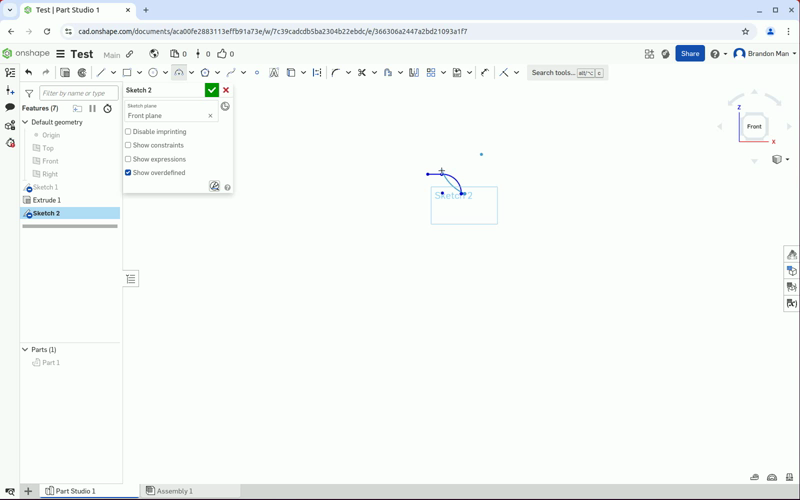
scroll(6)
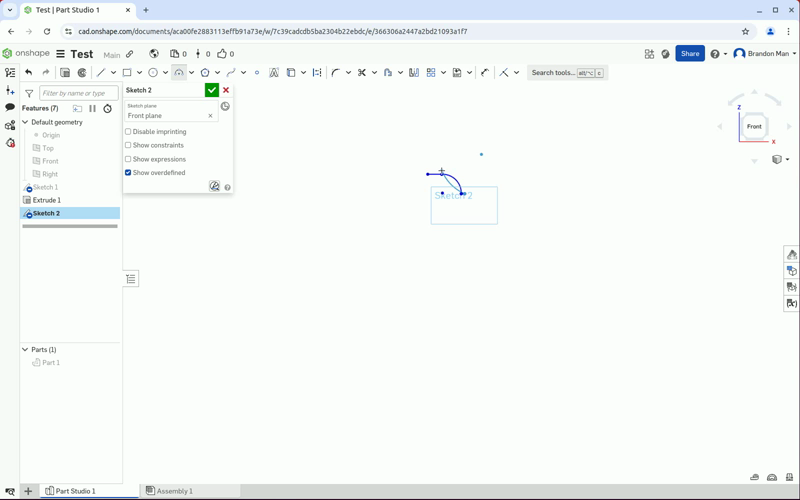
scroll(6)
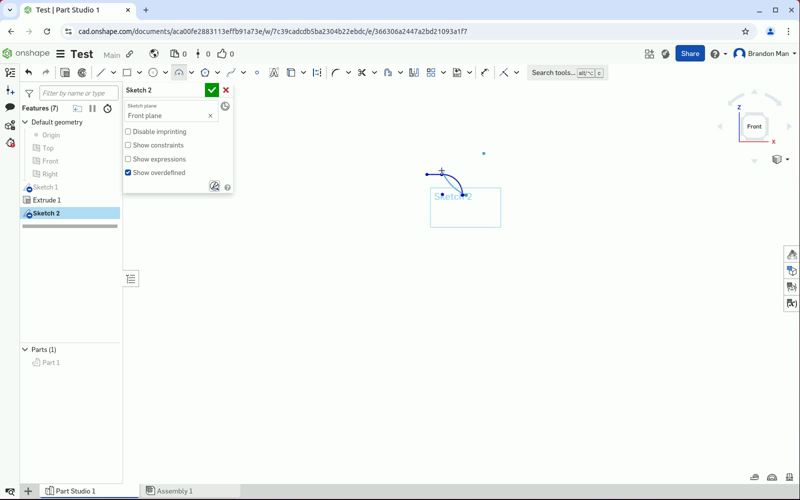
scroll(6)
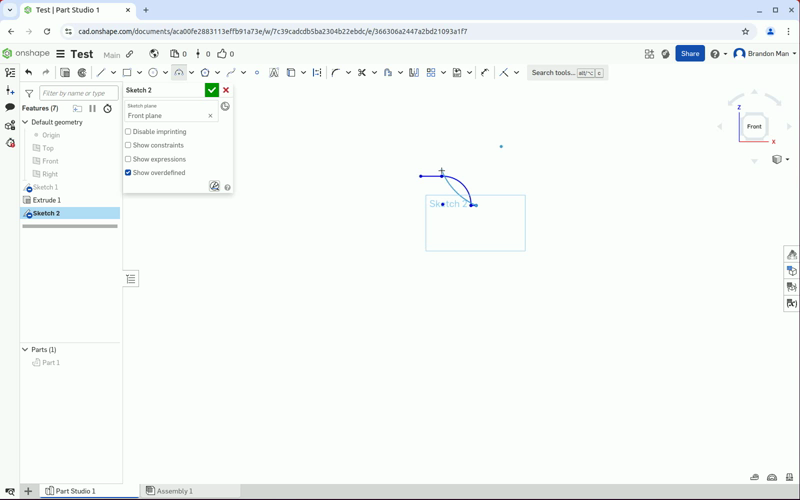
scroll(6)
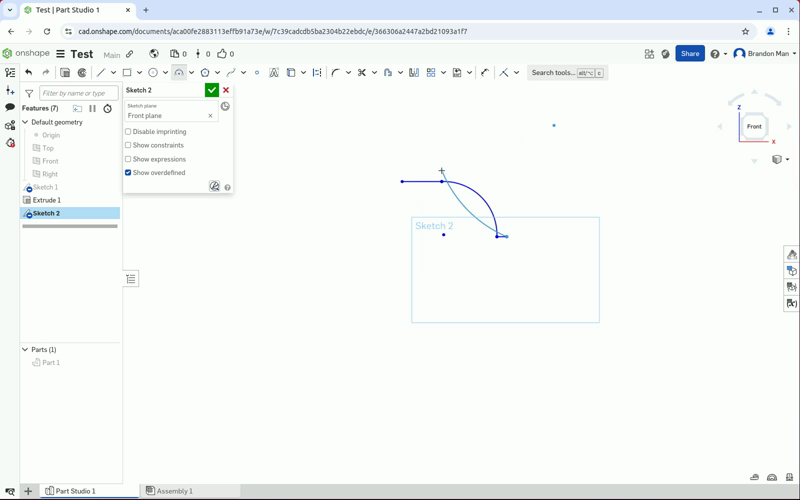
scroll(6)
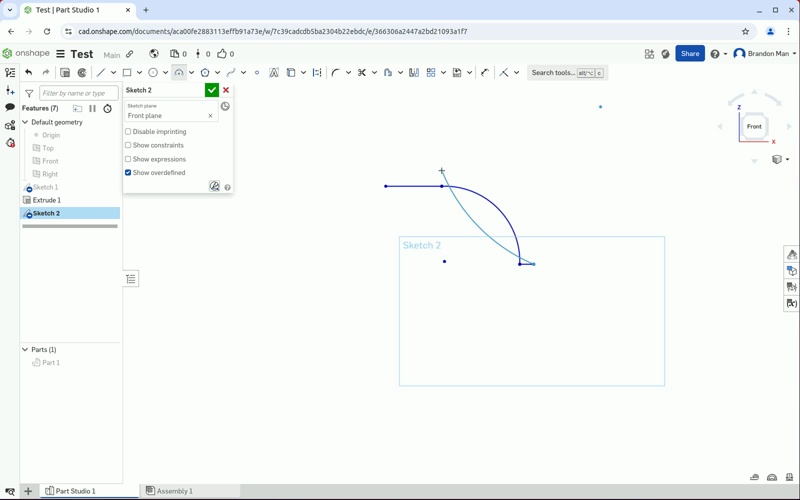
scroll(6)
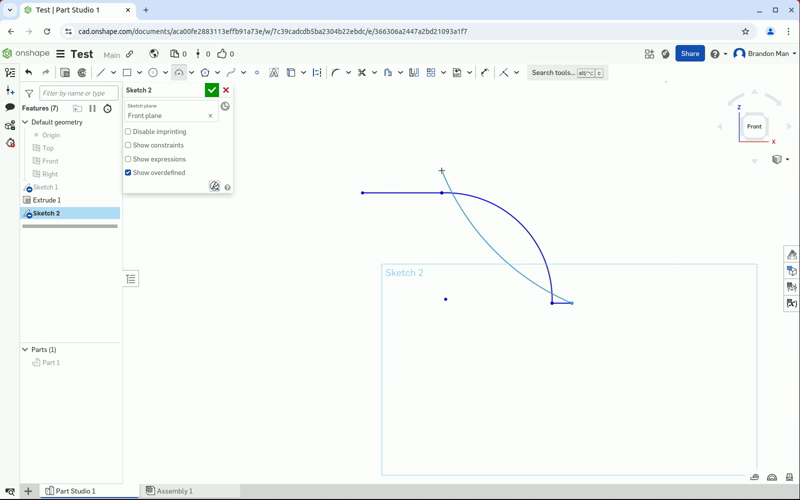
scroll(6)
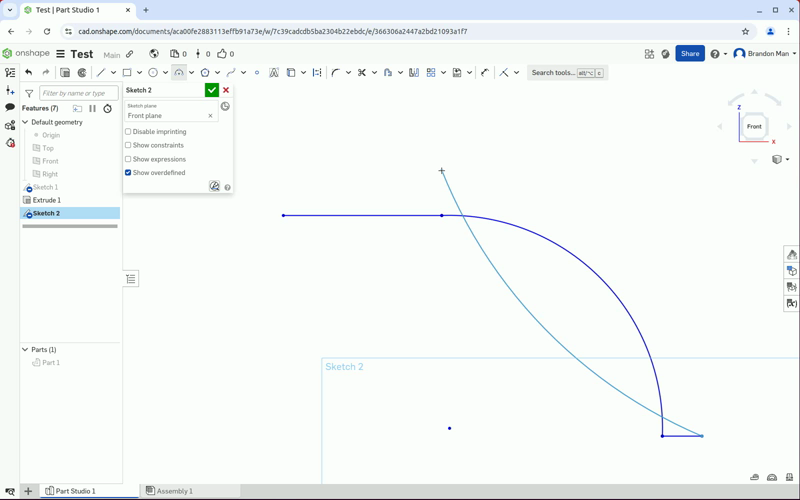
click(441, 170)
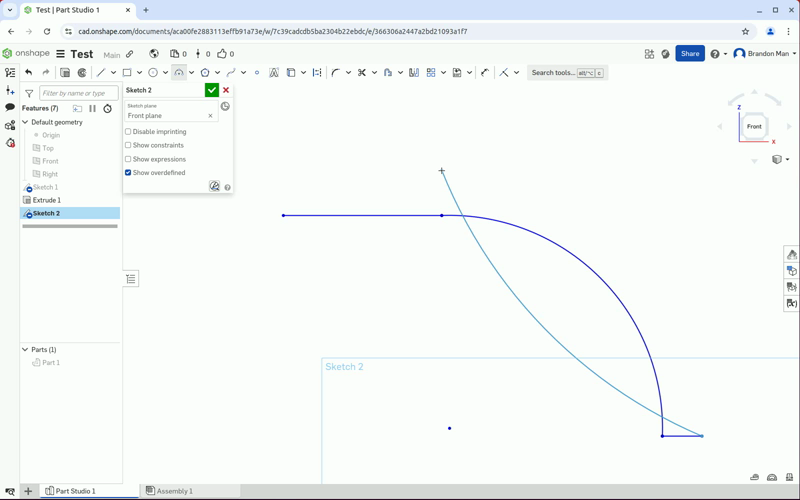
scroll(-6)
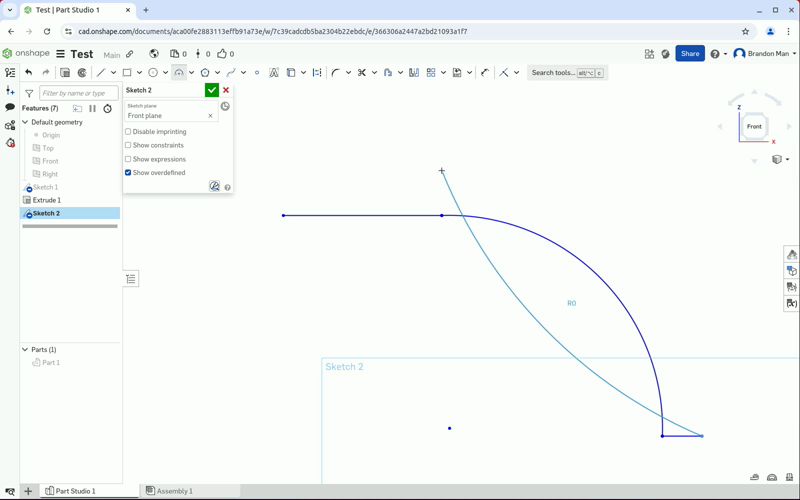
scroll(-6)
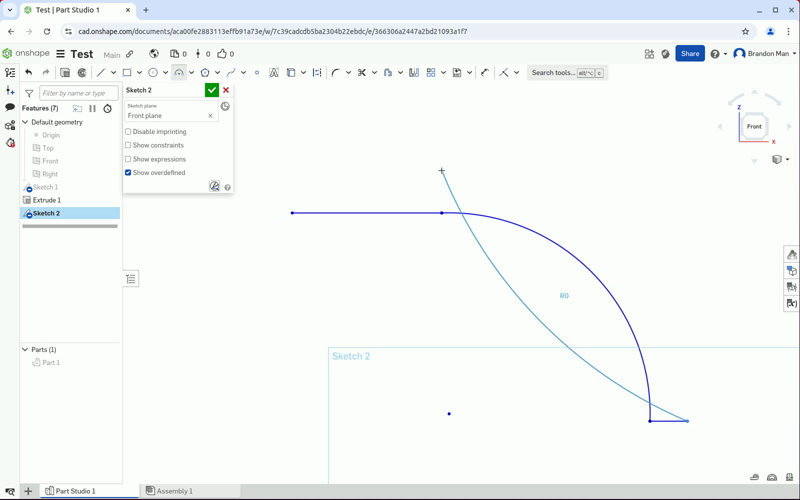
scroll(-6)
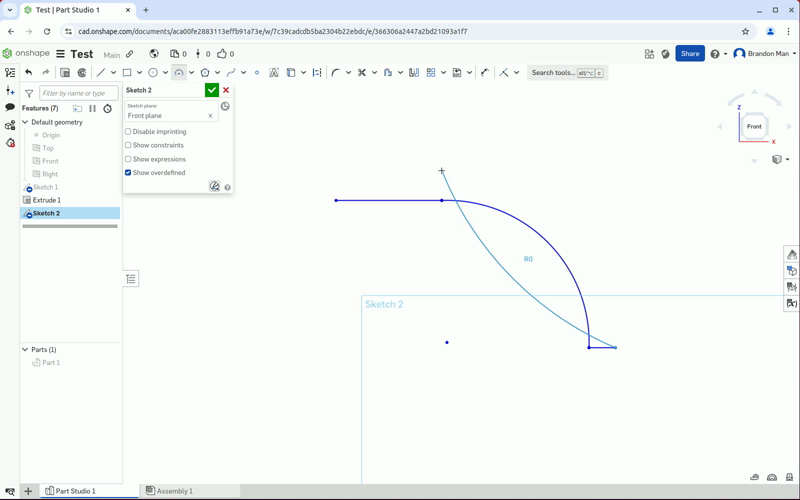
scroll(-6)
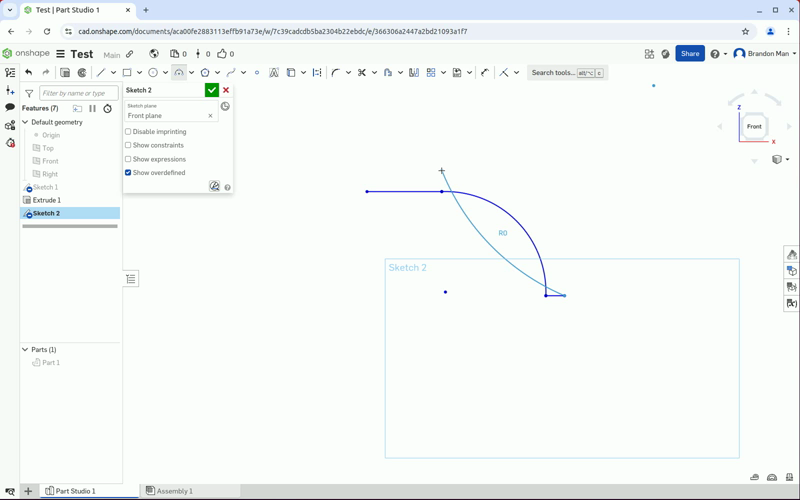
scroll(-6)
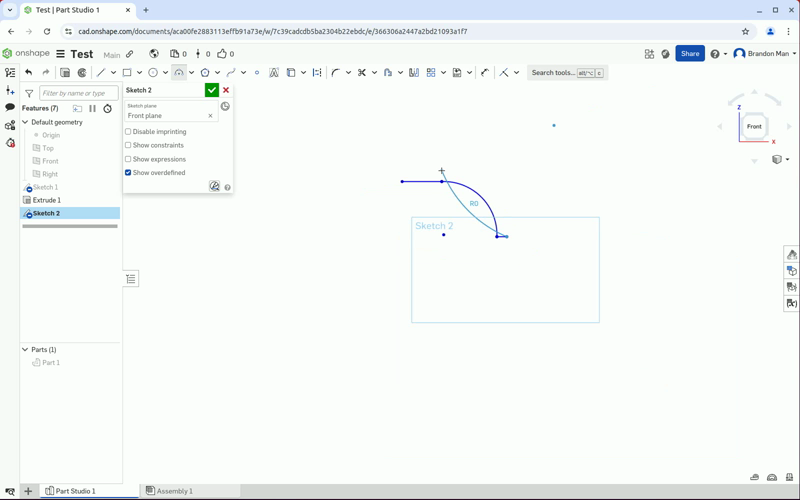
scroll(-6)
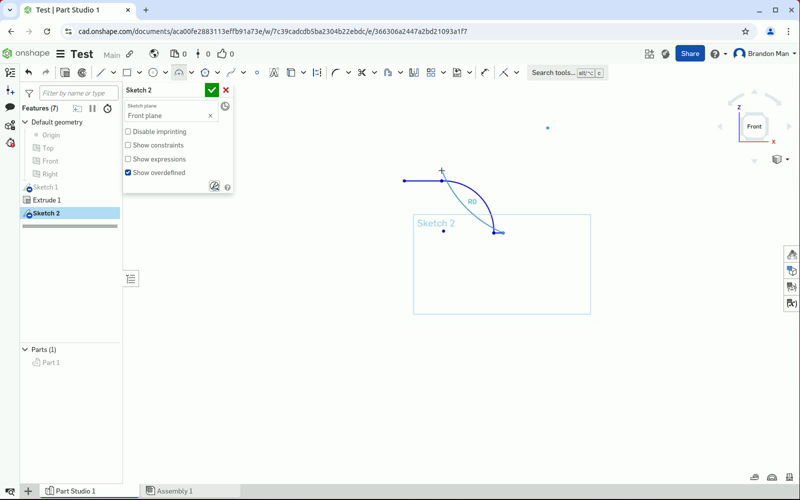
scroll(-6)
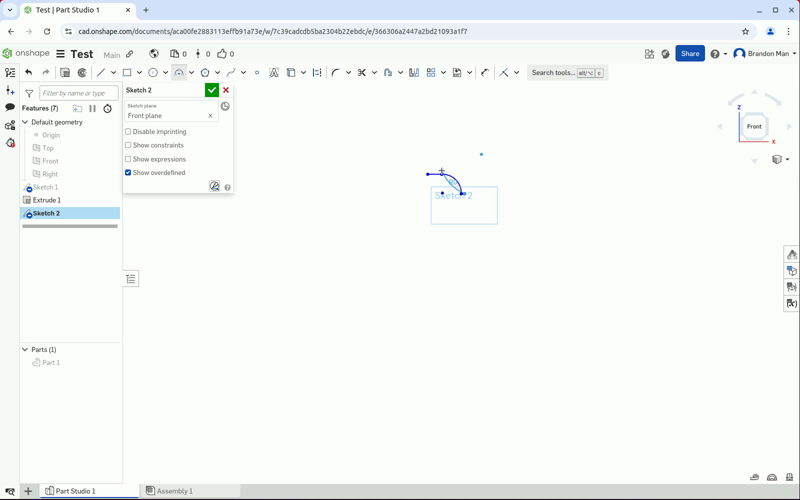
mouse_move(458, 177)
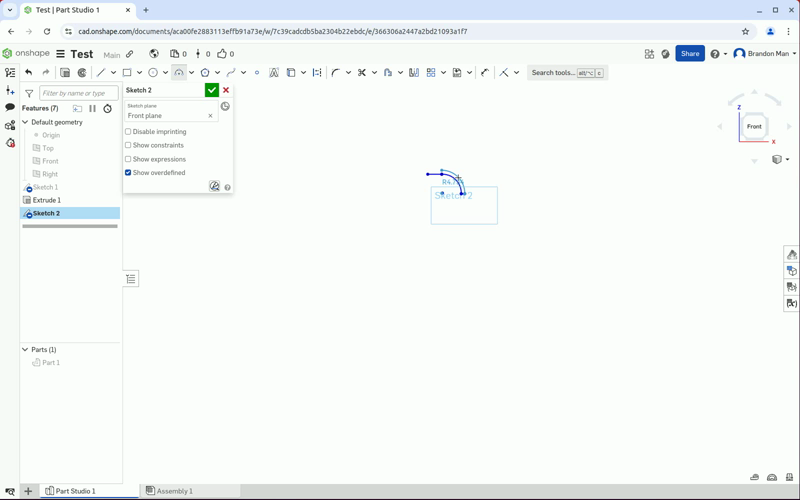
scroll(6)
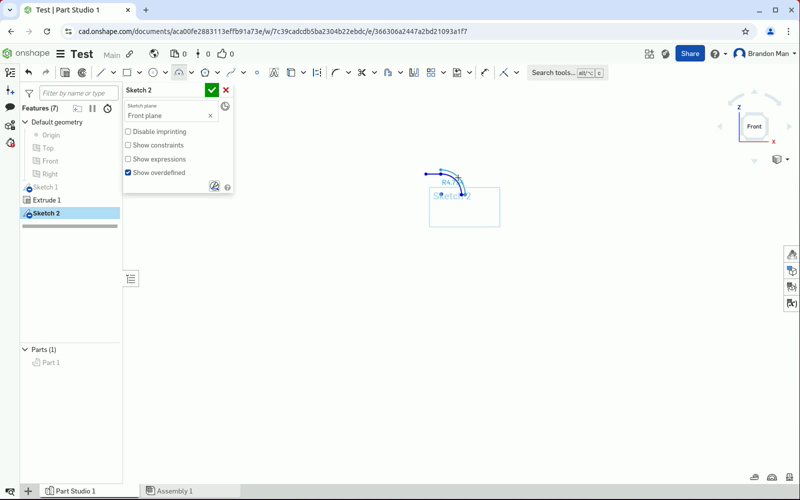
scroll(6)
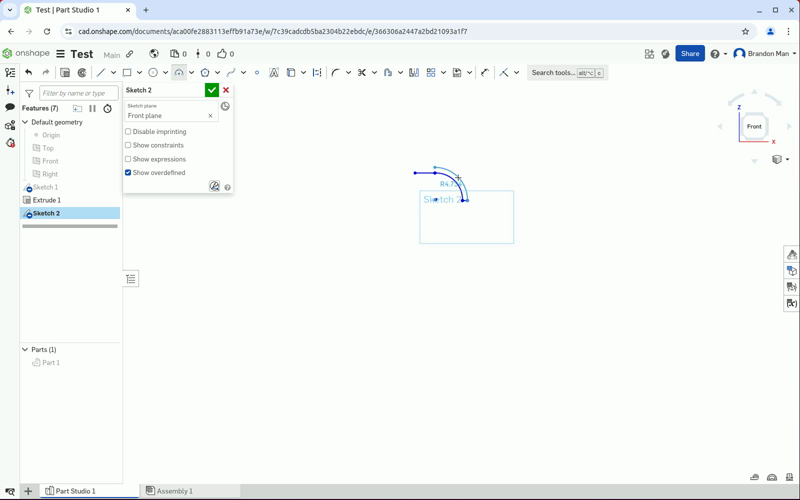
scroll(6)
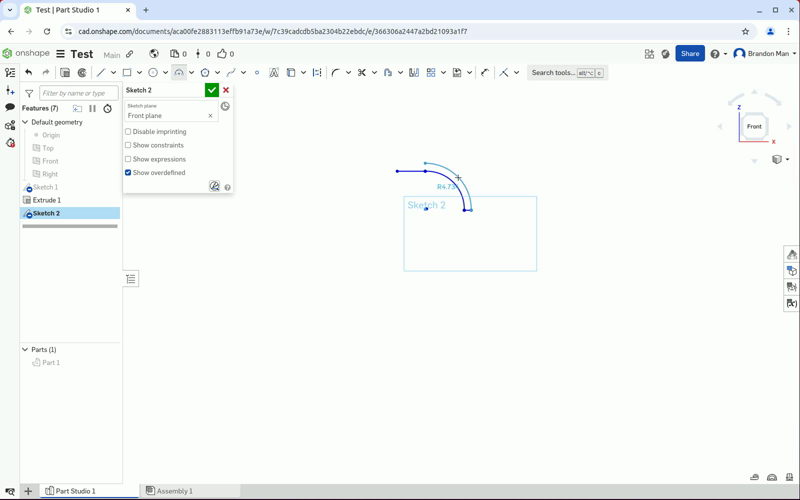
scroll(6)
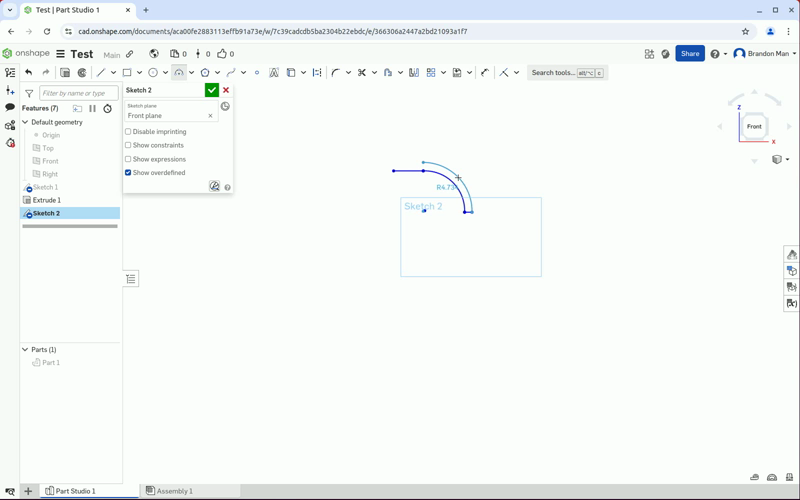
scroll(6)
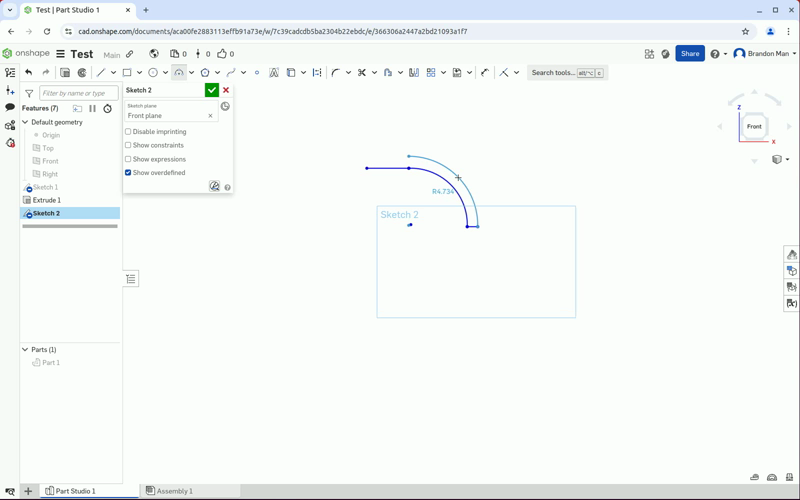
scroll(6)
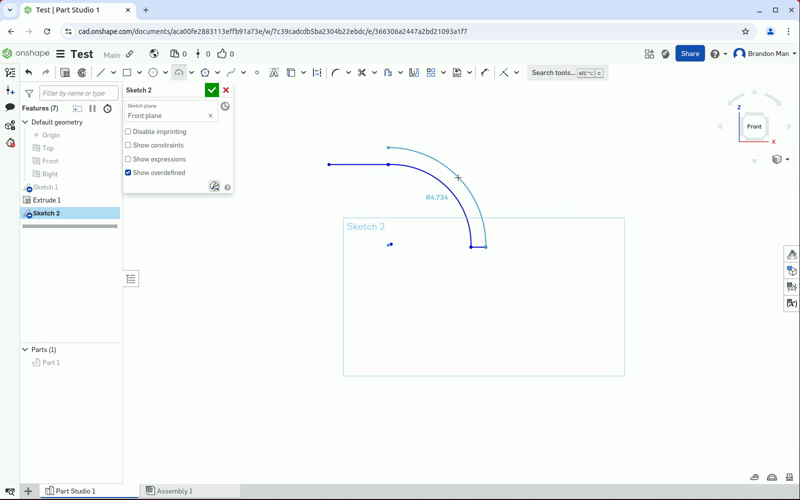
scroll(6)
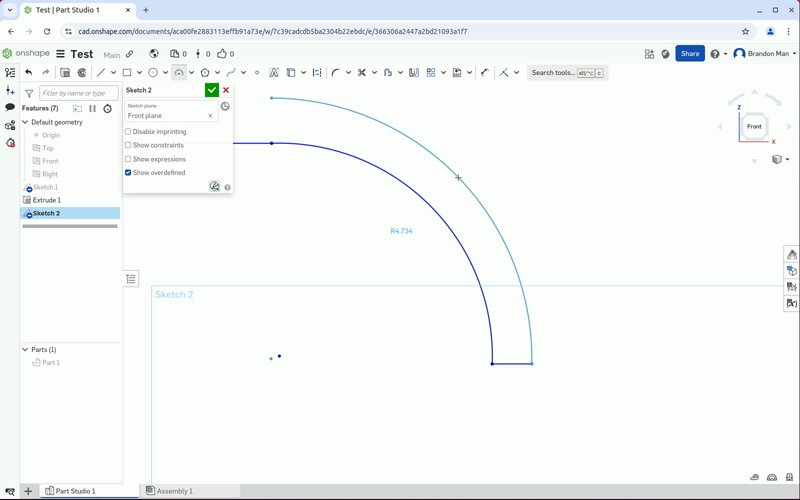
click(458, 177)
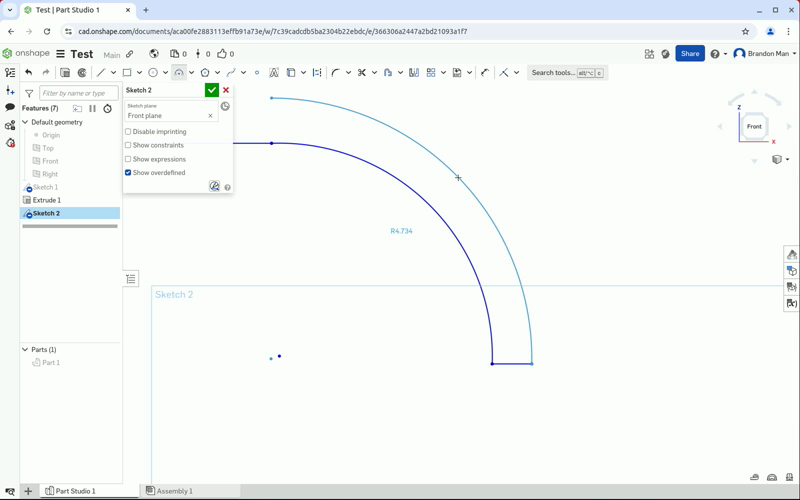
scroll(-6)
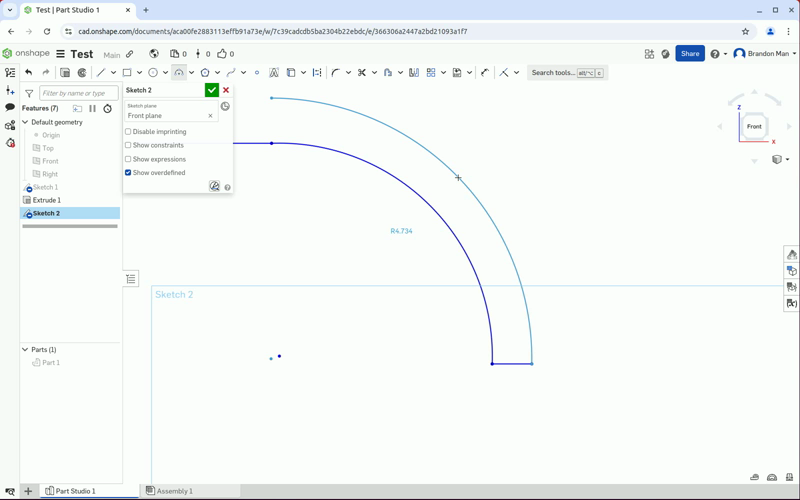
scroll(-6)
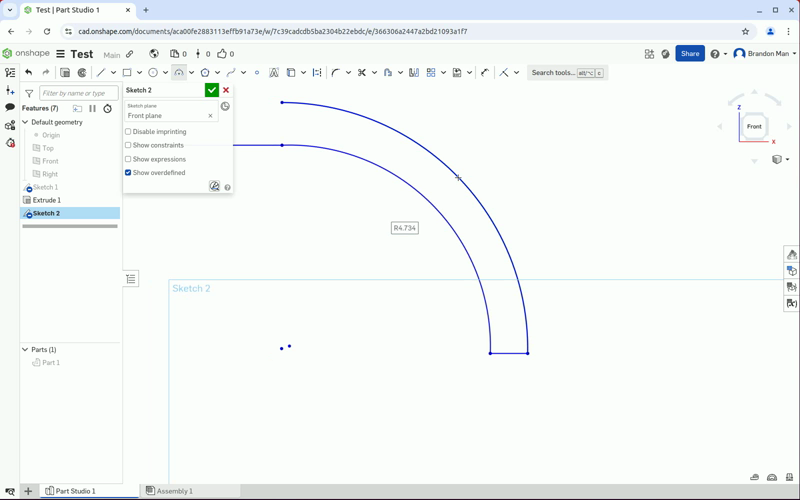
scroll(-6)
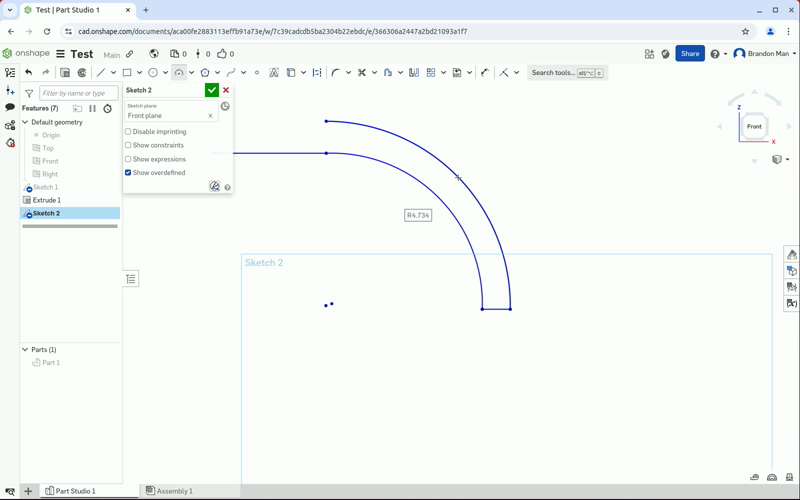
scroll(-6)
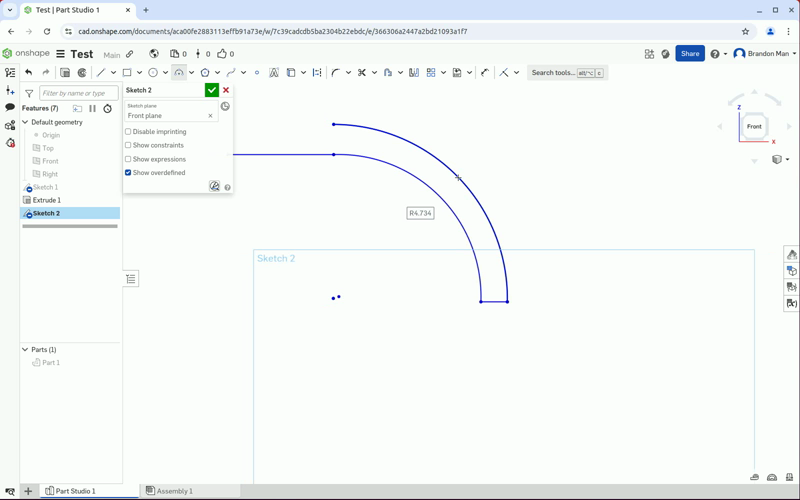
scroll(-6)
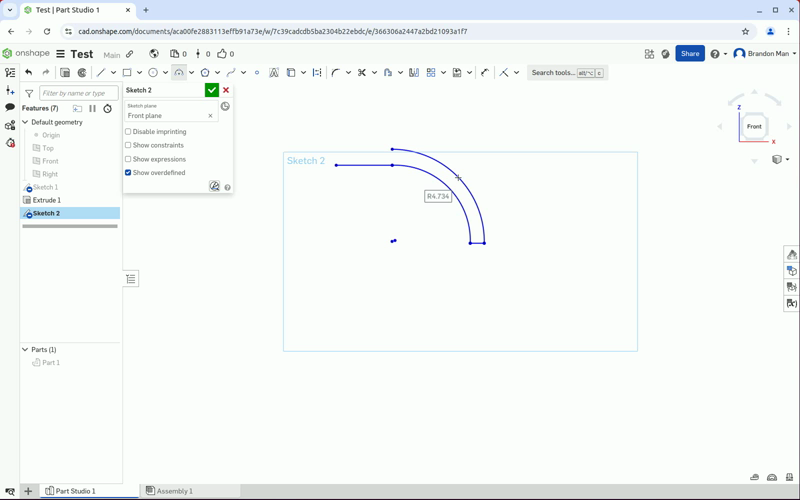
scroll(-6)
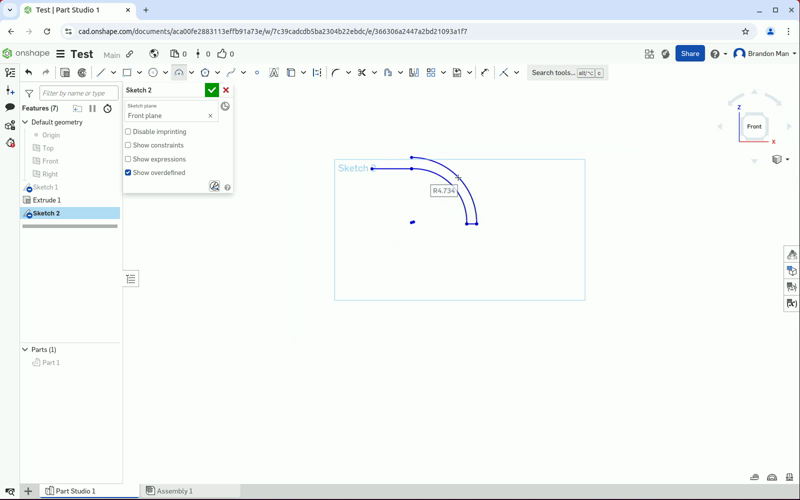
scroll(-6)
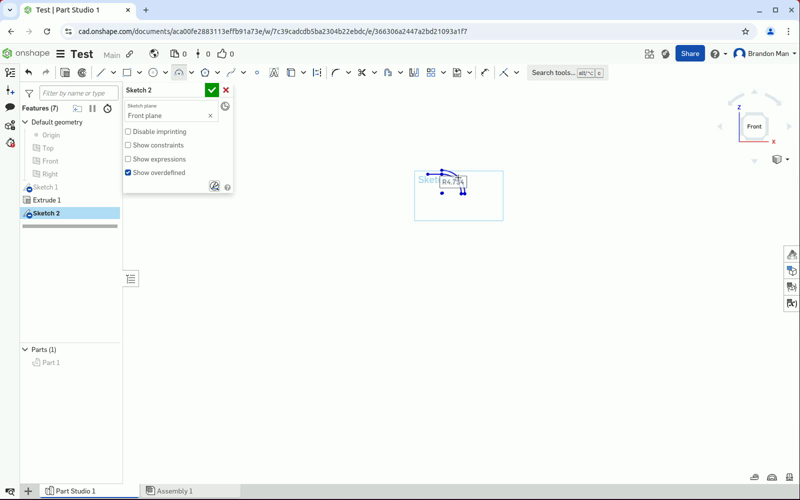
key_up(shift)
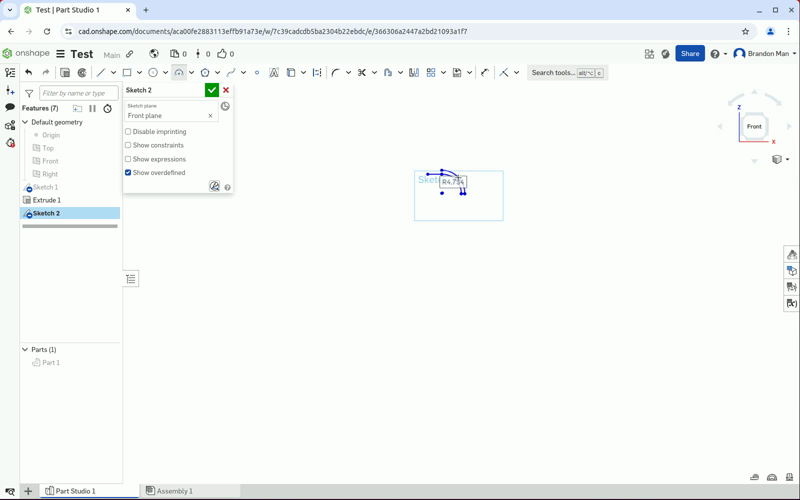
key(esc)
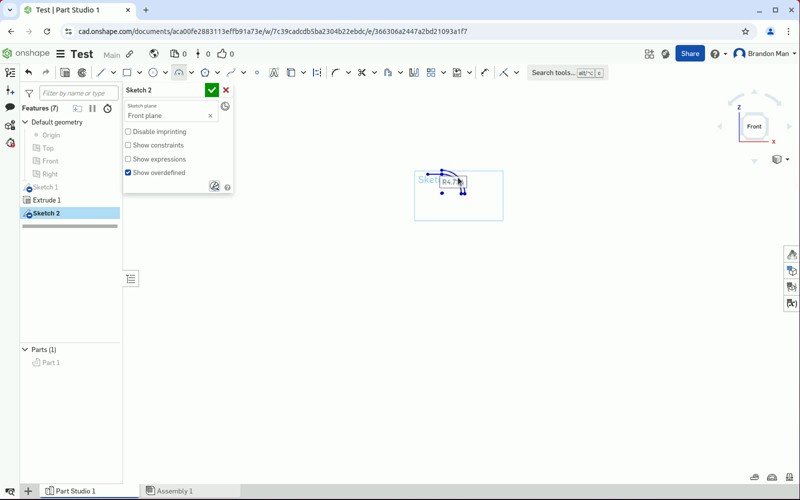
key(l)
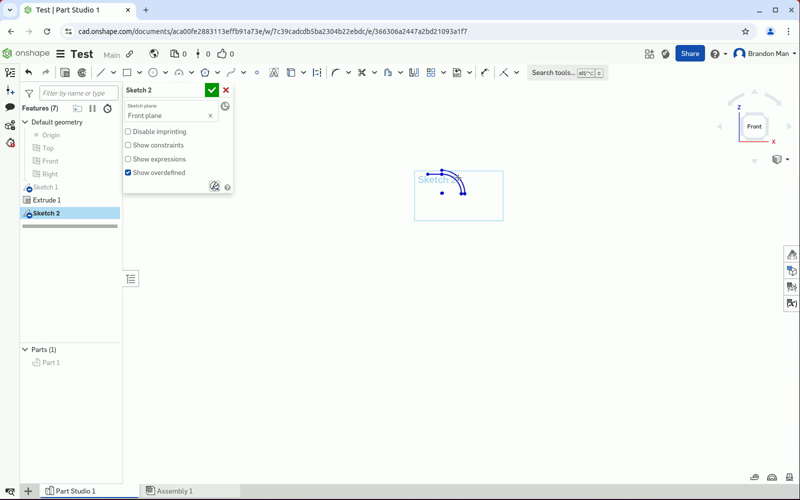
mouse_move(441, 170)
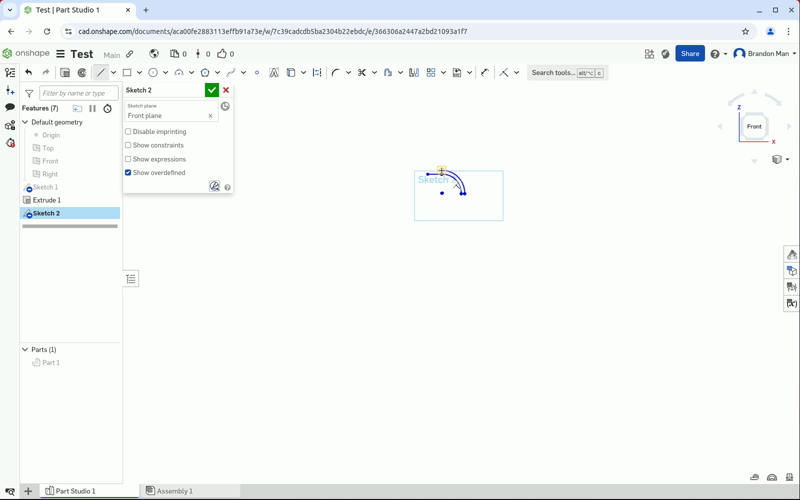
scroll(6)
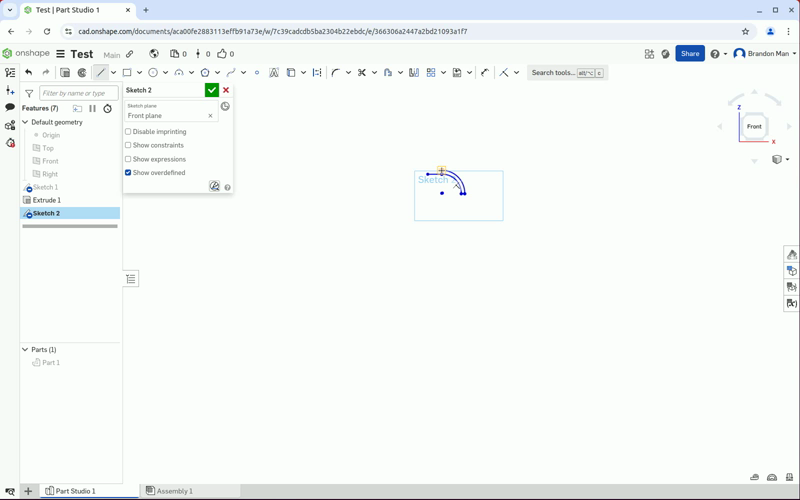
scroll(6)
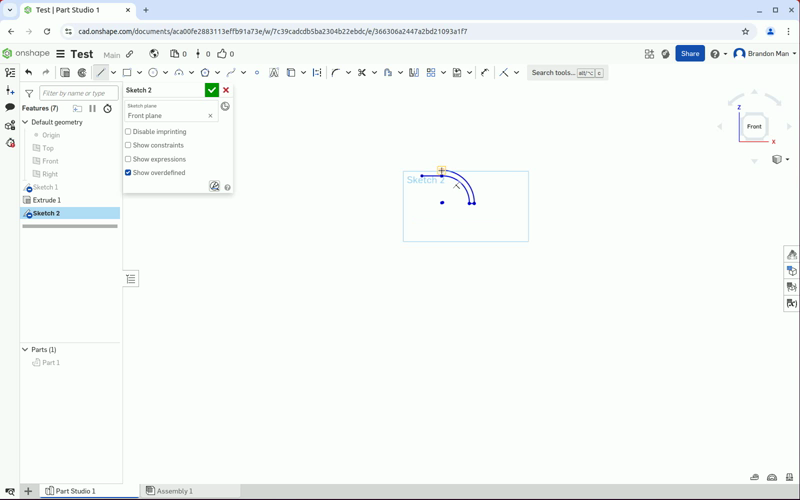
scroll(6)
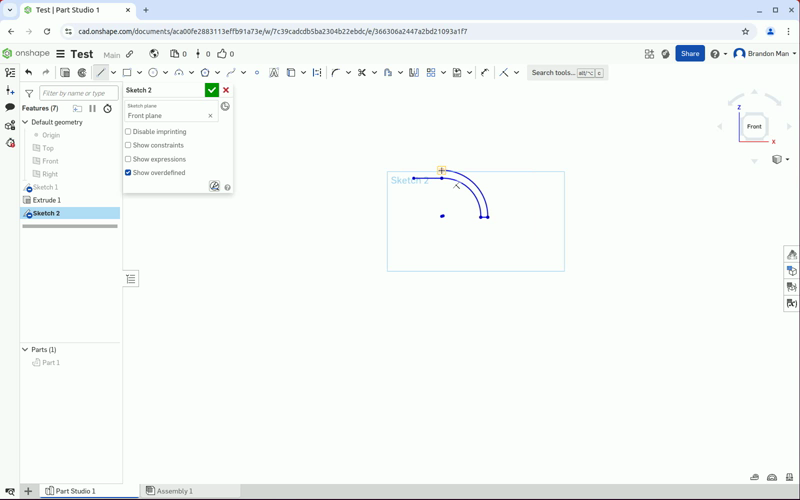
scroll(6)
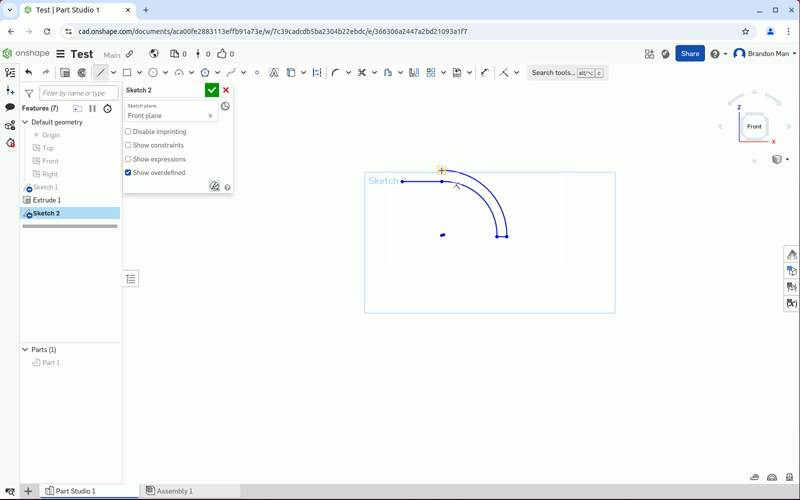
scroll(6)
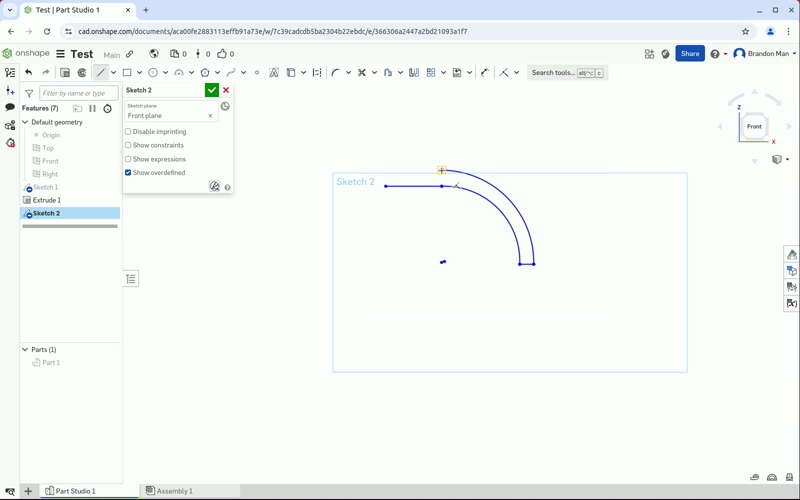
scroll(6)
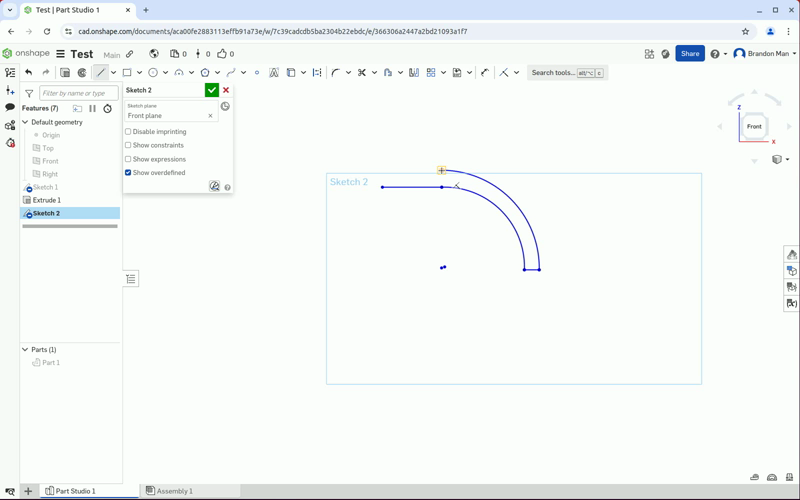
scroll(6)
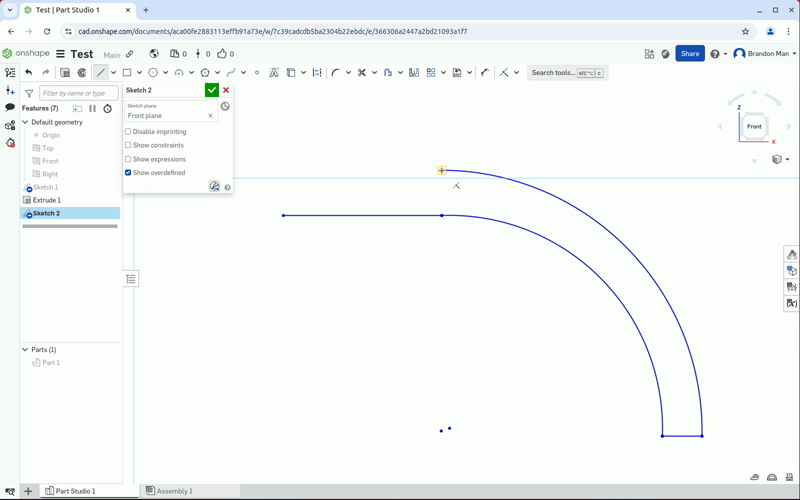
click(441, 170)
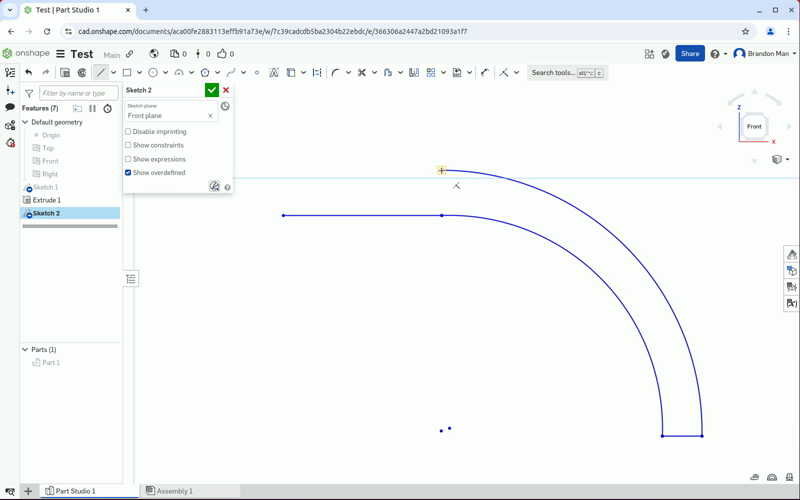
scroll(-6)
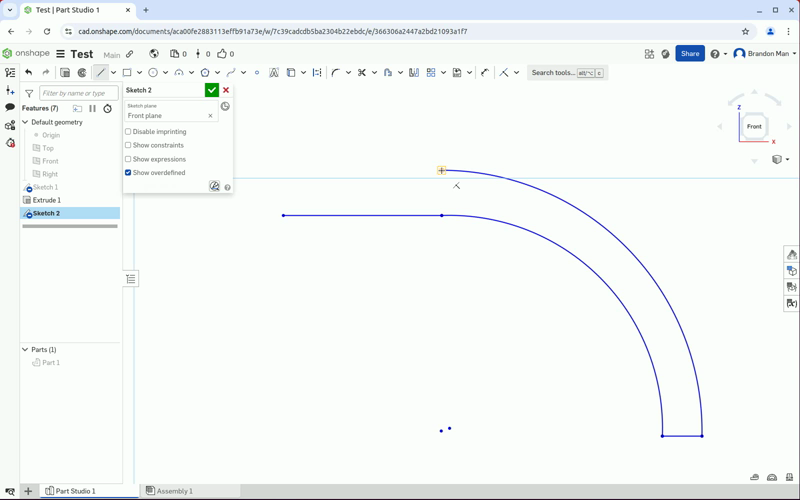
scroll(-6)
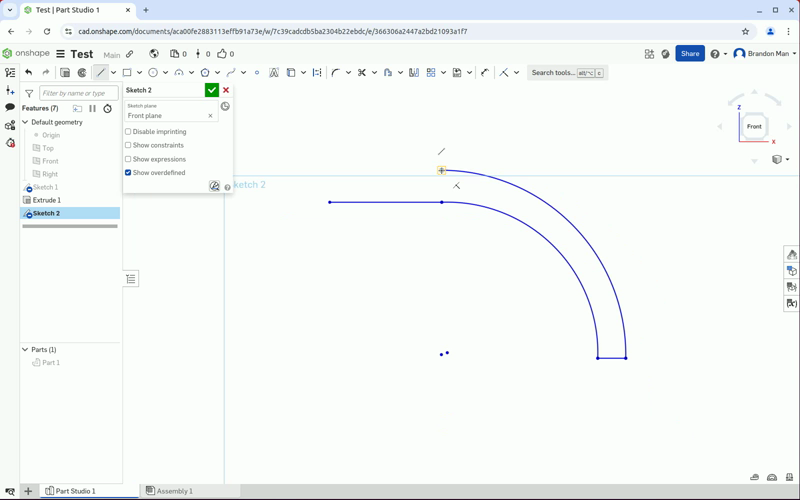
scroll(-6)
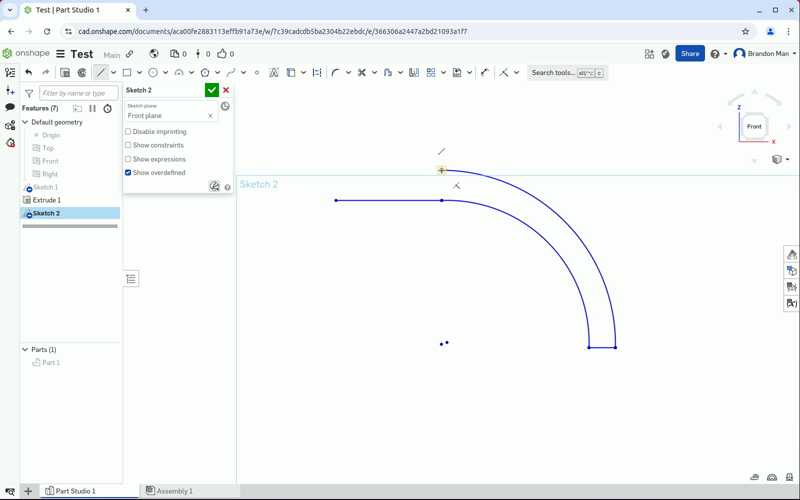
scroll(-6)
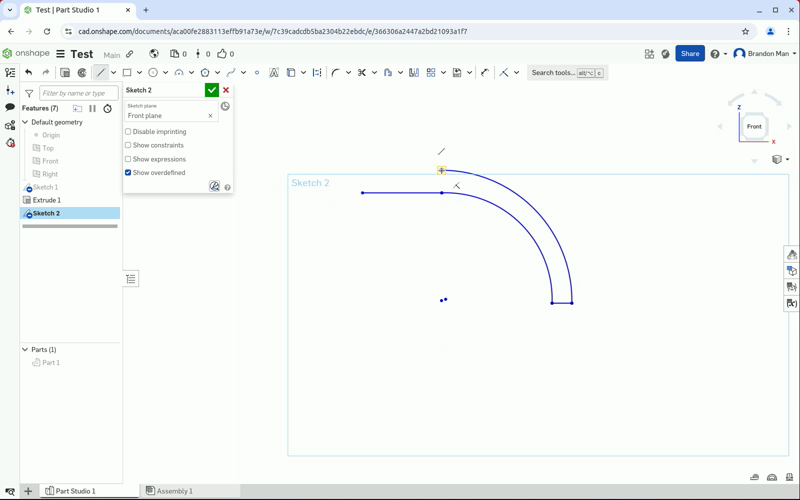
scroll(-6)
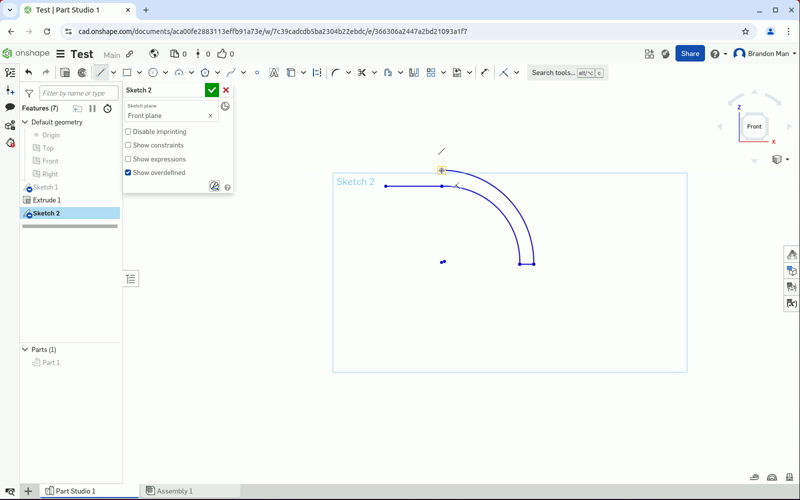
scroll(-6)
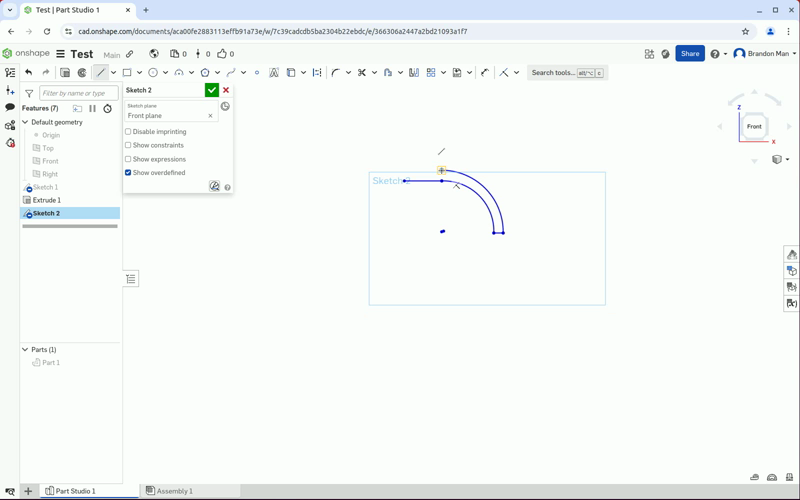
scroll(-6)
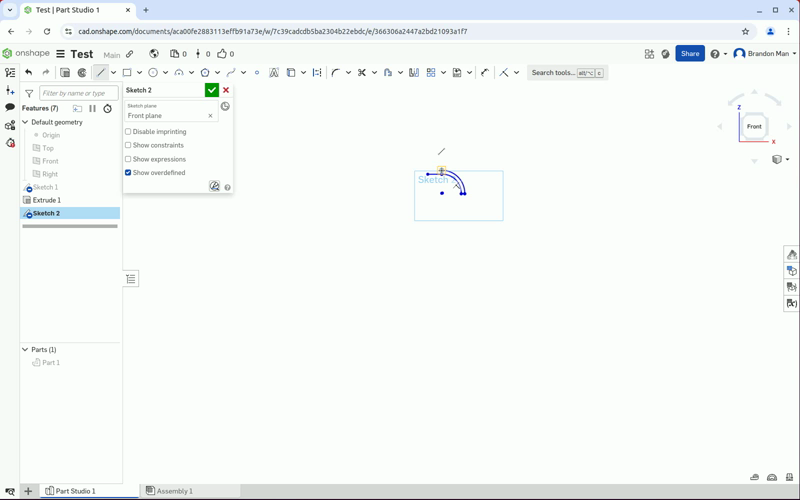
key_down(shift)
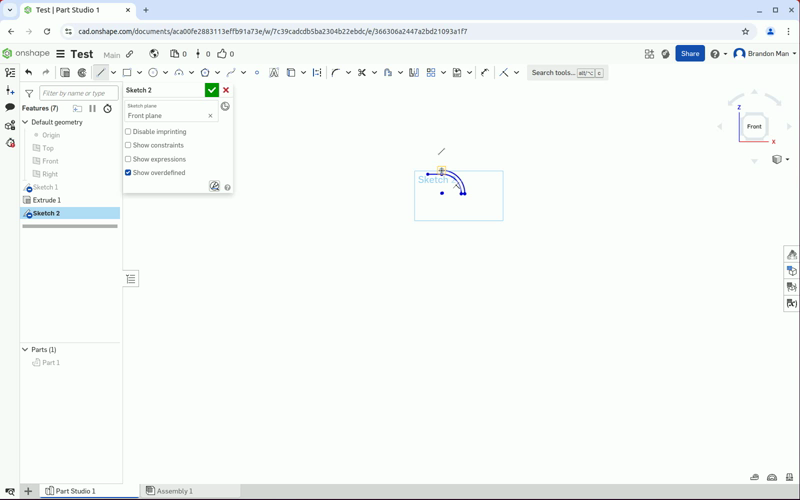
mouse_move(471, 170)
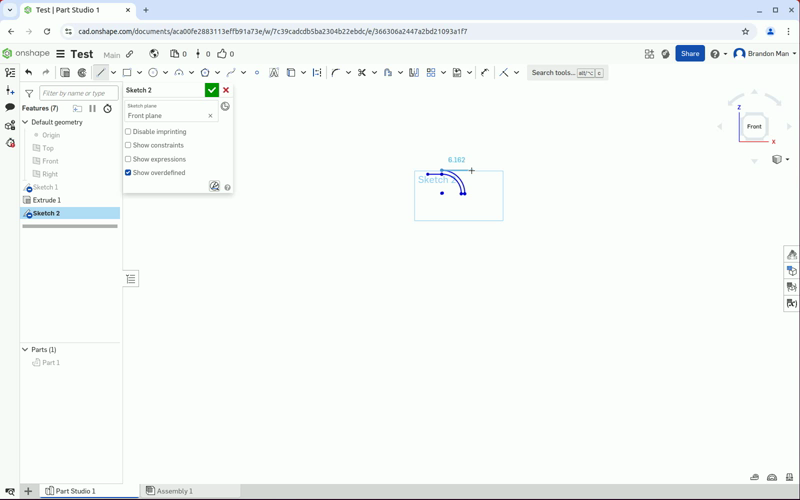
mouse_move(427, 170)
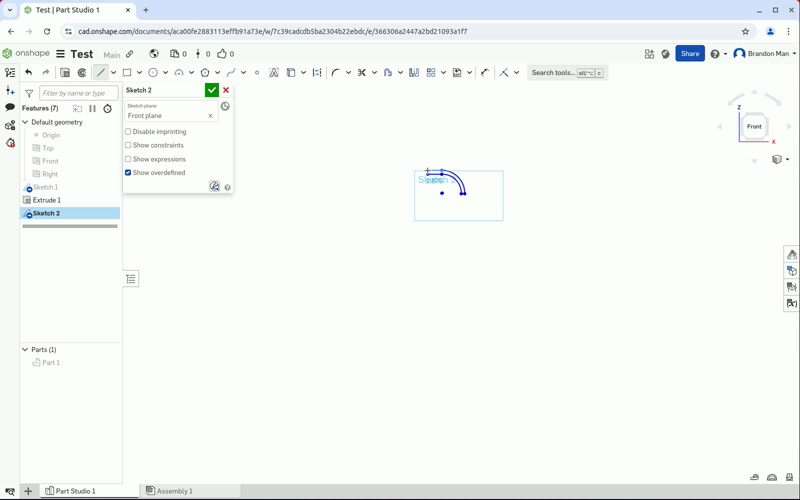
scroll(6)
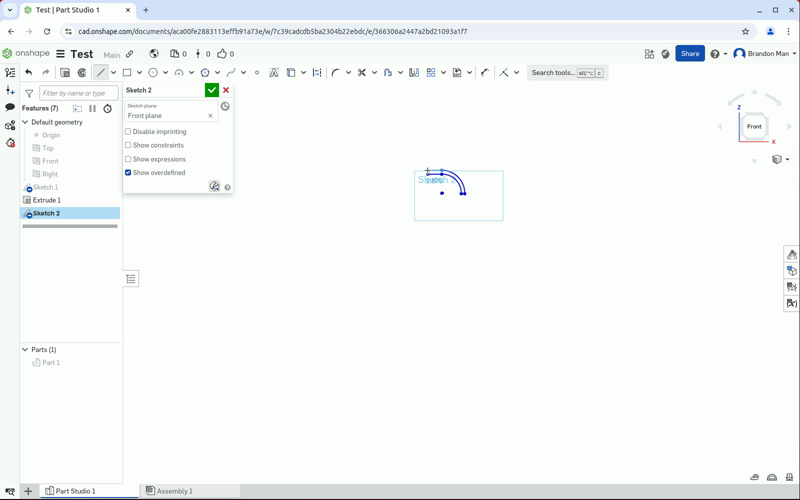
scroll(6)
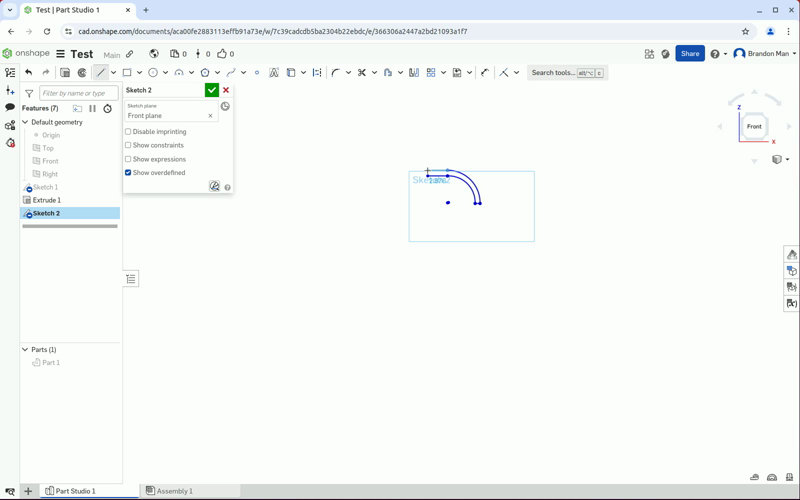
scroll(6)
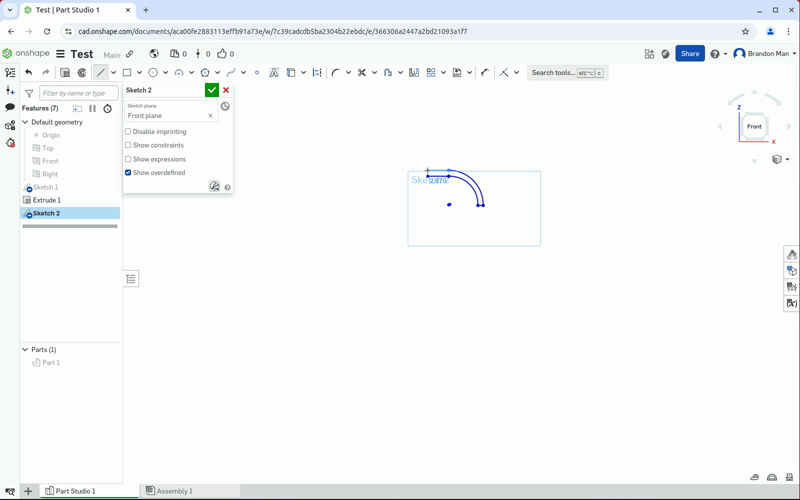
scroll(6)
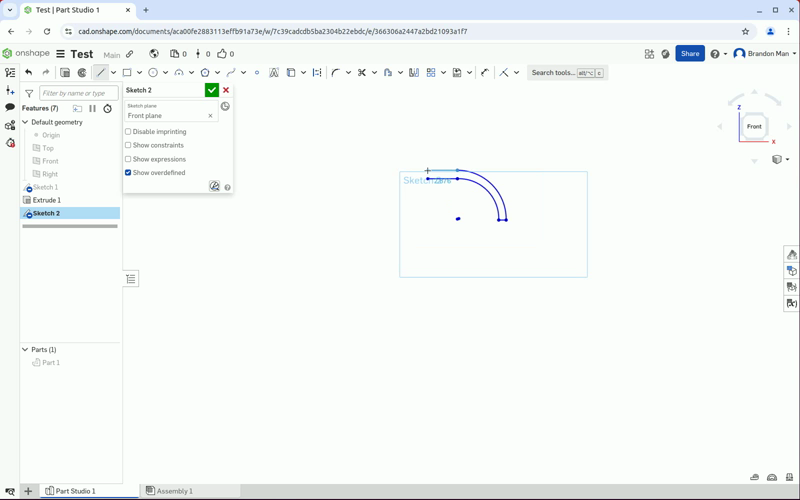
scroll(6)
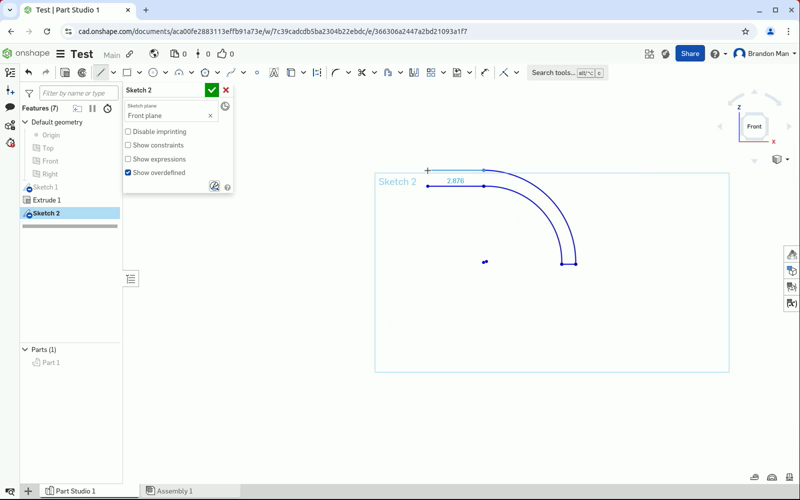
scroll(6)
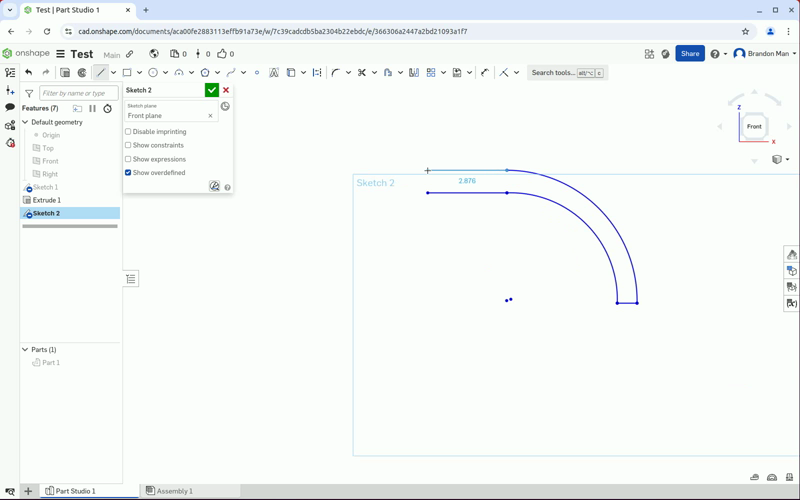
scroll(6)
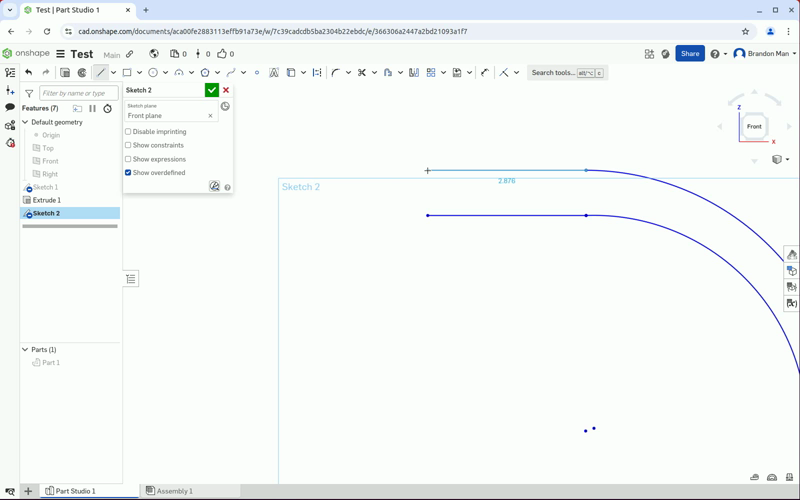
click(427, 170)
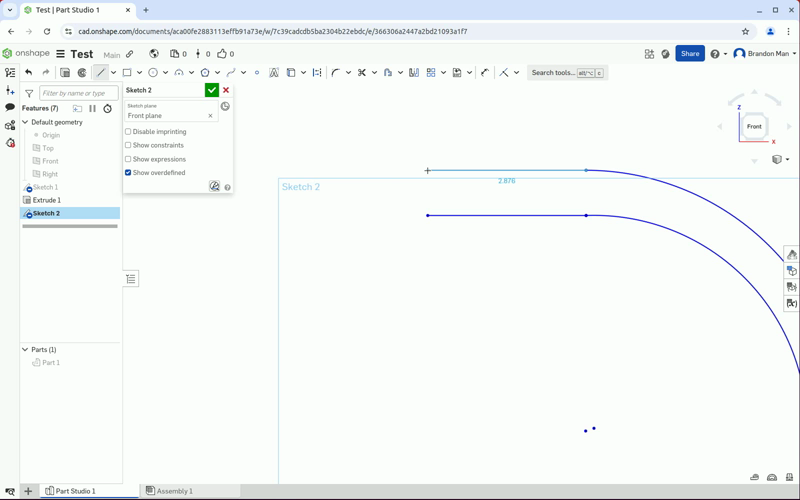
scroll(-6)
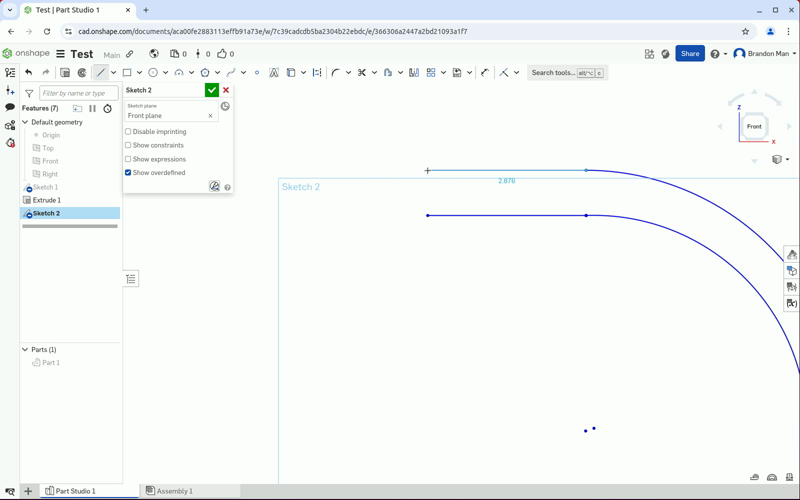
scroll(-6)
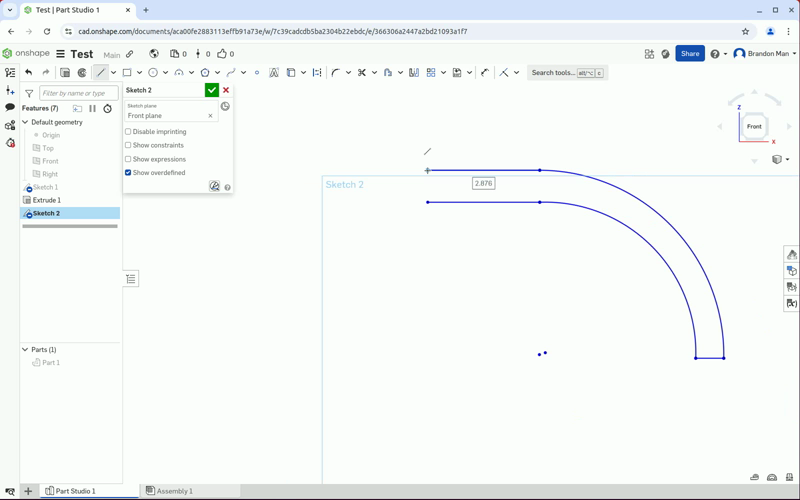
scroll(-6)
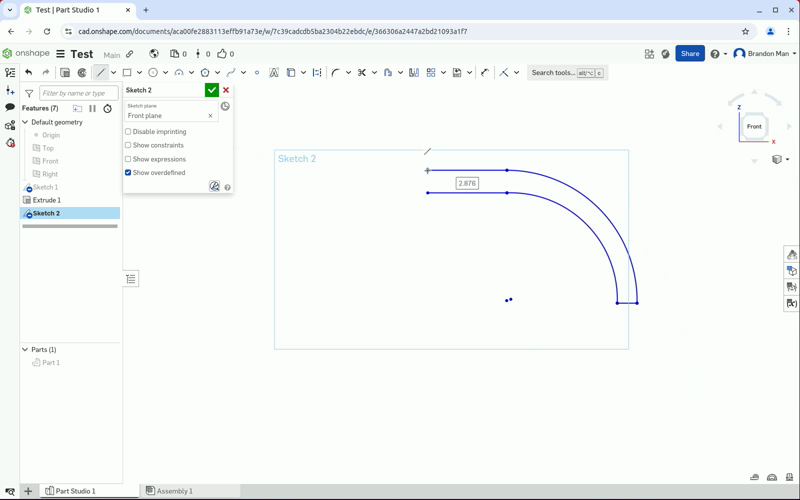
scroll(-6)
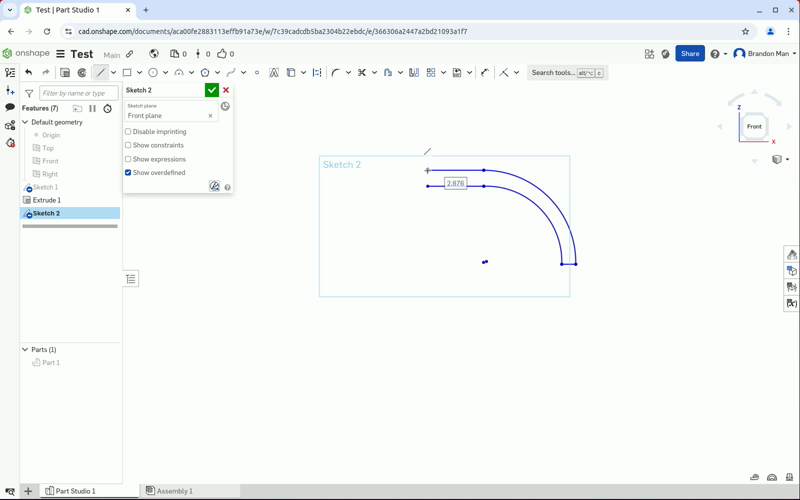
scroll(-6)
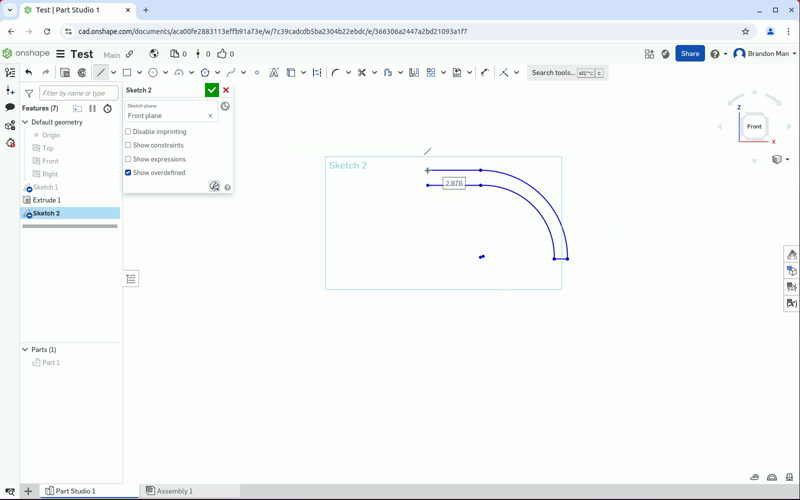
scroll(-6)
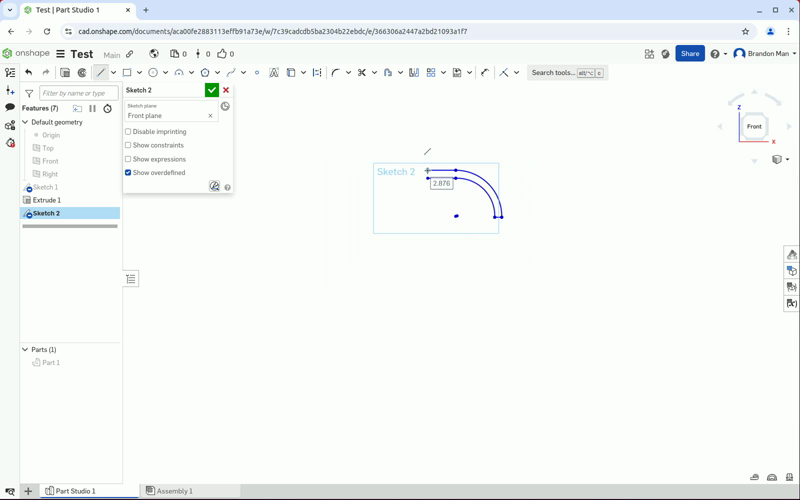
scroll(-6)
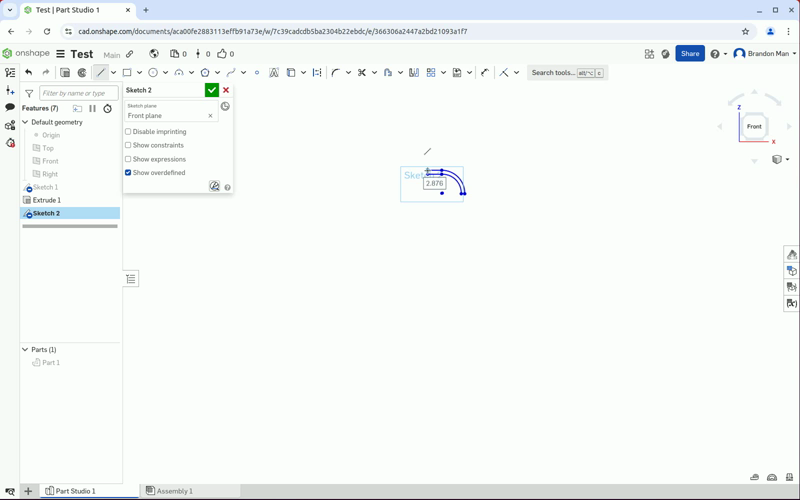
key_up(shift)
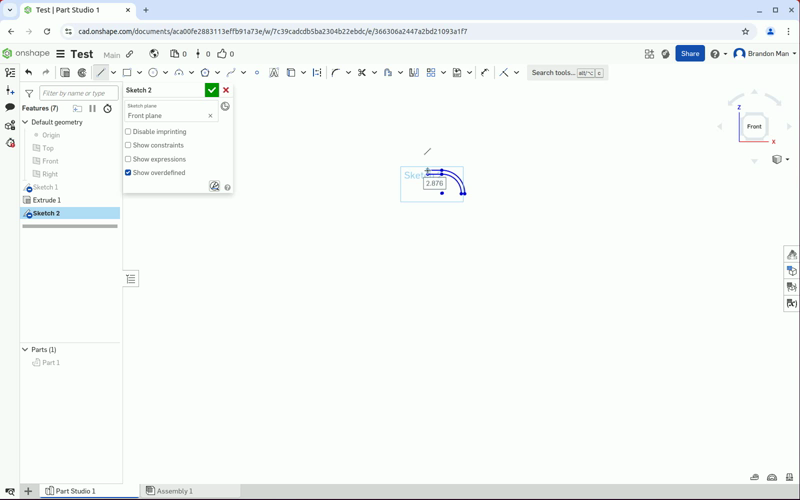
mouse_move(457, 170)
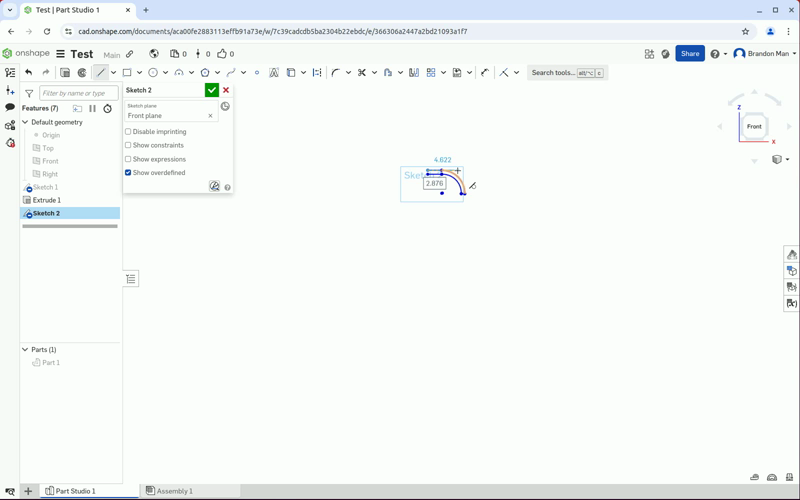
key_down(shift)
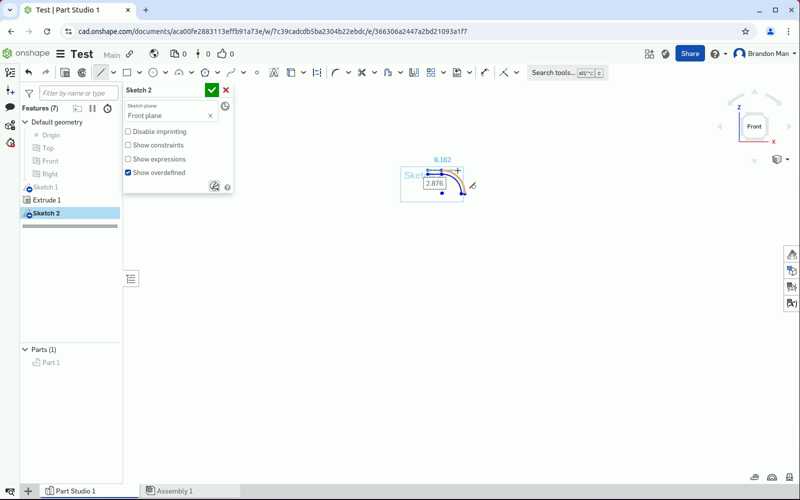
mouse_move(427, 174)
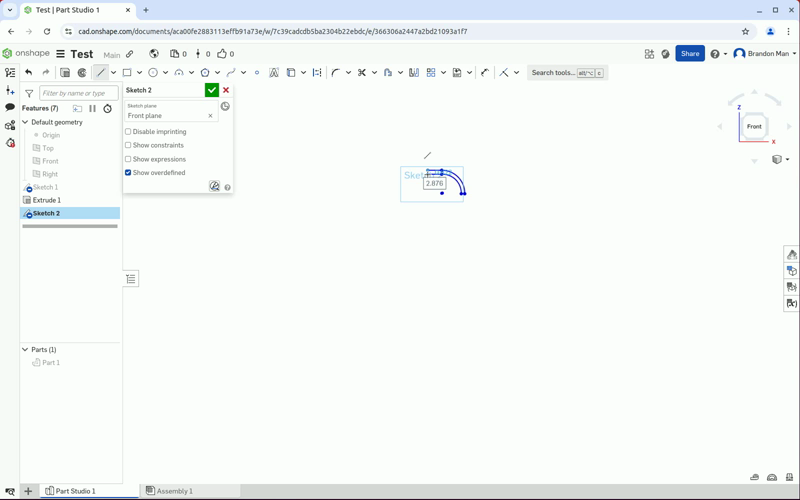
scroll(6)
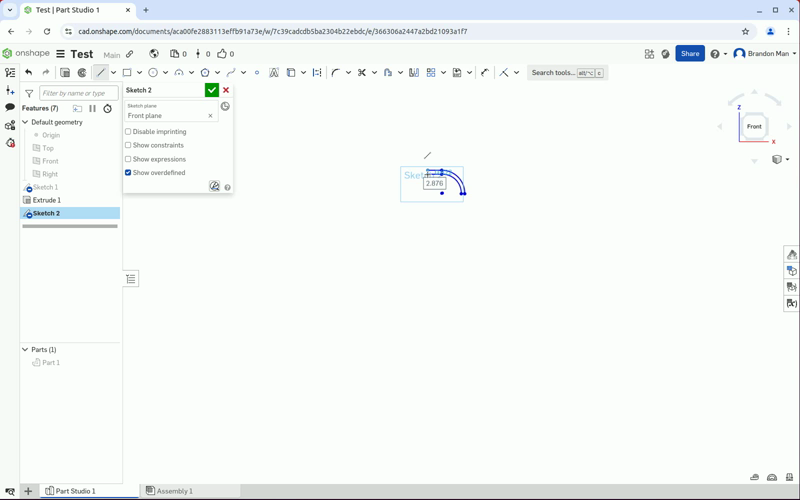
scroll(6)
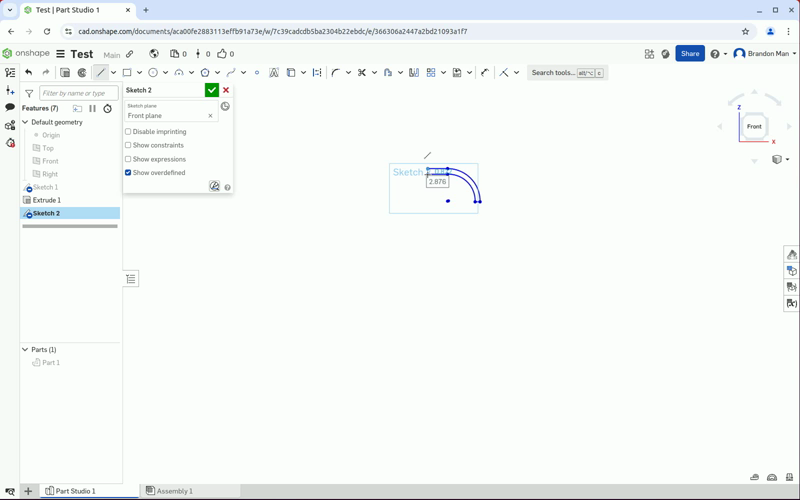
scroll(6)
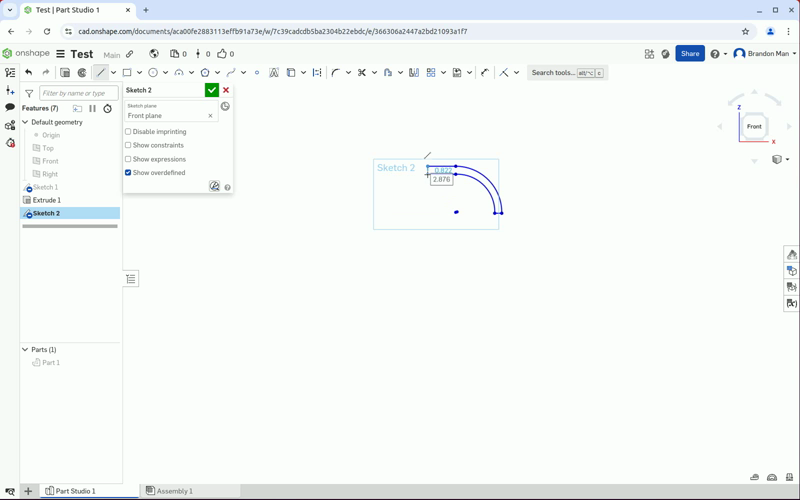
scroll(6)
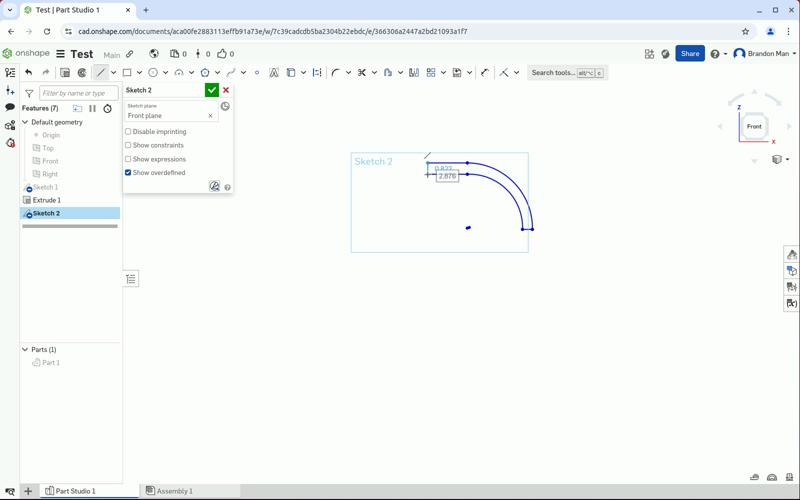
scroll(6)
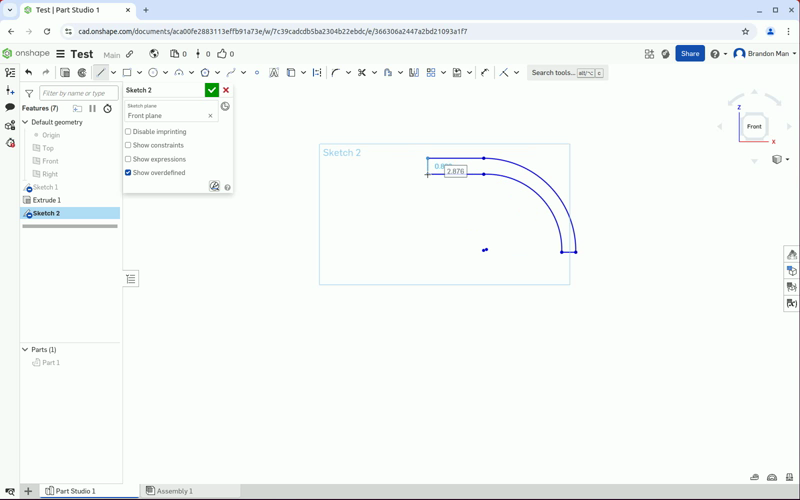
scroll(6)
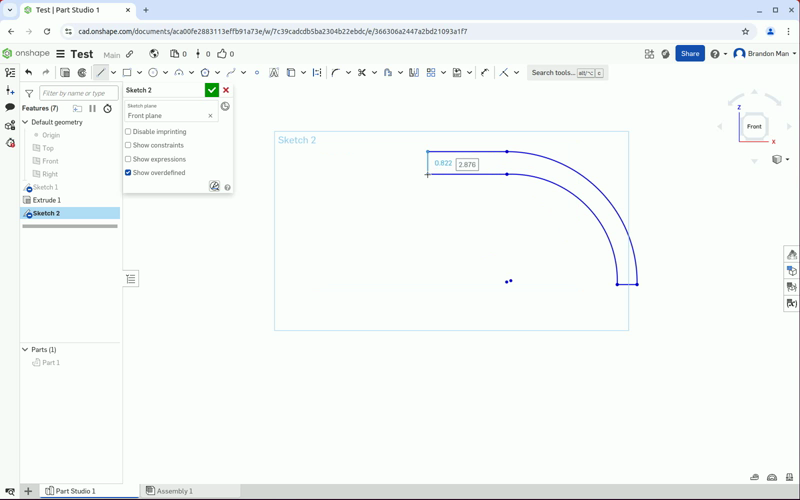
scroll(6)
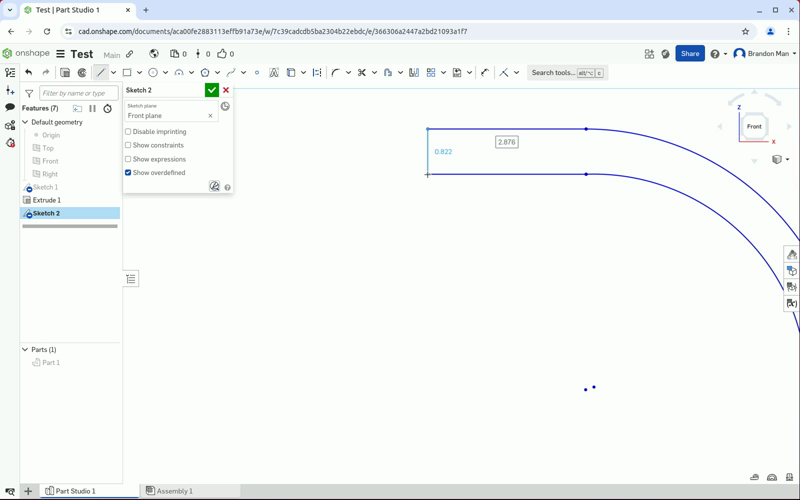
key_up(shift)
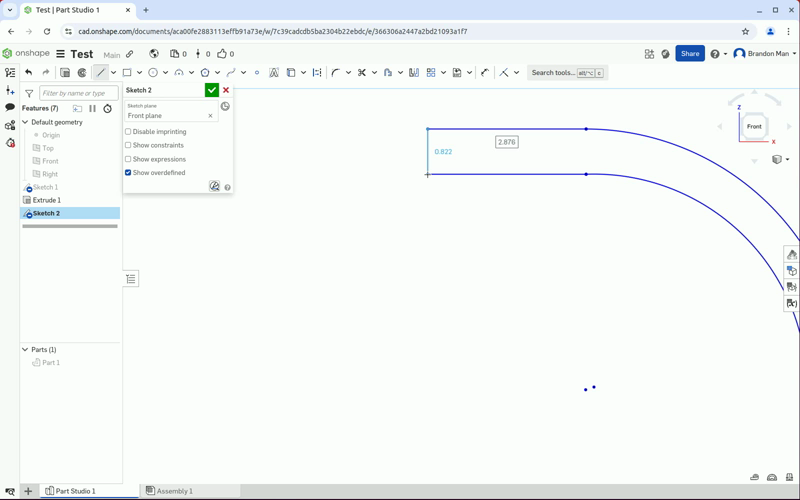
click(427, 174)
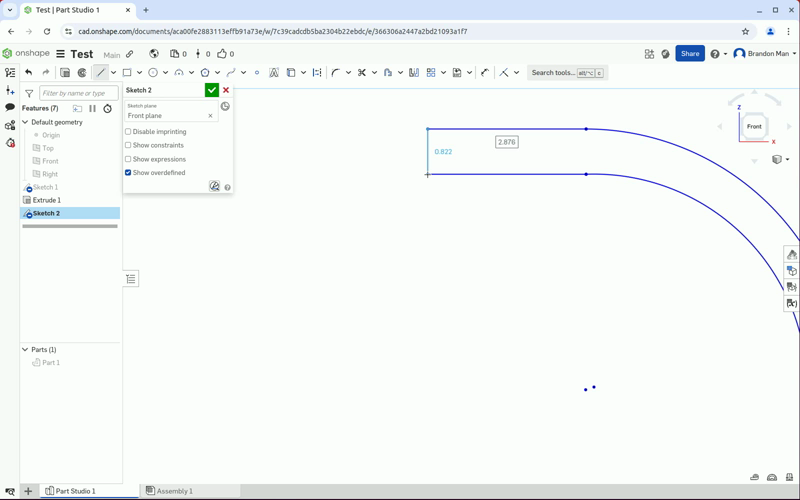
scroll(-6)
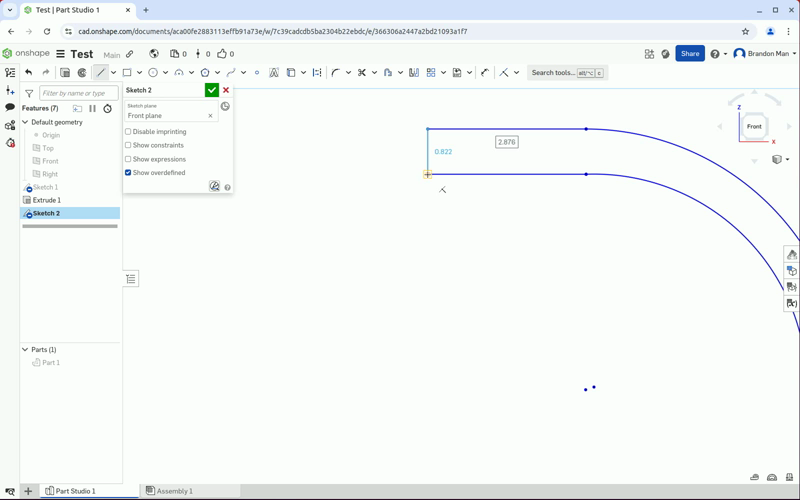
scroll(-6)
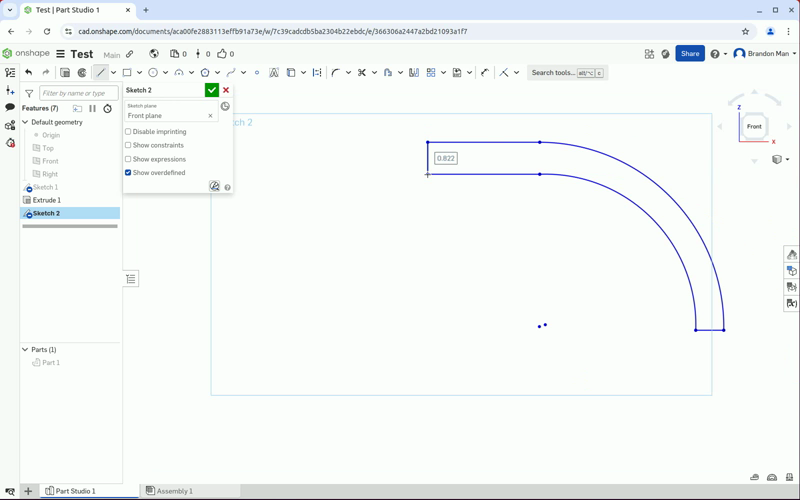
scroll(-6)
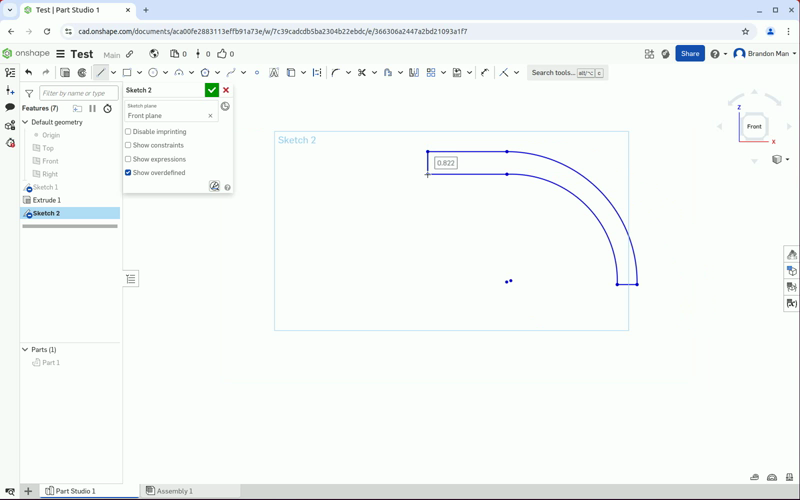
scroll(-6)
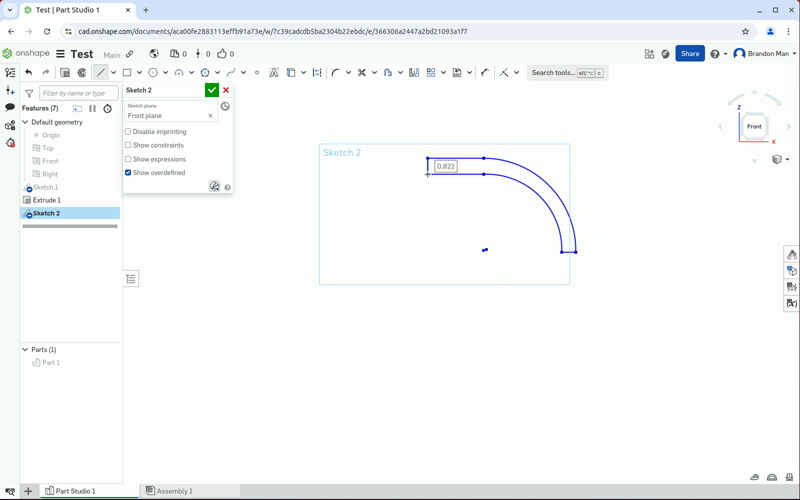
scroll(-6)
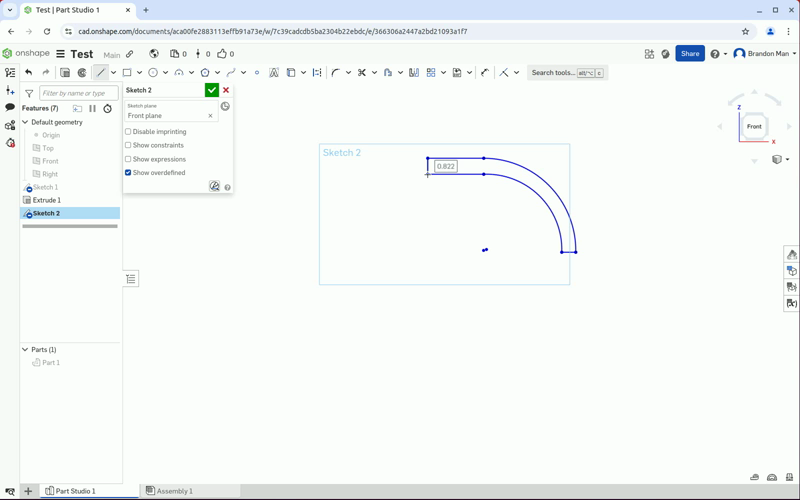
scroll(-6)
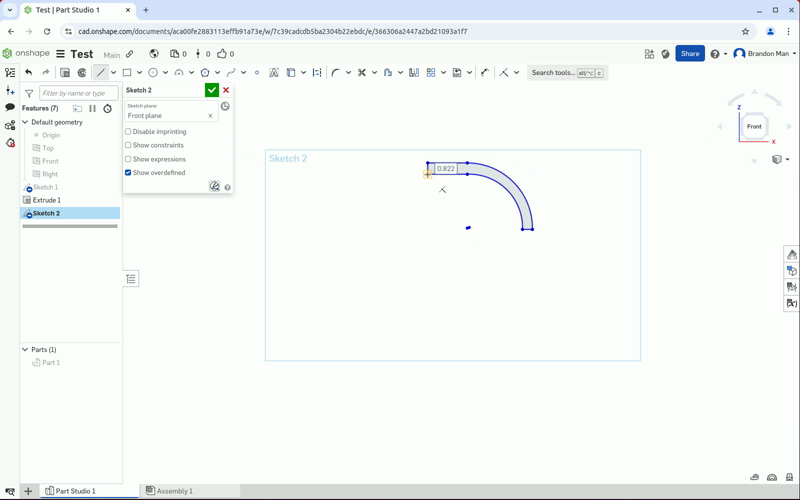
scroll(-6)
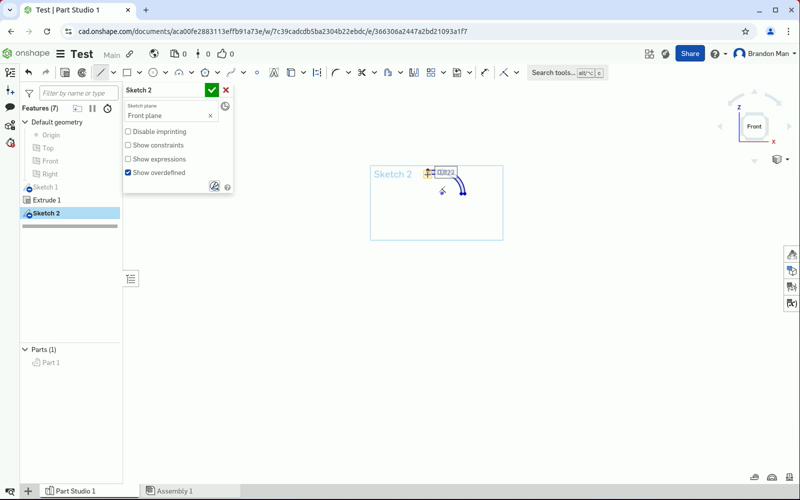
key(esc)
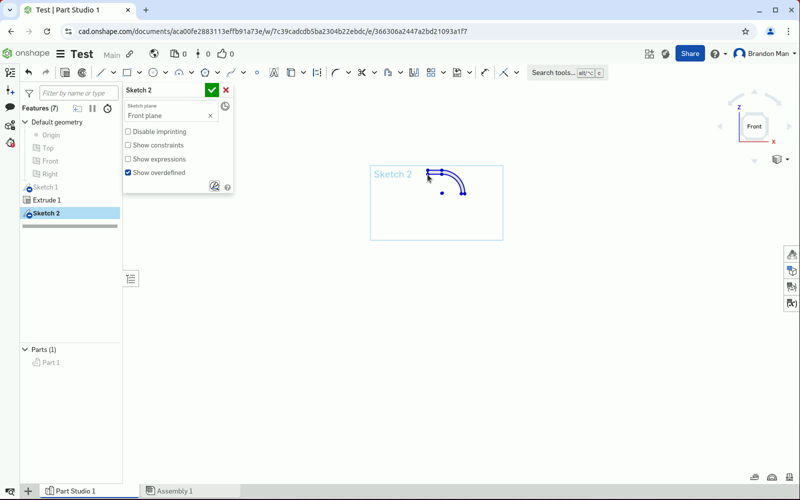
mouse_move(458, 181)
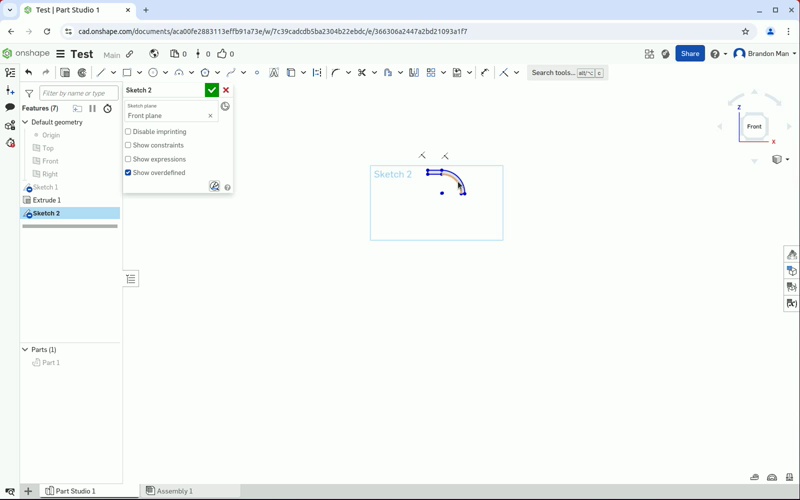
scroll(6)
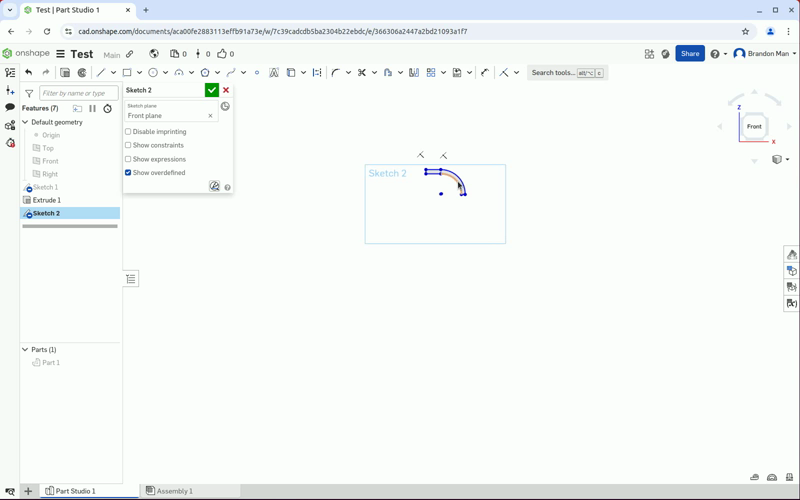
scroll(6)
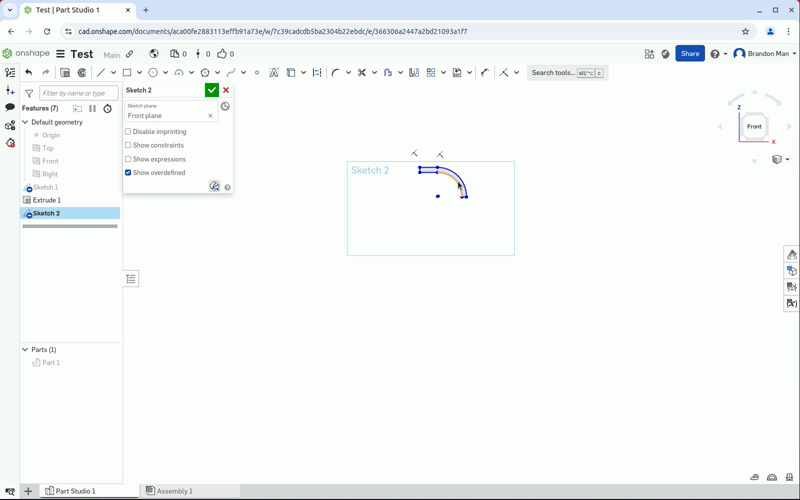
scroll(6)
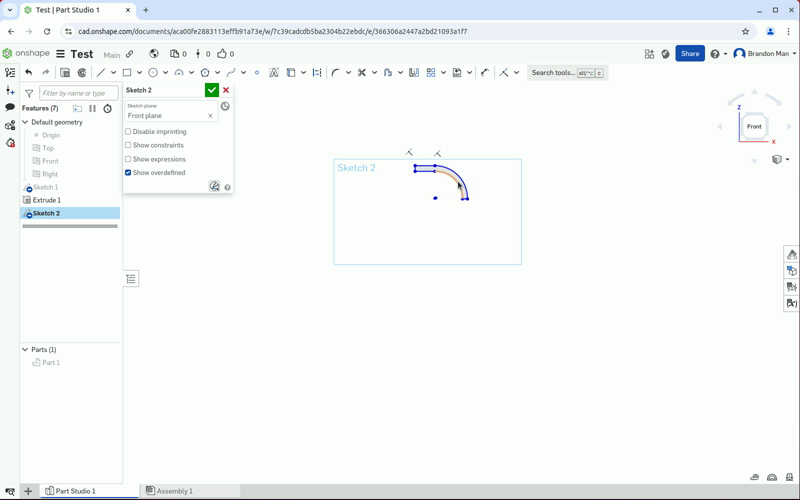
scroll(6)
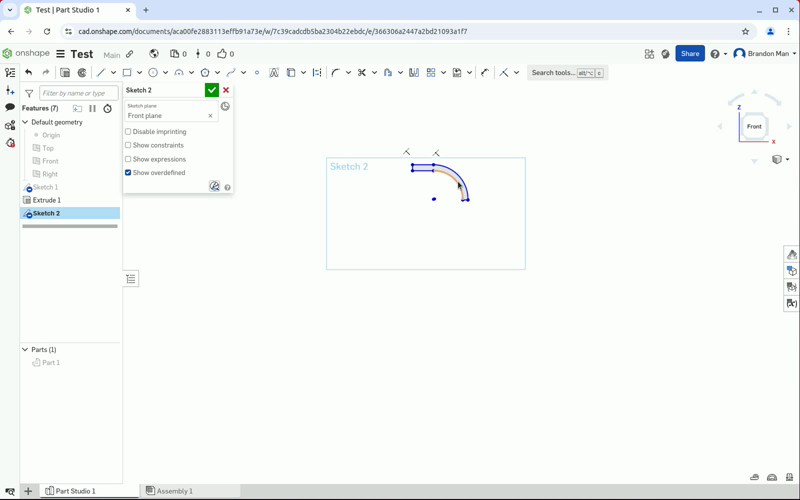
scroll(6)
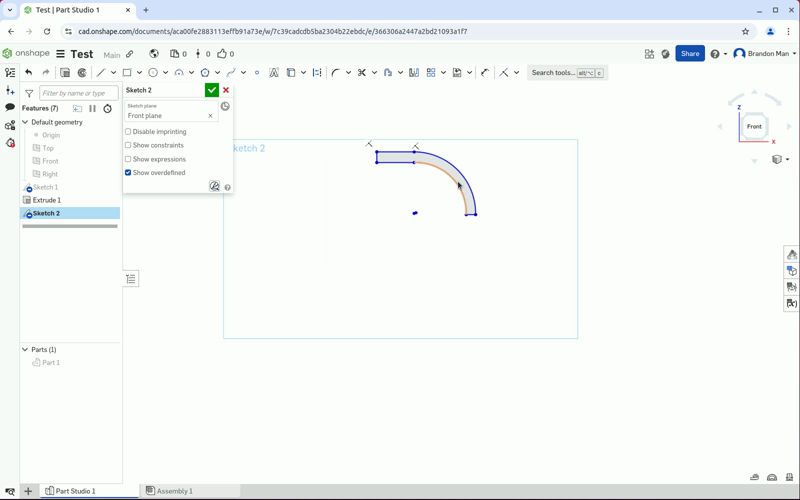
scroll(6)
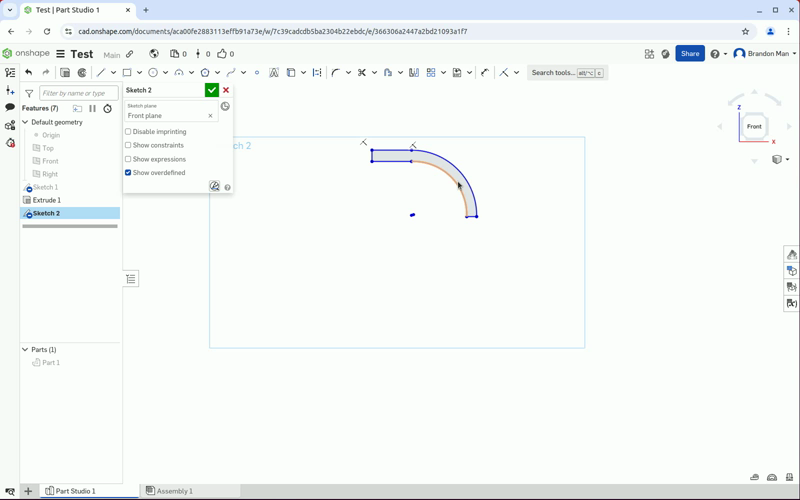
scroll(6)
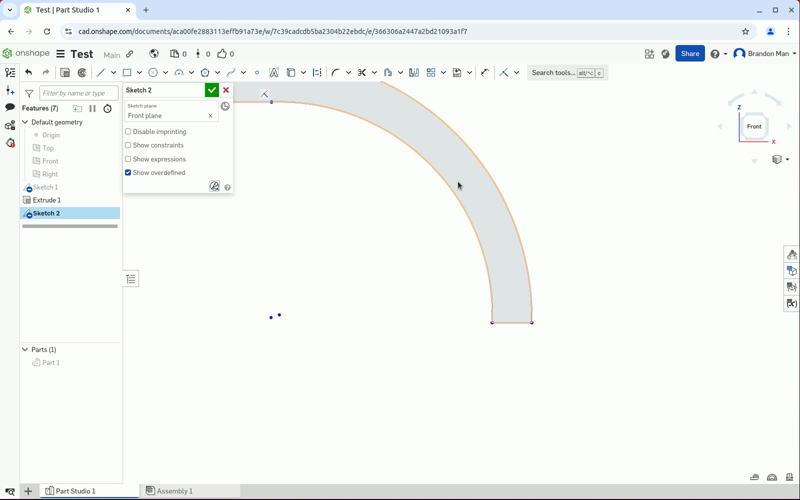
click(458, 181)
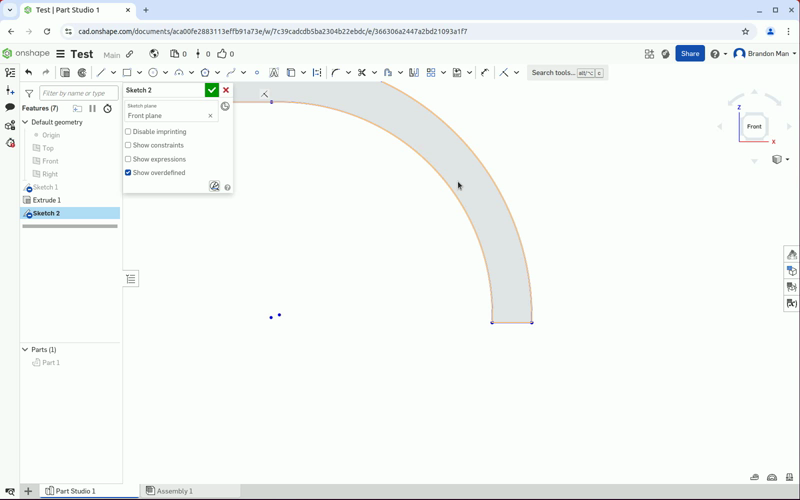
scroll(-6)
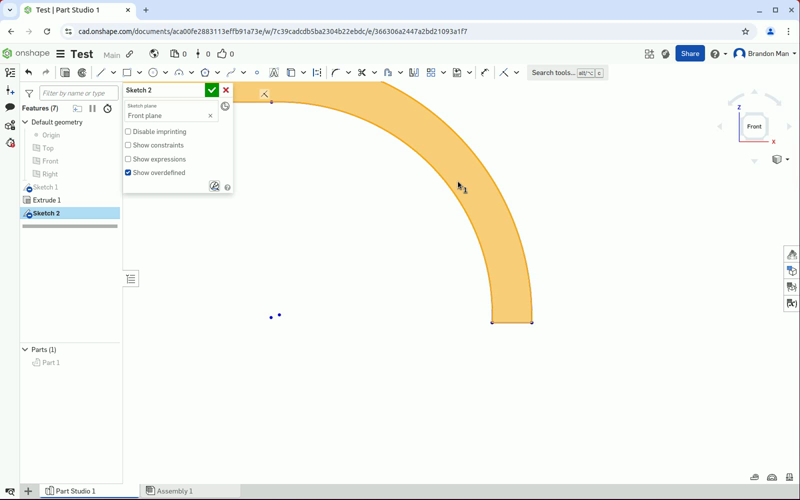
scroll(-6)
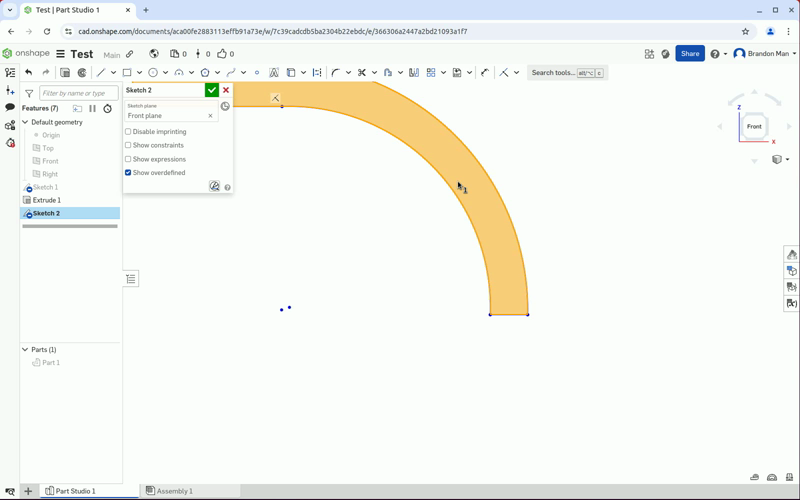
scroll(-6)
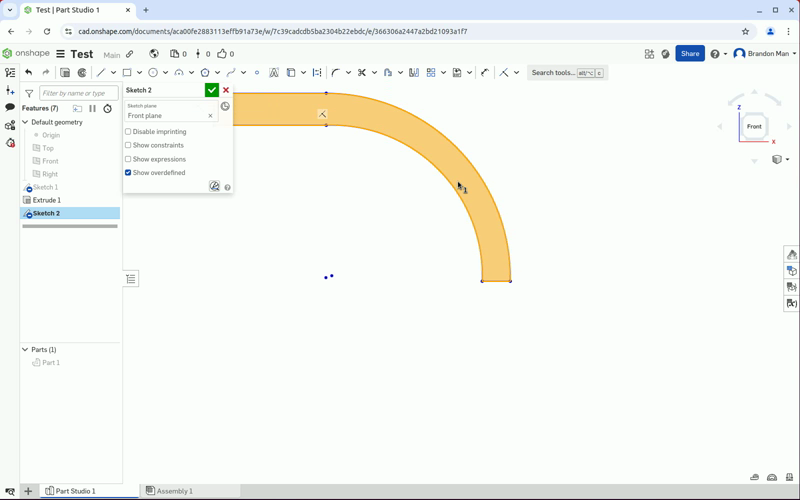
scroll(-6)
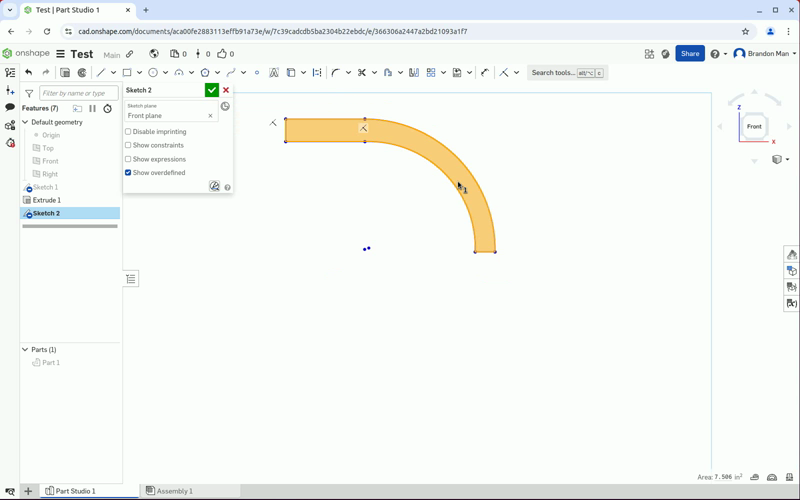
scroll(-6)
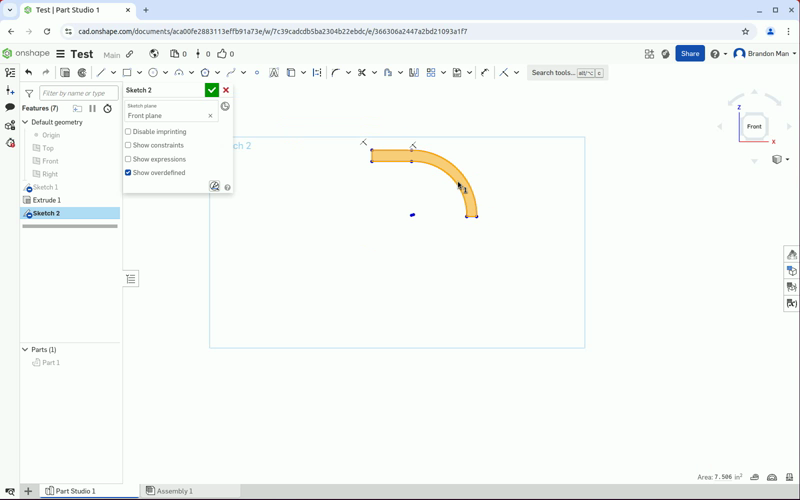
scroll(-6)
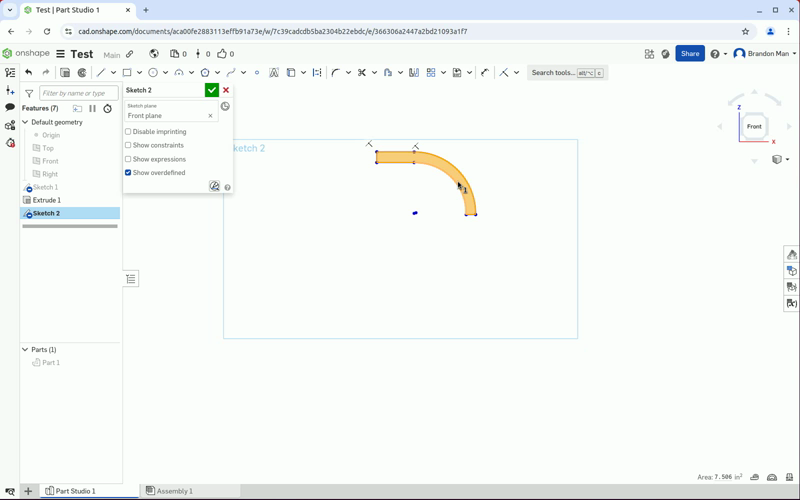
scroll(-6)
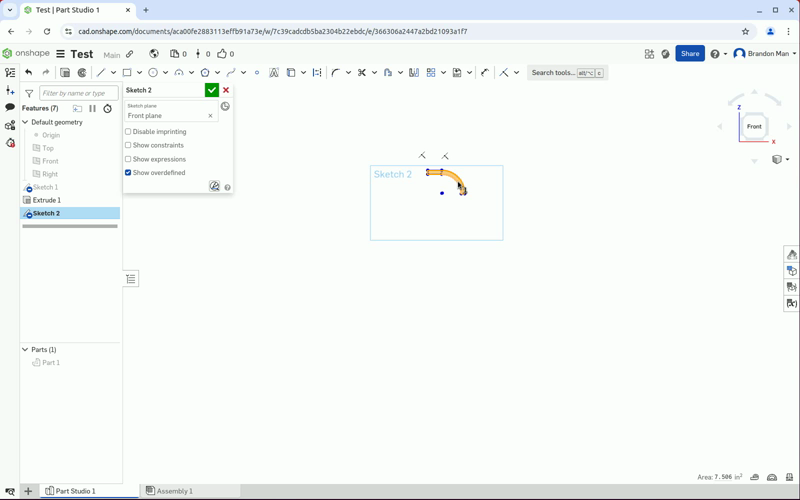
mouse_move(73, 352)
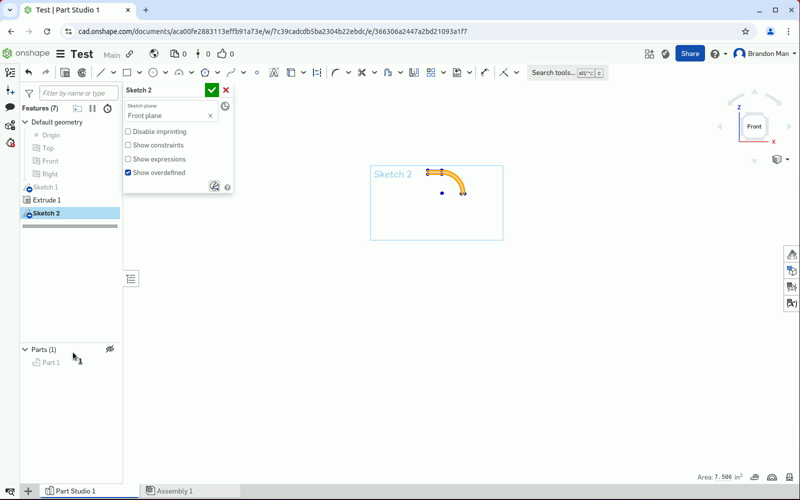
key(shift+y)
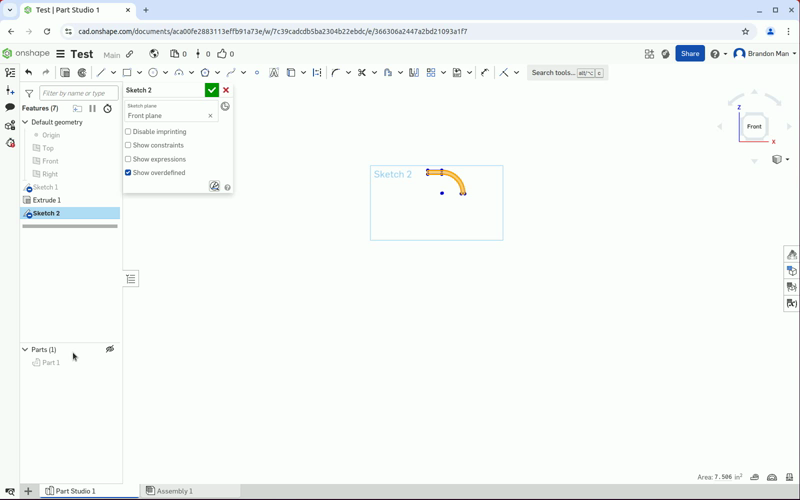
key(shift+e)
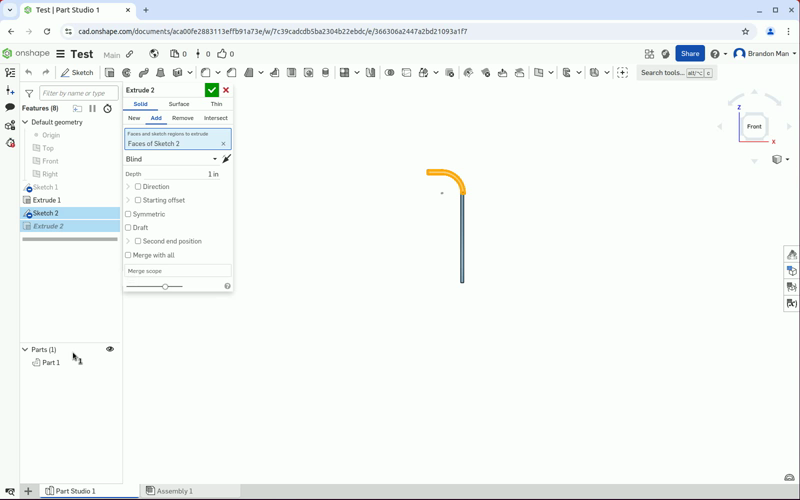
mouse_move(143, 106)
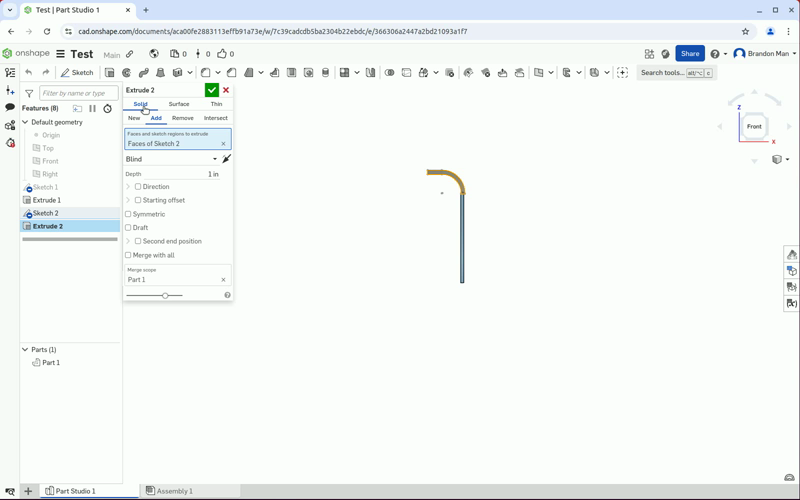
click(143, 106)
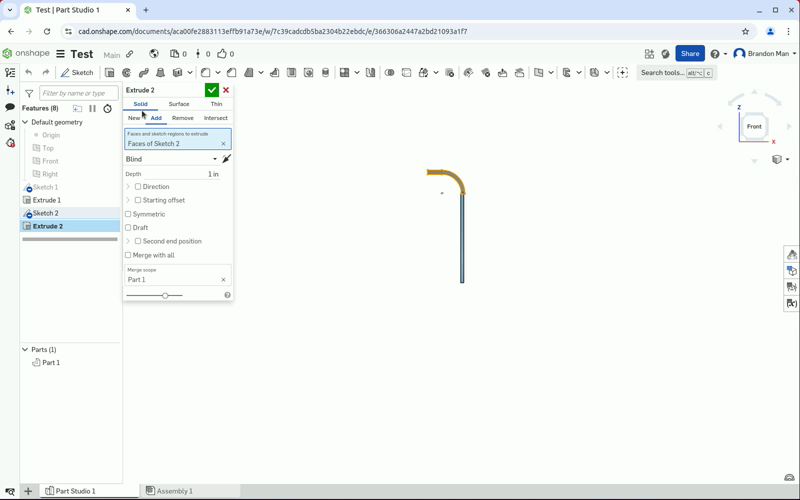
mouse_move(137, 120)
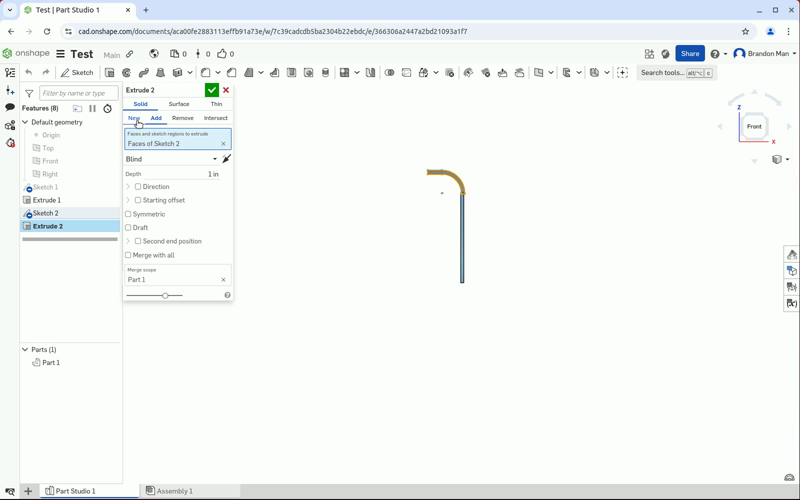
click(137, 120)
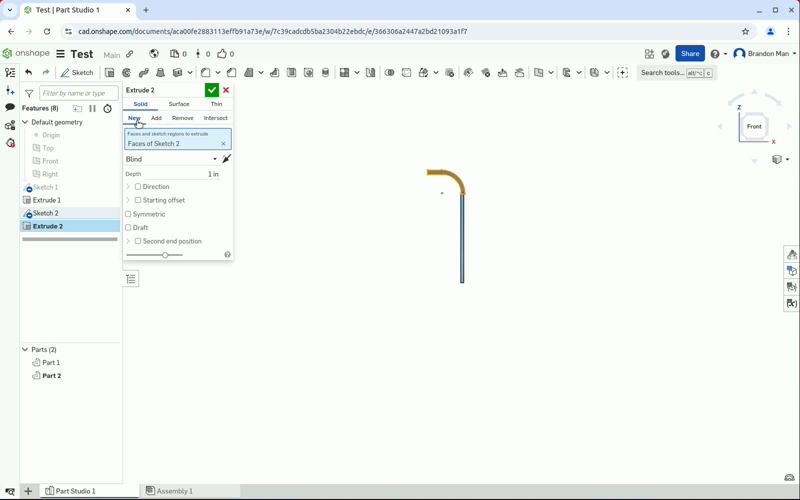
key(tab, 4)
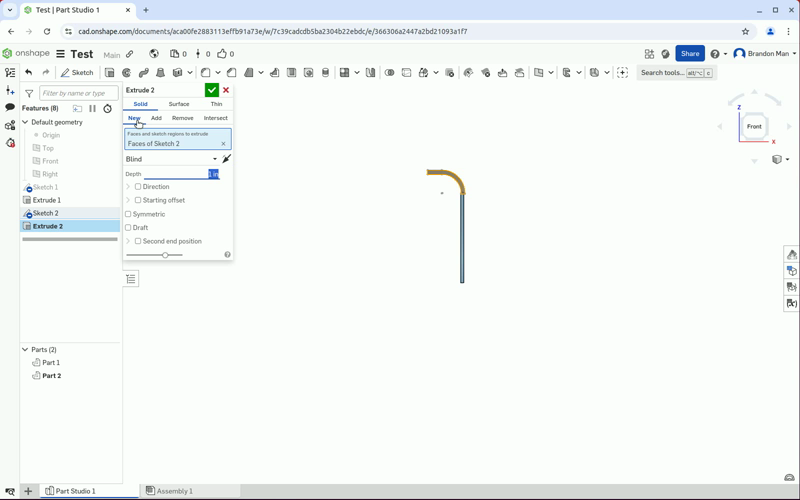
text(16.85)
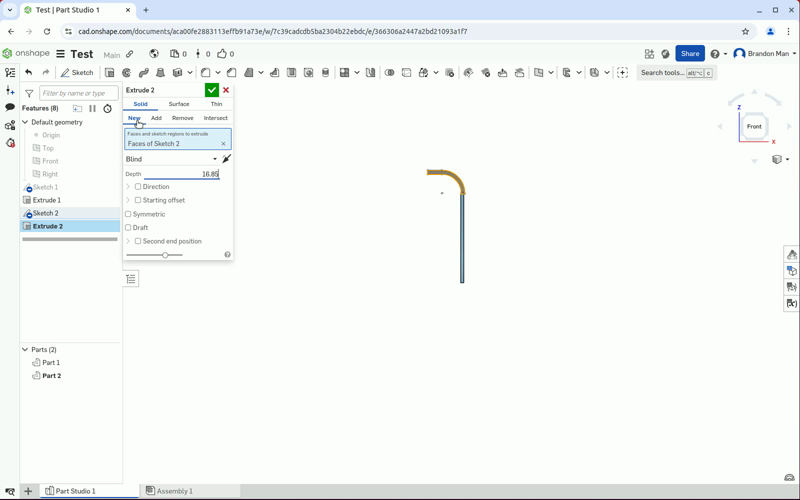
key(enter)
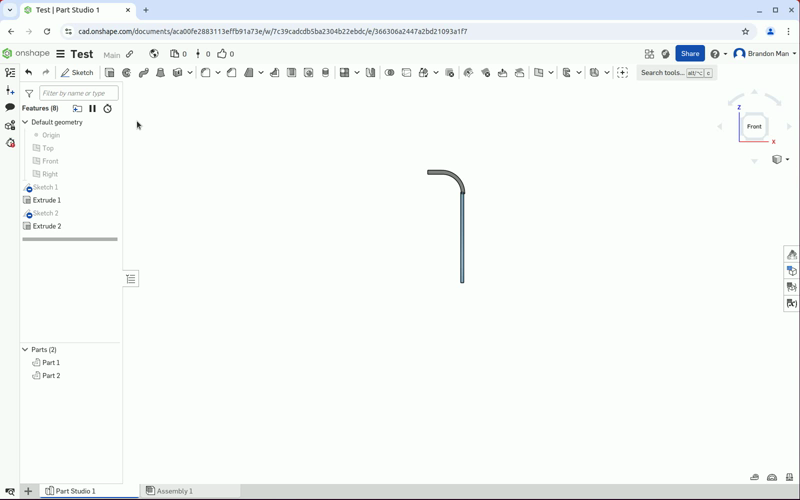
key(shift+h)
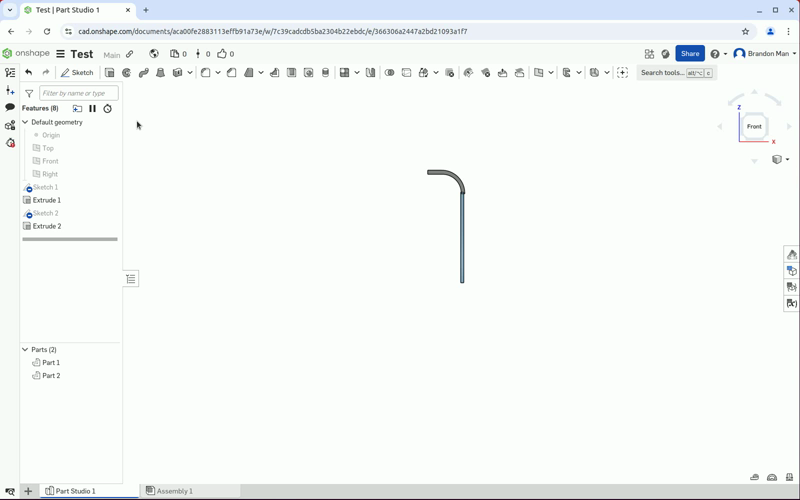
key(shift+h)
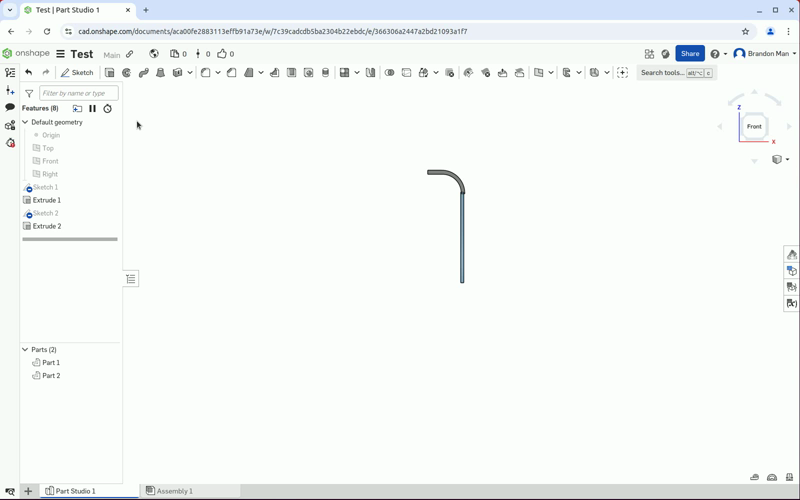
key(shift+7)
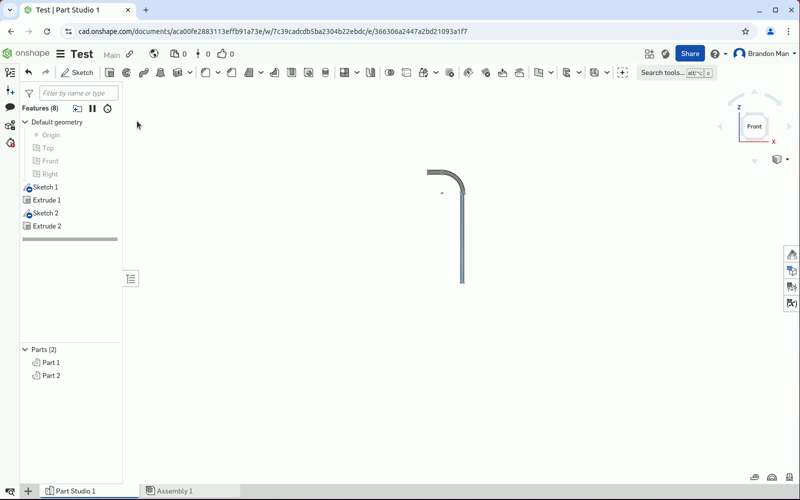
key(left, 2)
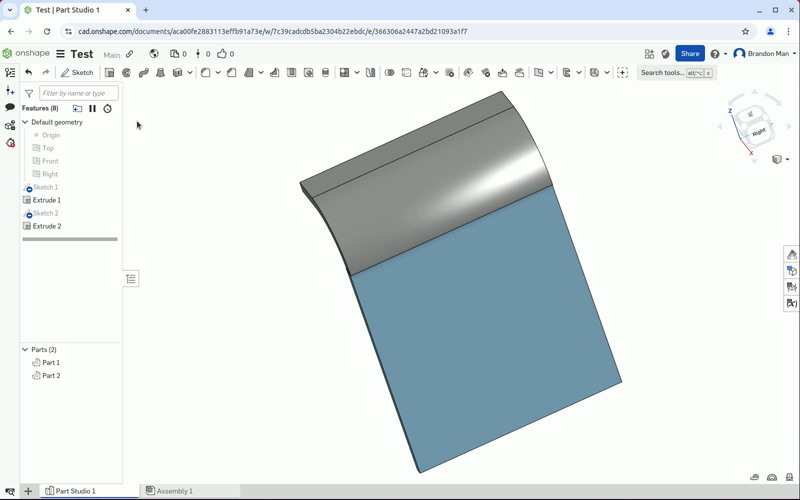
key(down, 2)
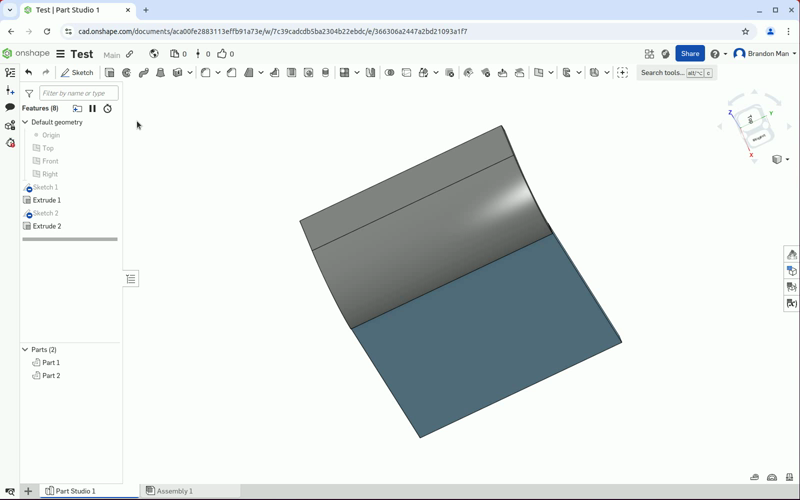
key(up, 2)
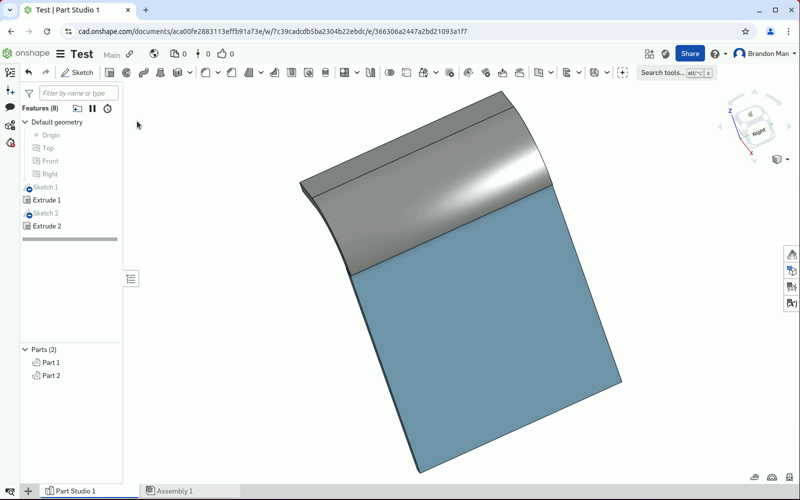
key(right, 2)
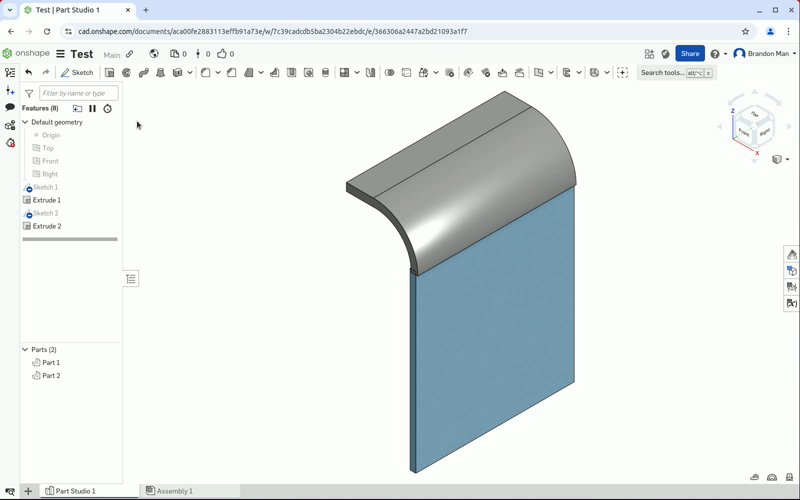
mouse_move(73, 189)
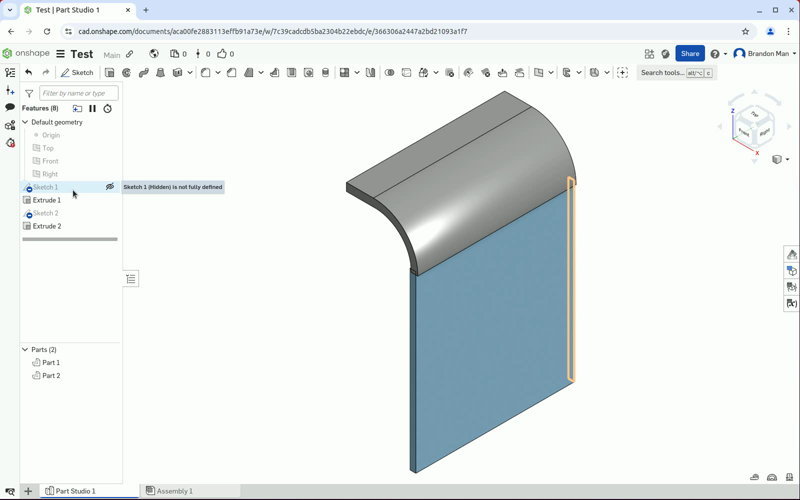
click(73, 189)